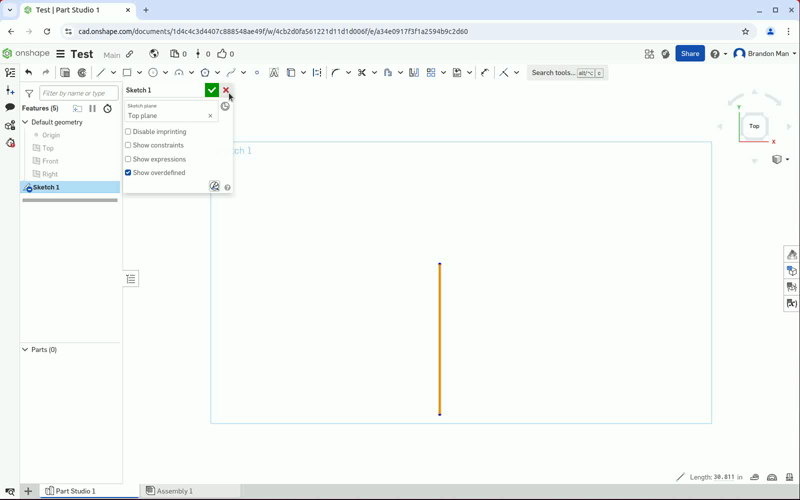
key(shift+h)
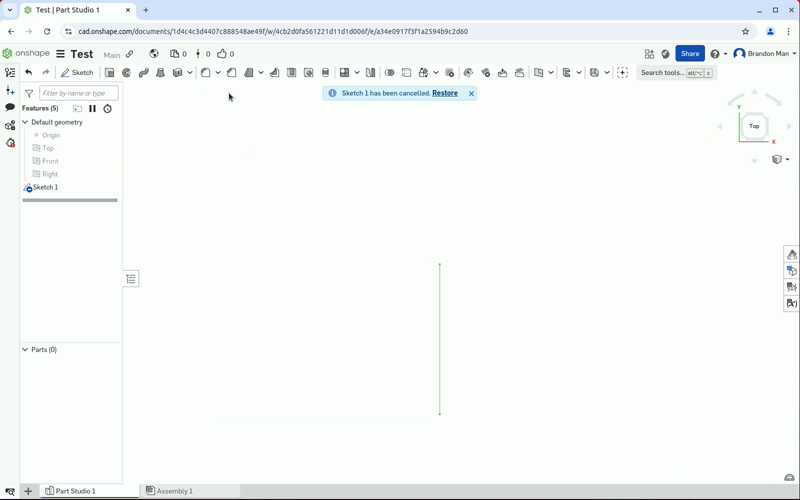
key(shift+s)
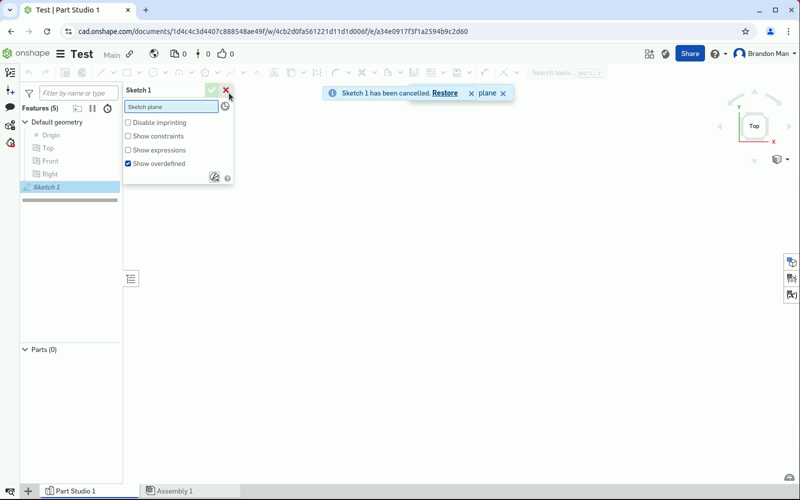
mouse_move(73, 150)
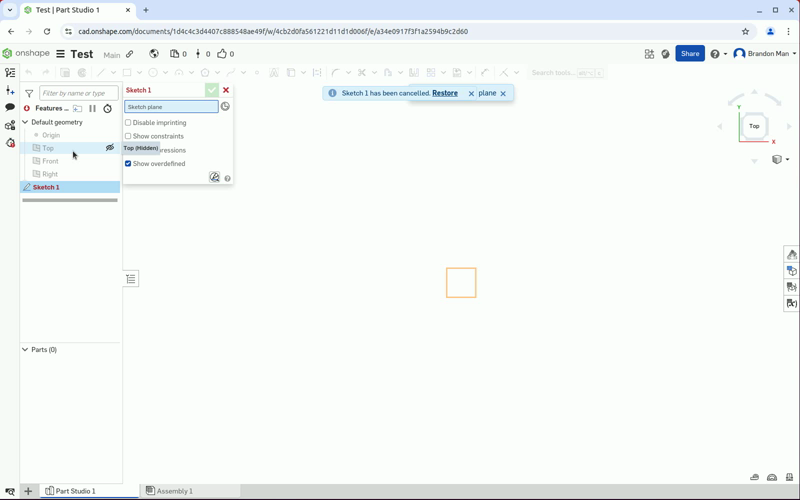
click(73, 150)
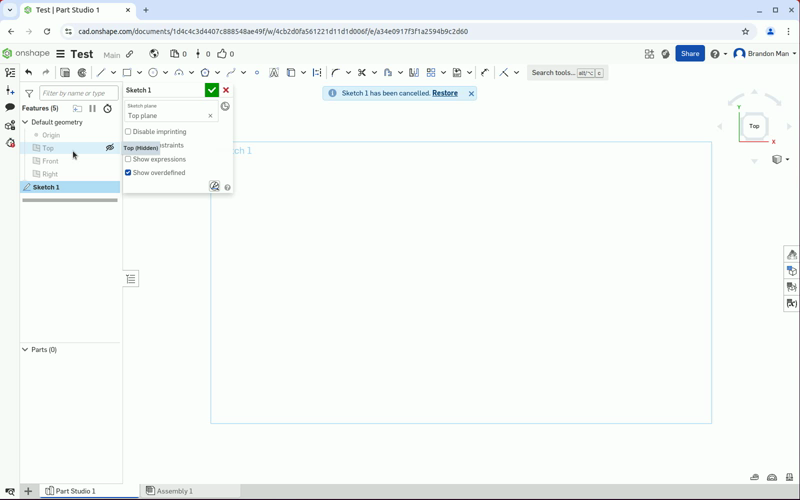
mouse_move(73, 352)
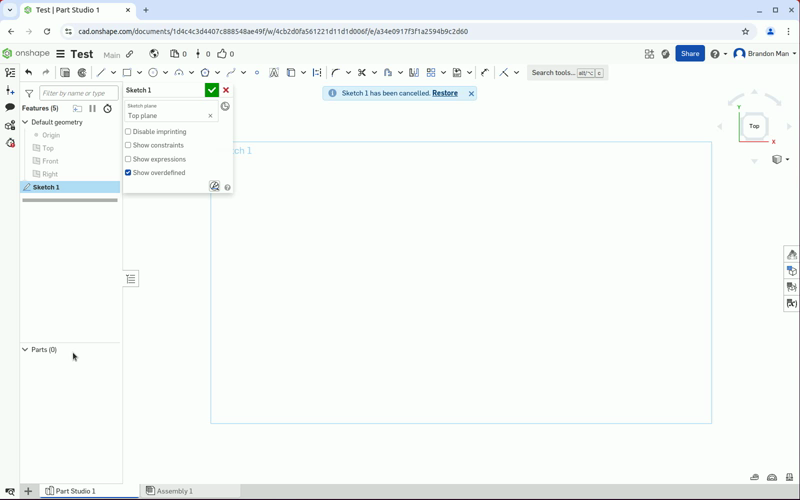
key(y)
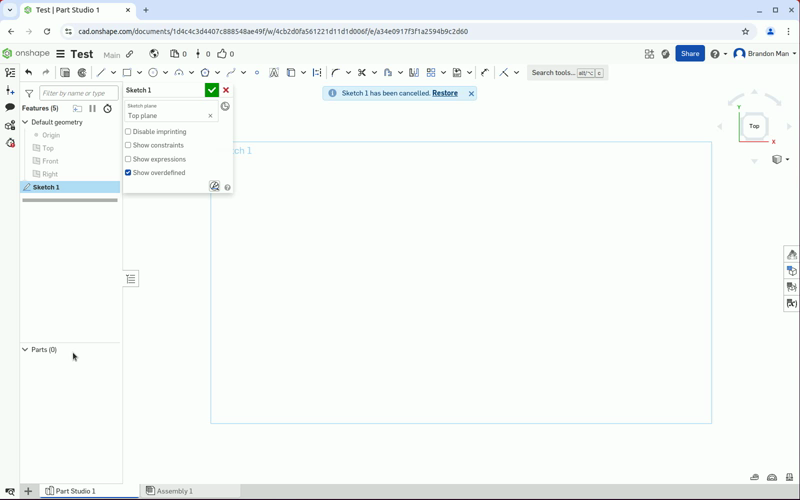
key(l)
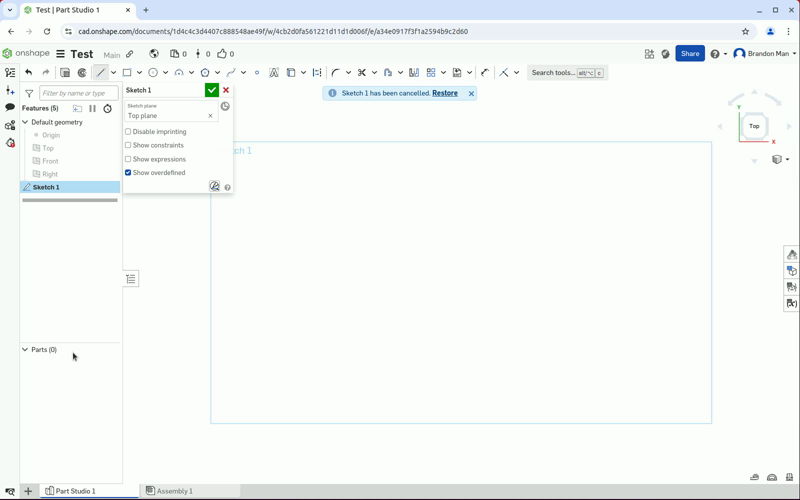
key_down(shift)
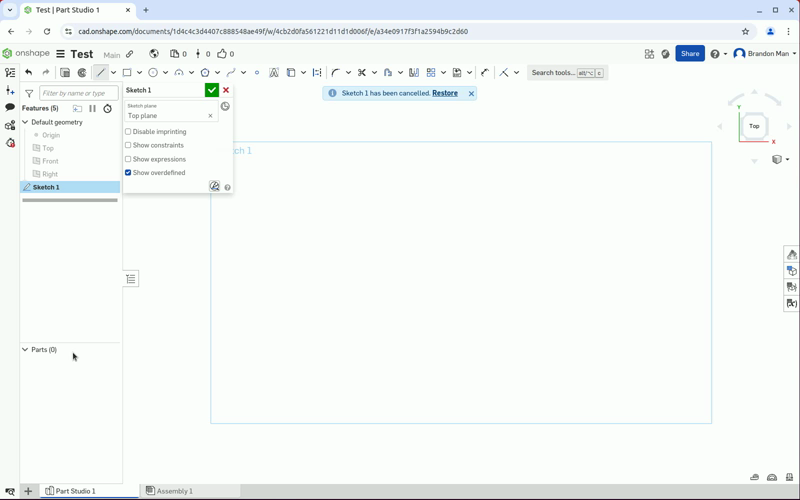
mouse_move(348, 395)
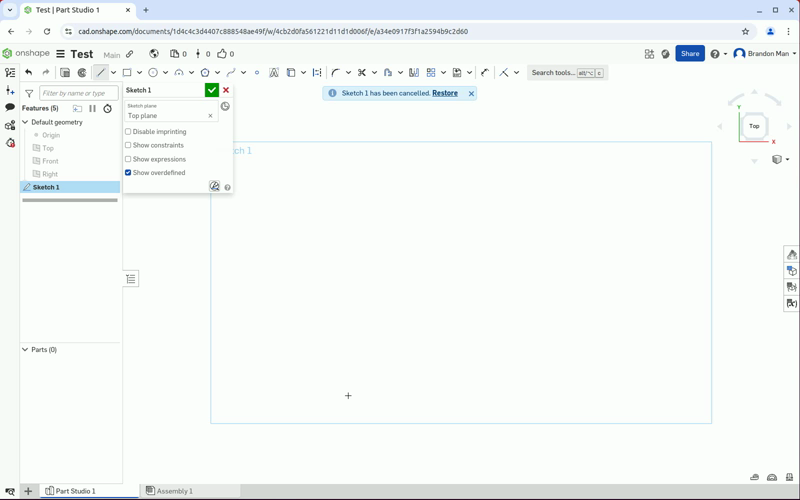
click(348, 395)
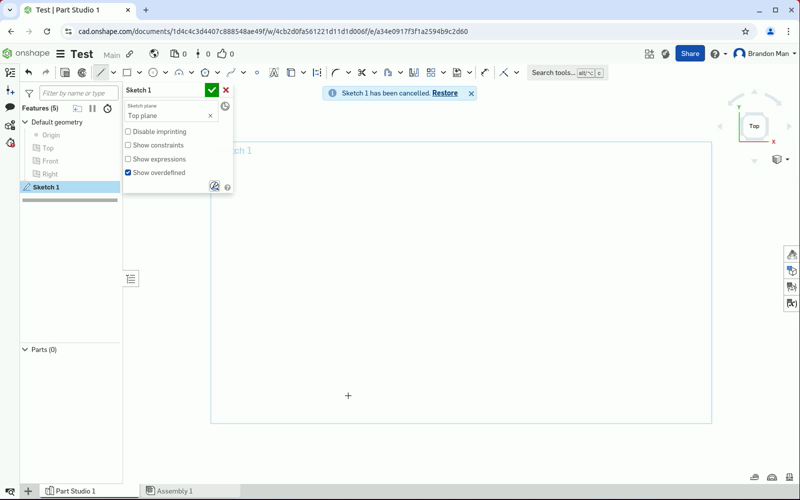
key_up(shift)
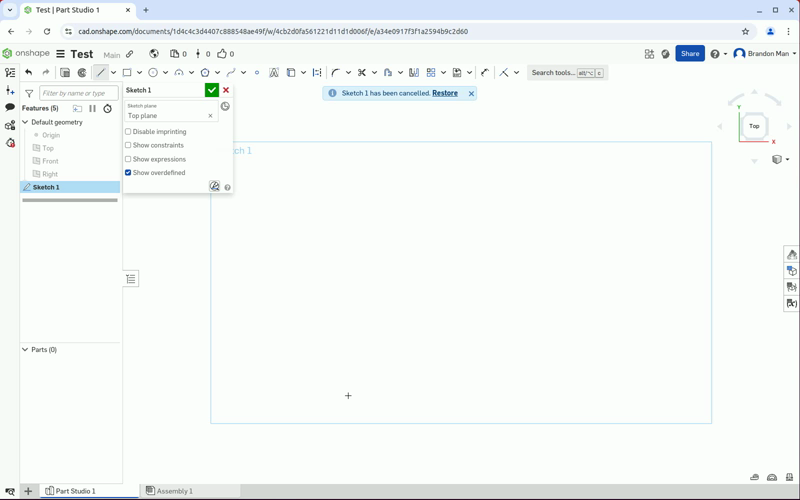
key_down(shift)
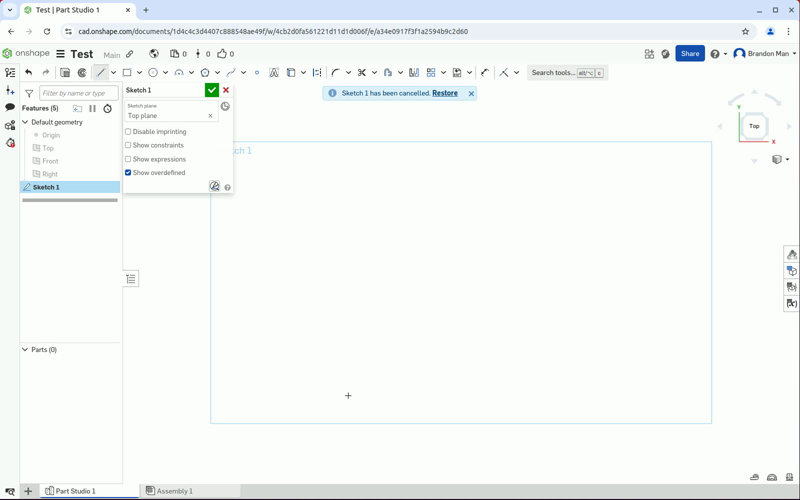
mouse_move(572, 395)
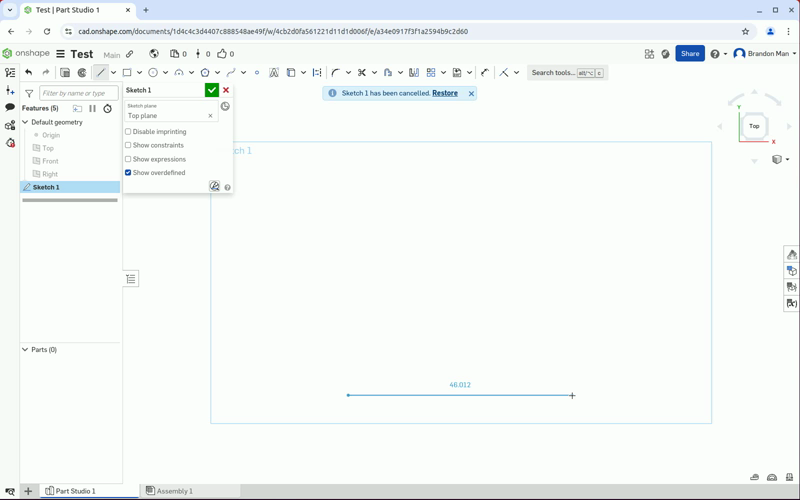
click(572, 395)
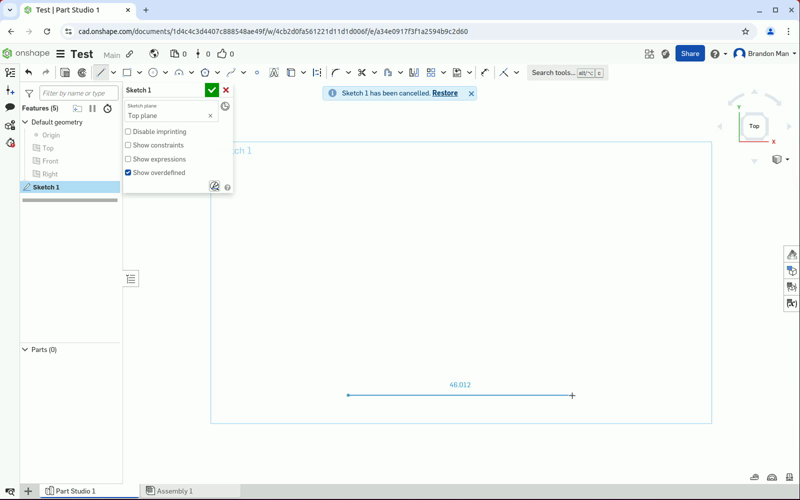
key_up(shift)
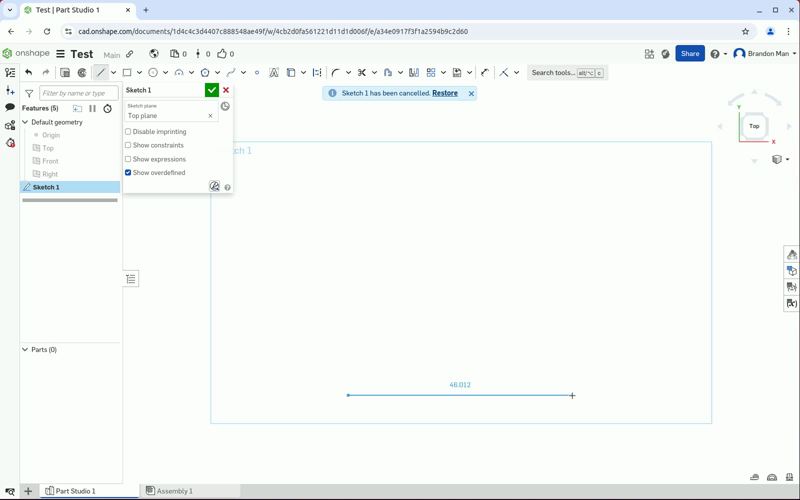
key_down(shift)
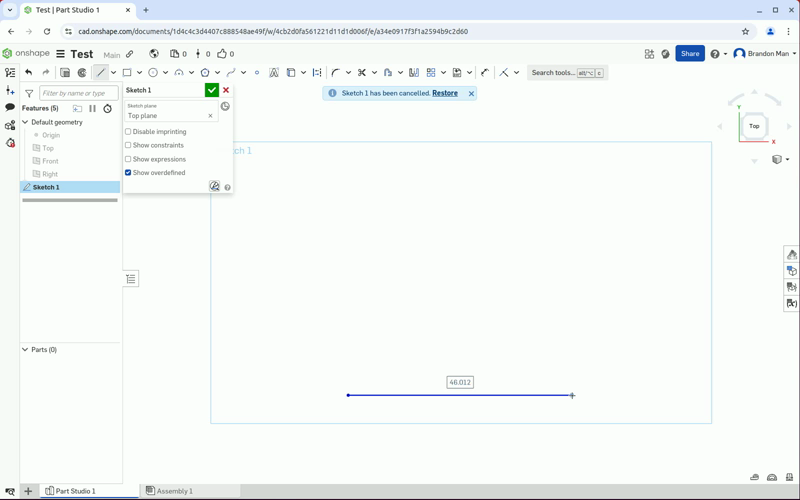
mouse_move(572, 171)
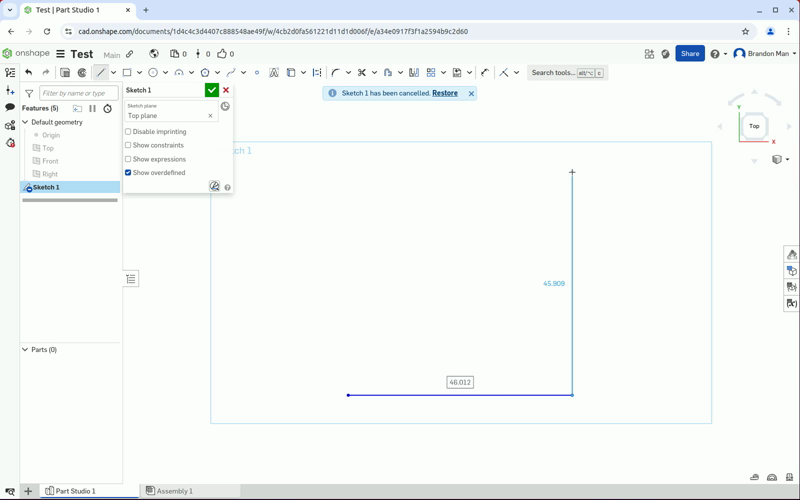
click(572, 171)
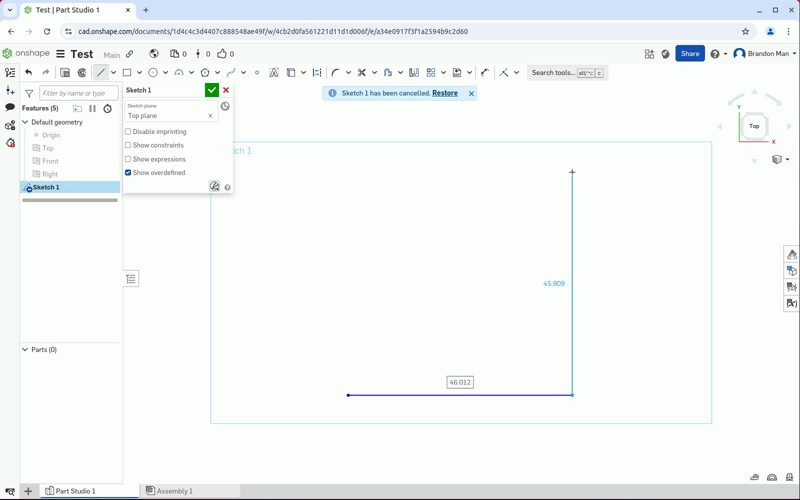
key_up(shift)
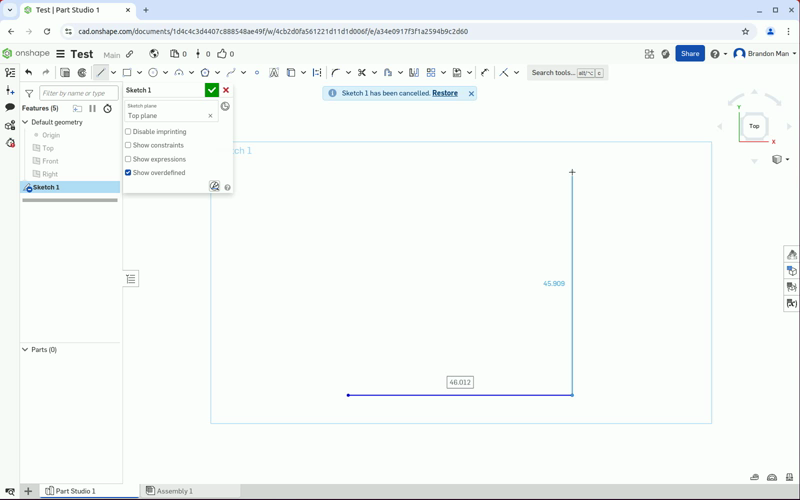
key_down(shift)
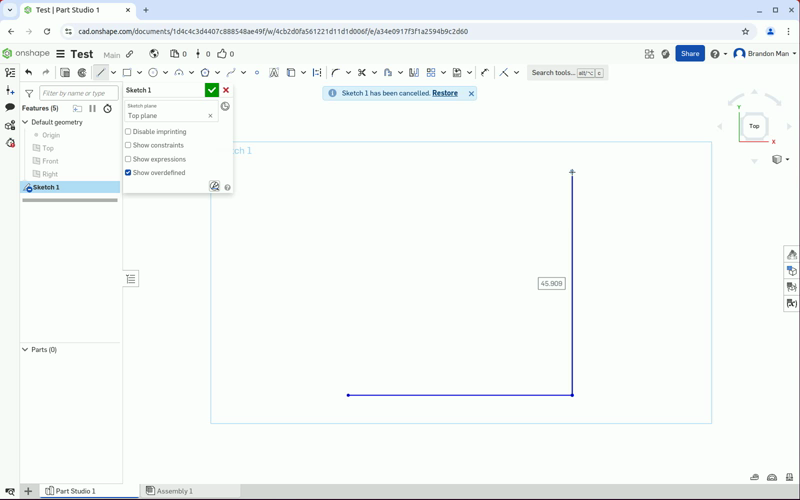
mouse_move(348, 171)
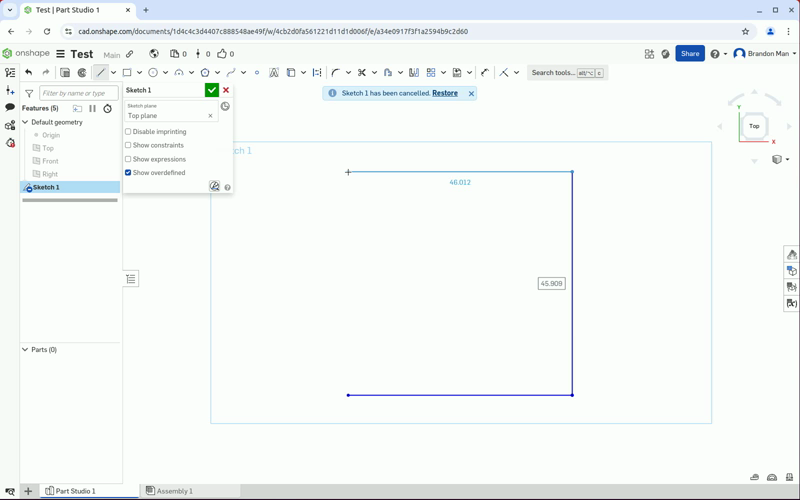
click(348, 171)
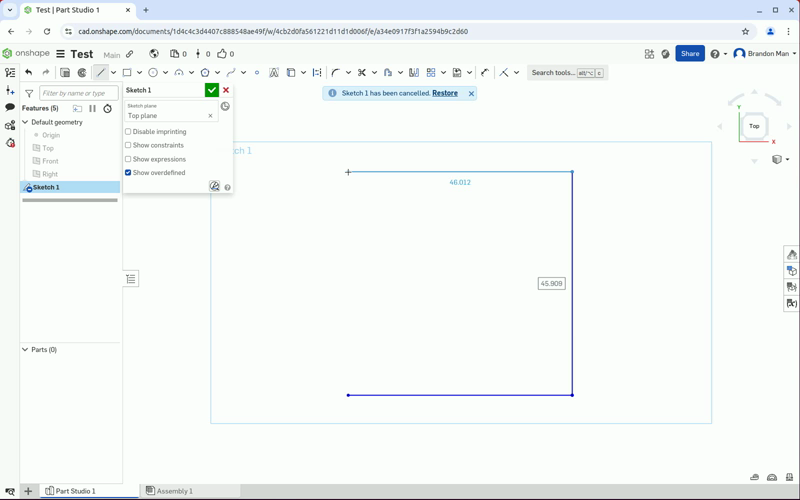
key_up(shift)
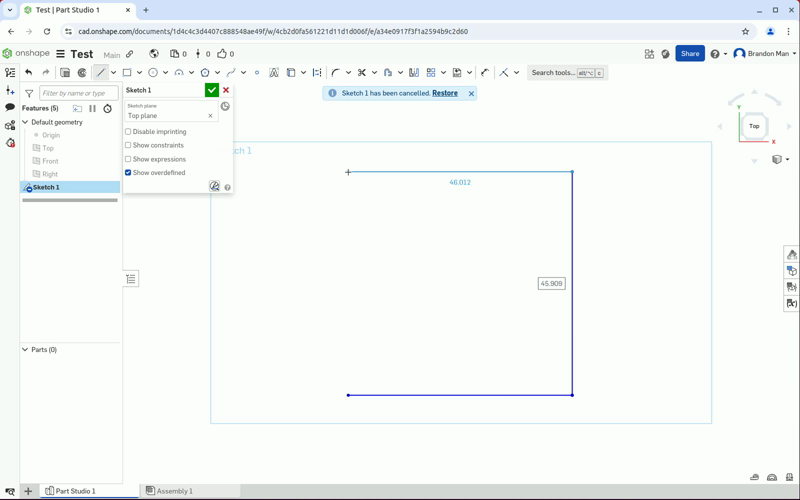
key_down(shift)
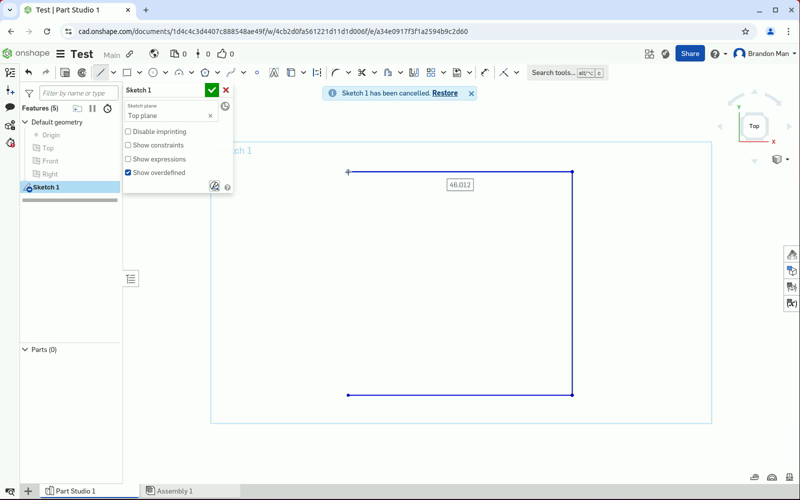
mouse_move(348, 395)
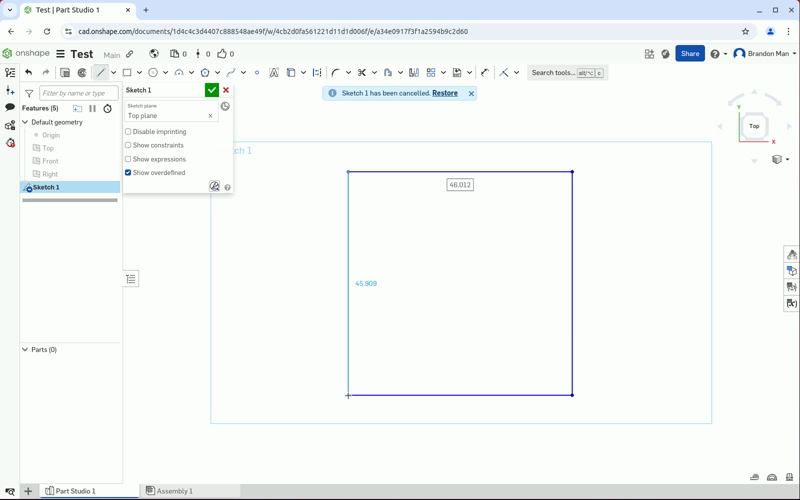
key_up(shift)
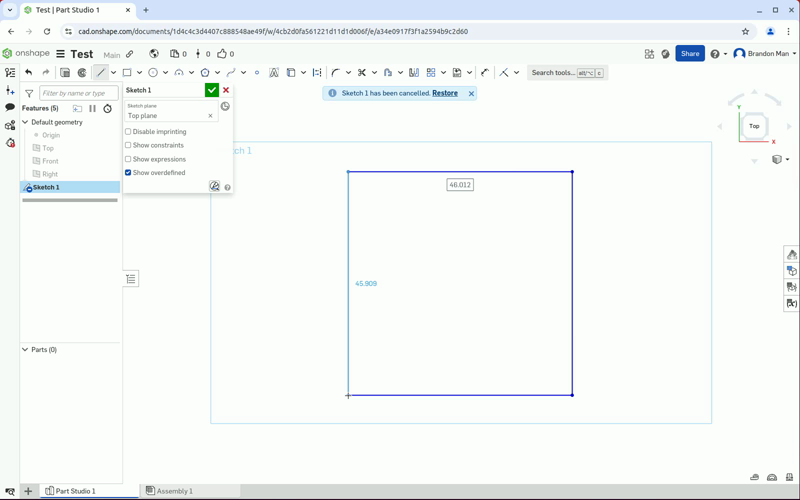
click(348, 395)
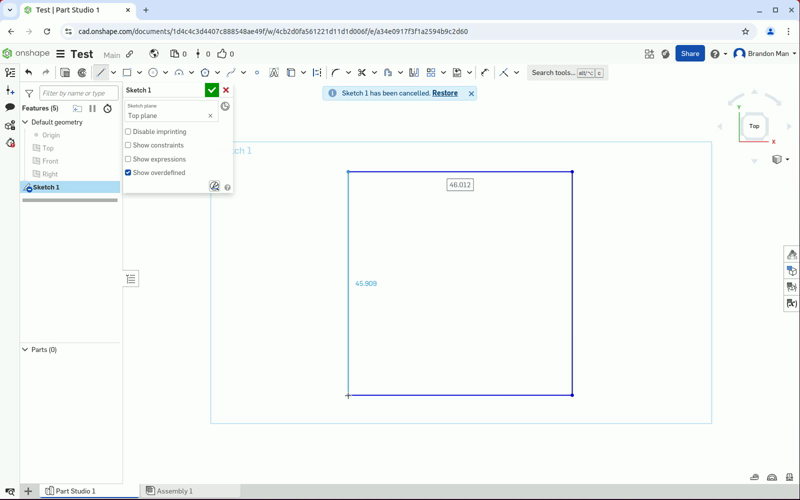
key(esc)
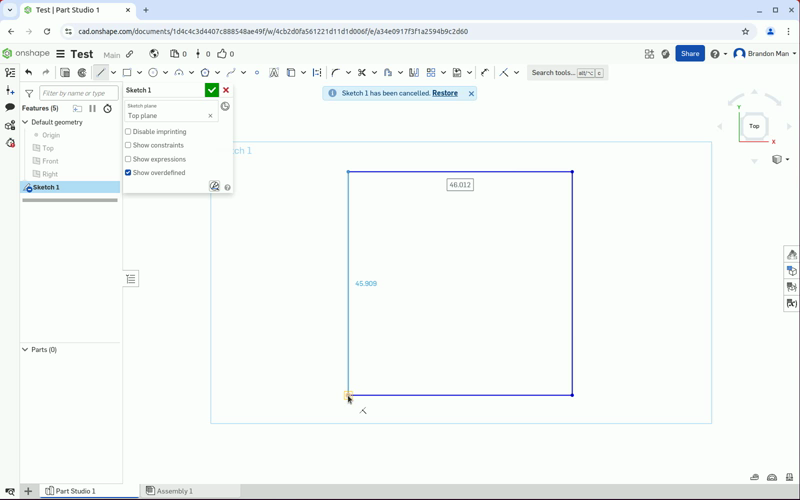
key(l)
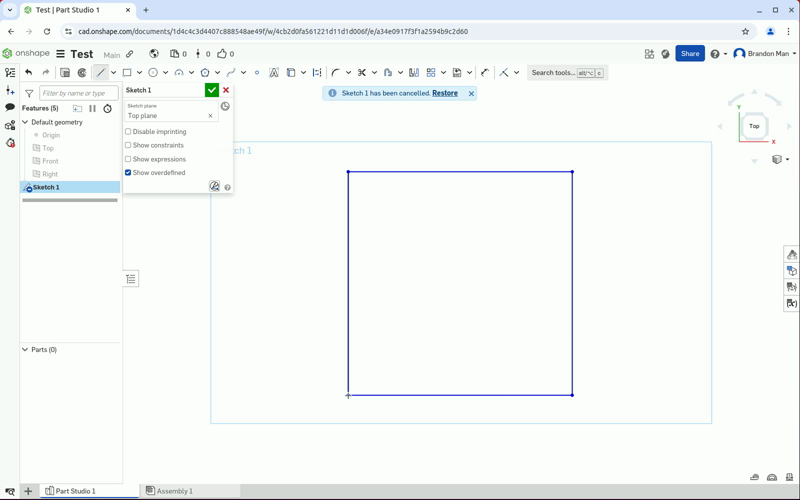
key_down(shift)
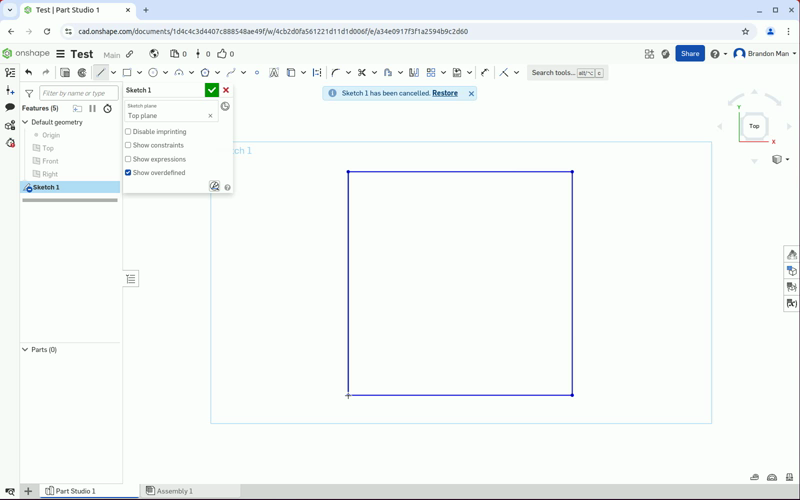
mouse_move(395, 348)
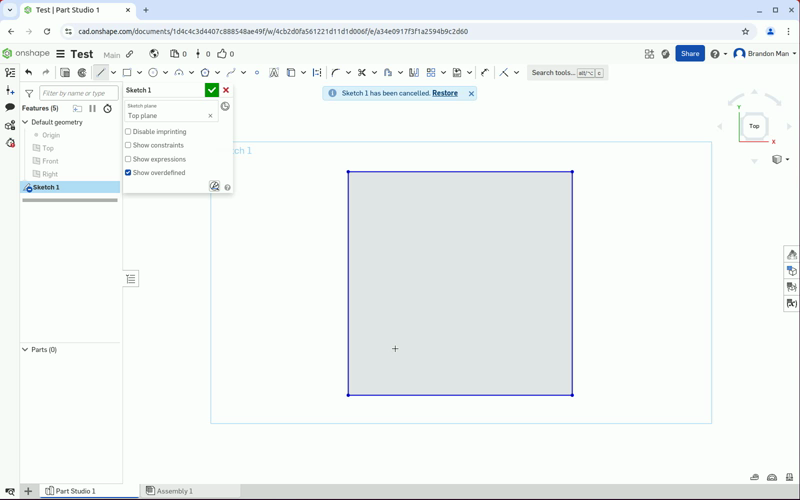
click(395, 348)
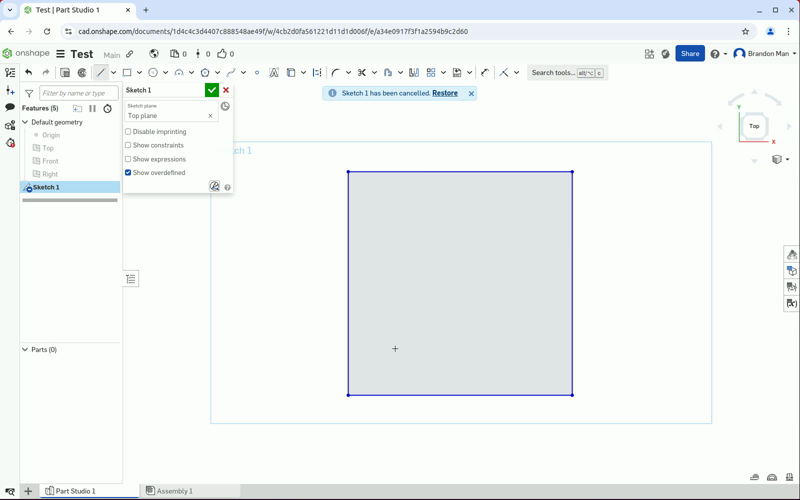
key_up(shift)
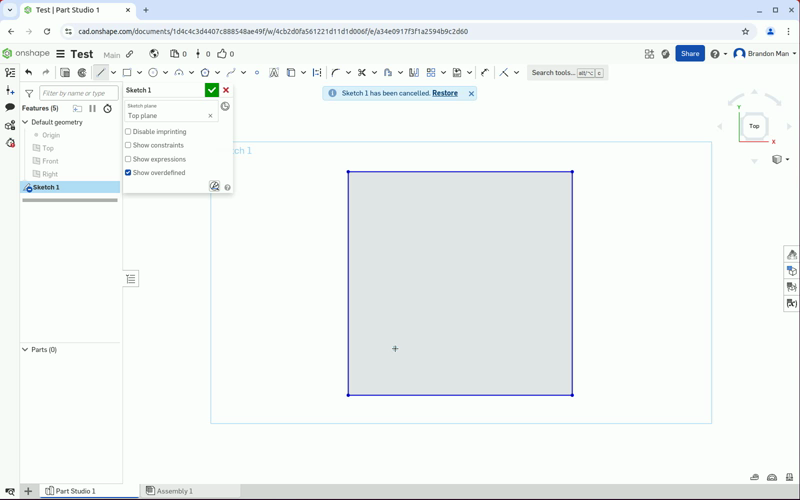
key_down(shift)
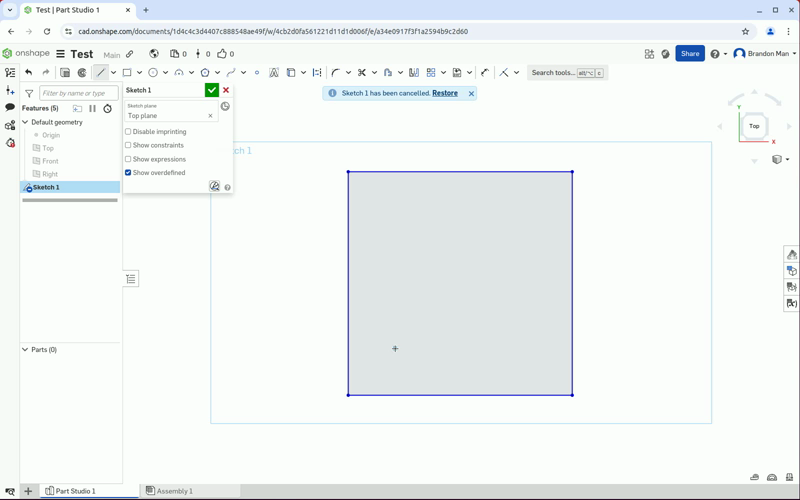
mouse_move(525, 348)
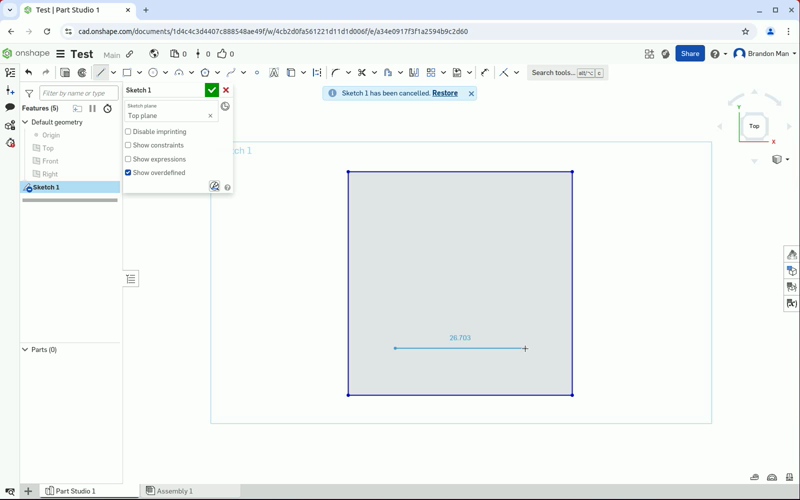
click(525, 348)
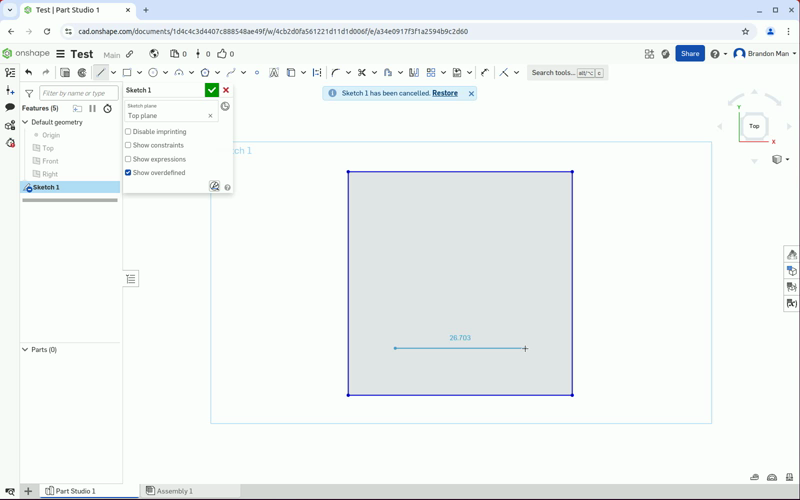
key_up(shift)
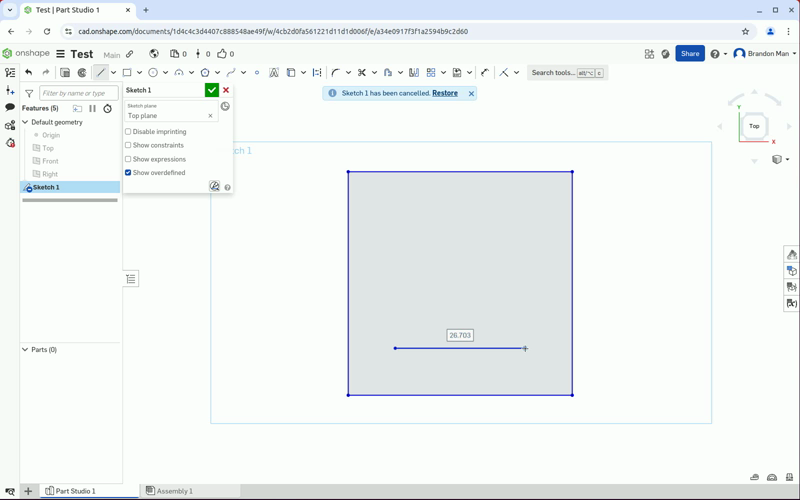
key_down(shift)
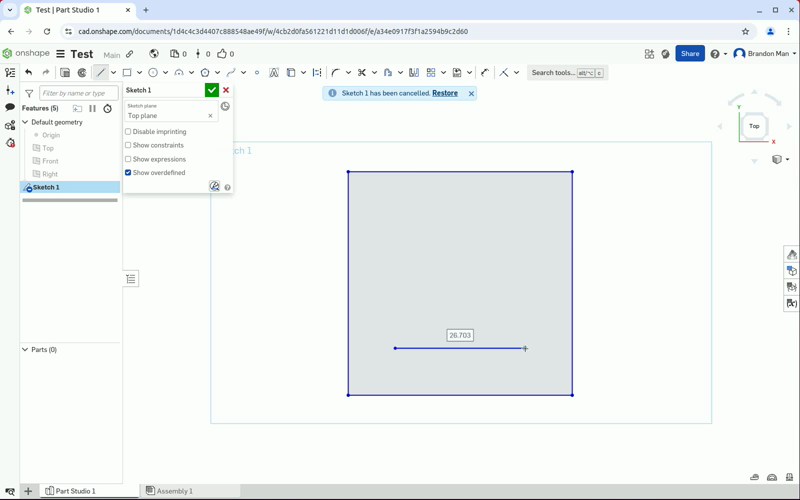
mouse_move(525, 218)
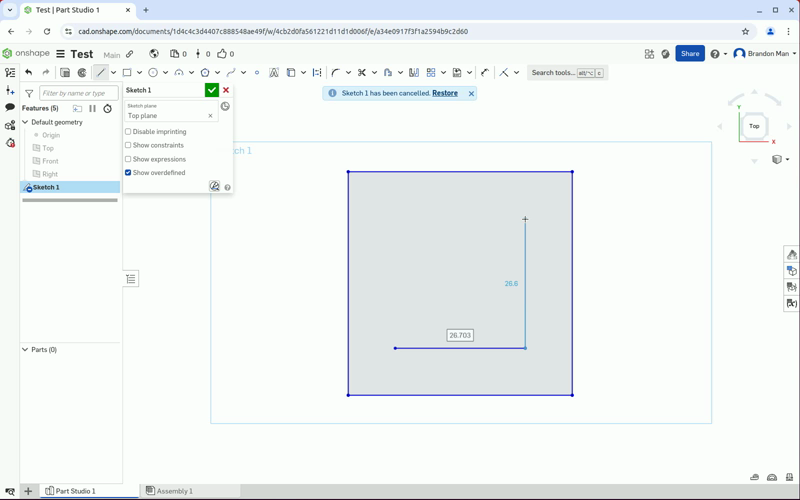
click(525, 218)
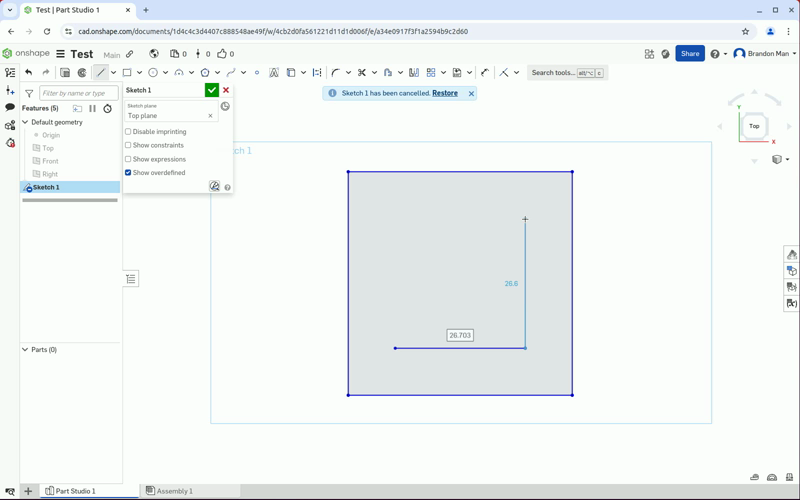
key_up(shift)
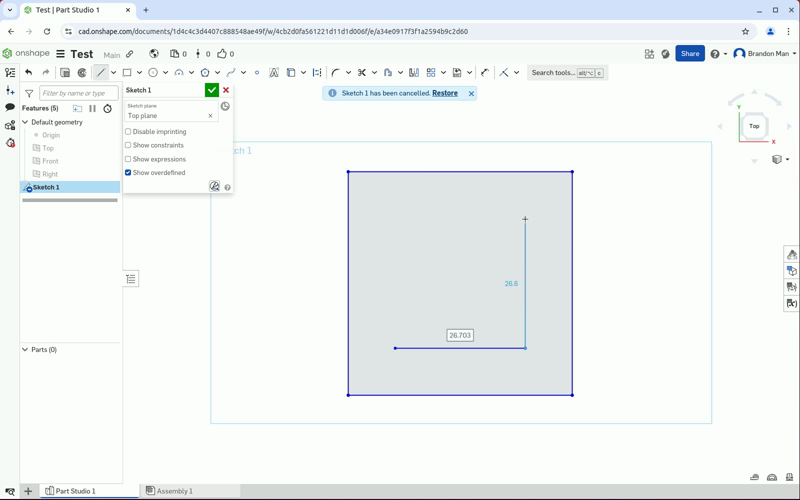
key_down(shift)
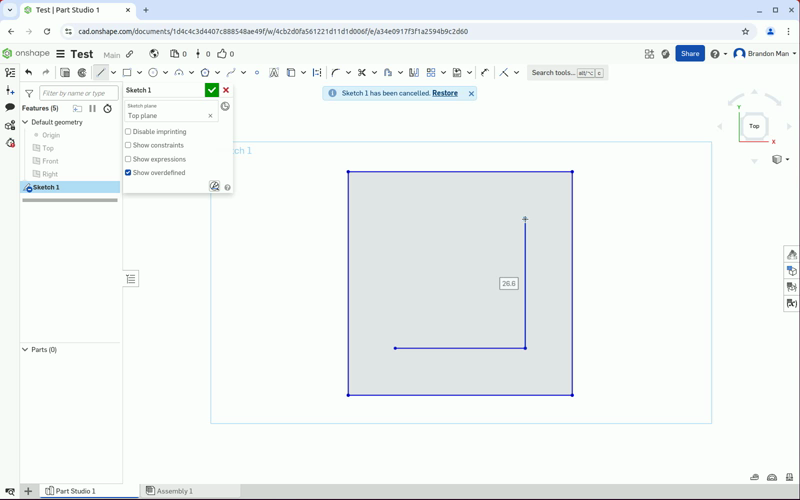
mouse_move(395, 218)
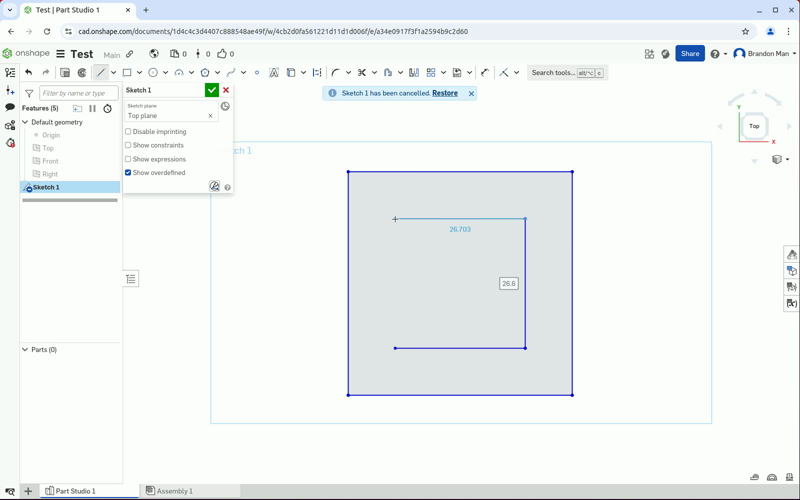
click(395, 218)
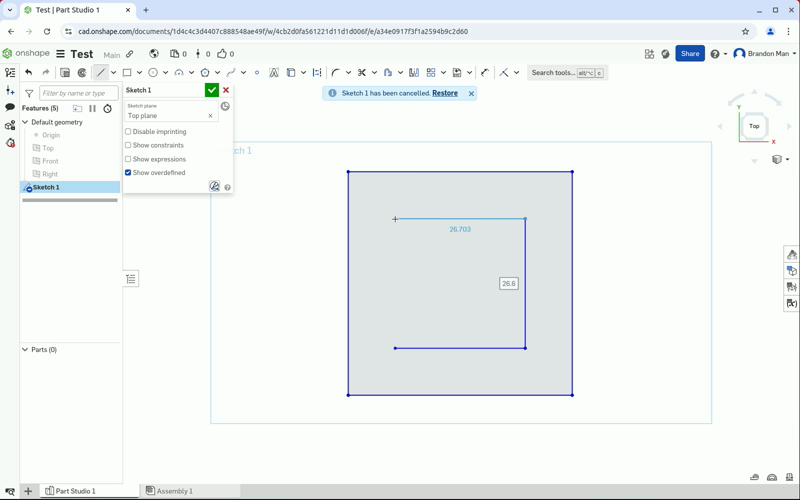
key_up(shift)
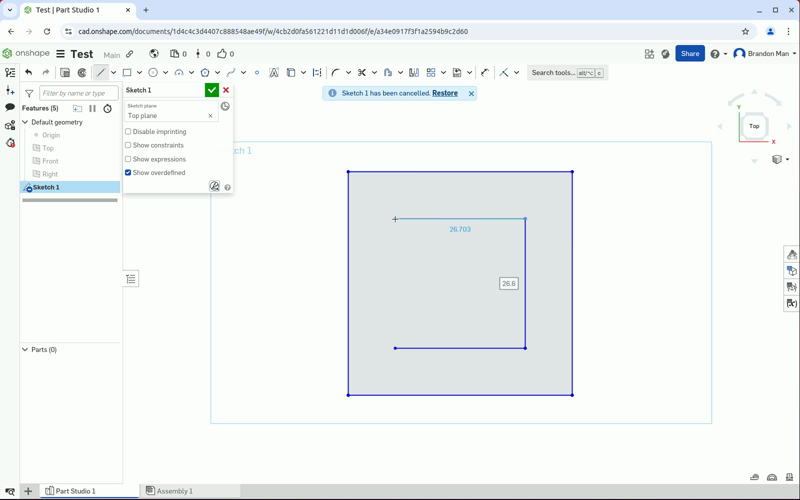
key_down(shift)
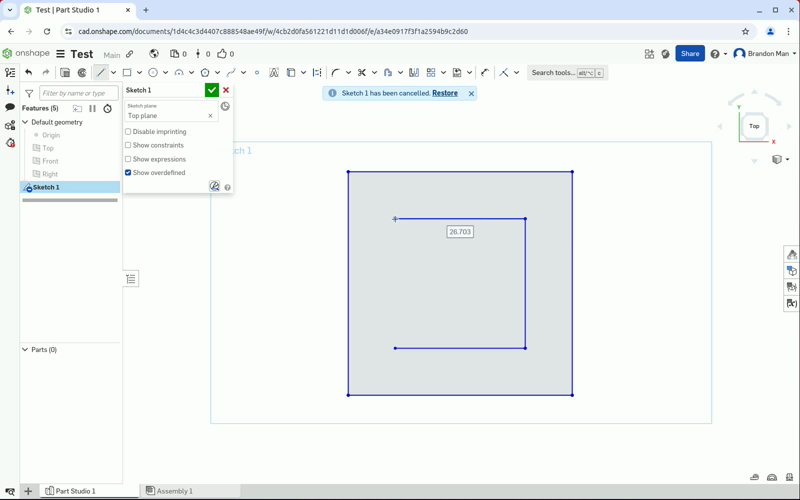
mouse_move(395, 348)
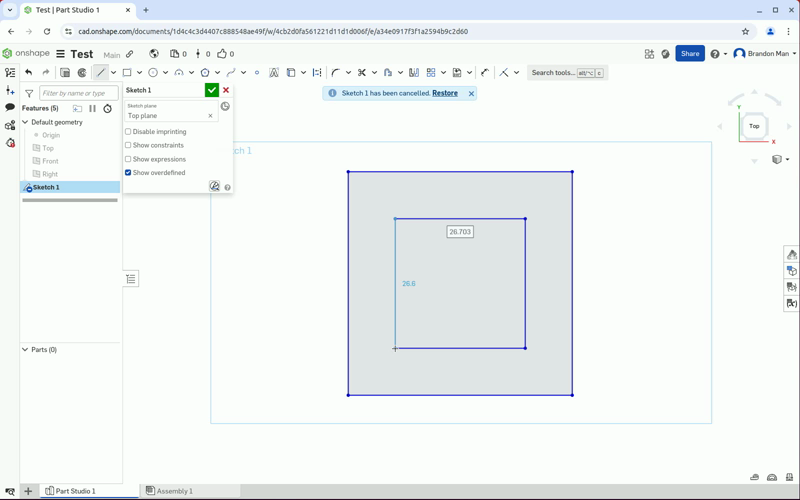
key_up(shift)
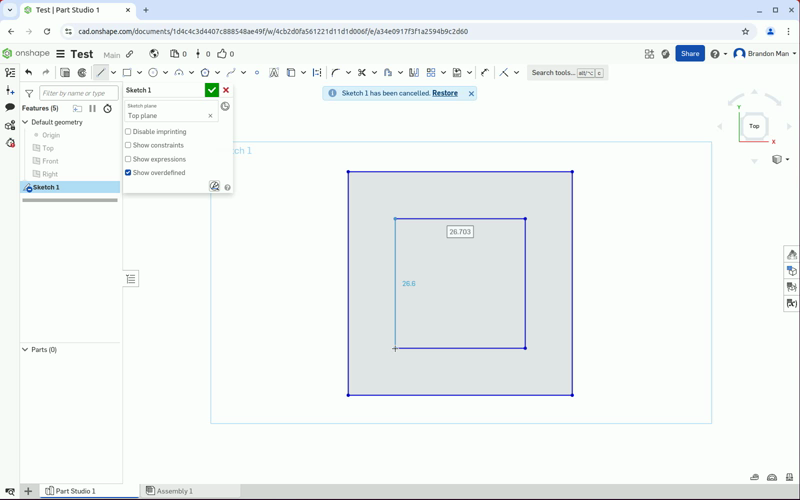
click(395, 348)
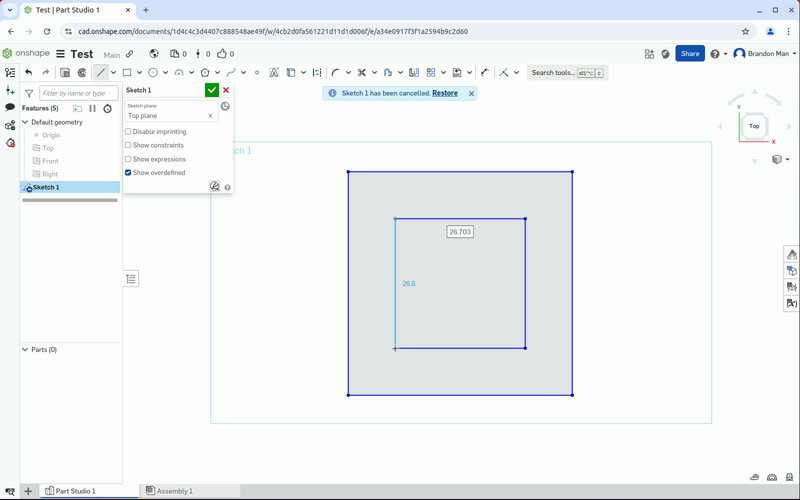
key(esc)
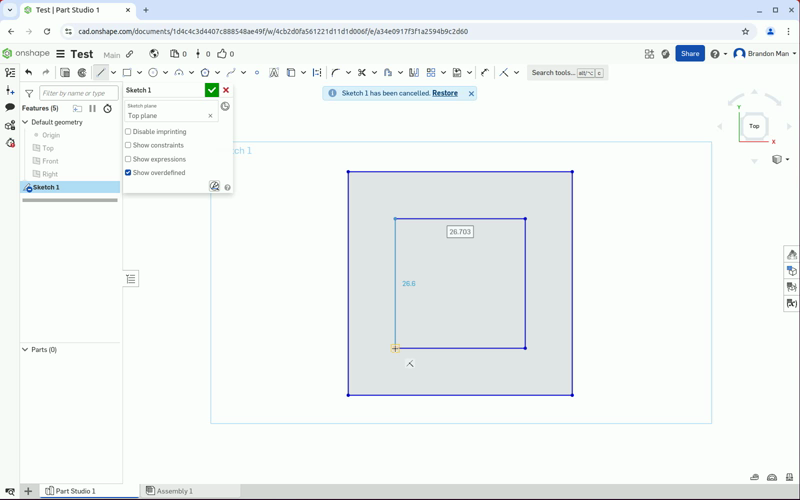
mouse_move(548, 209)
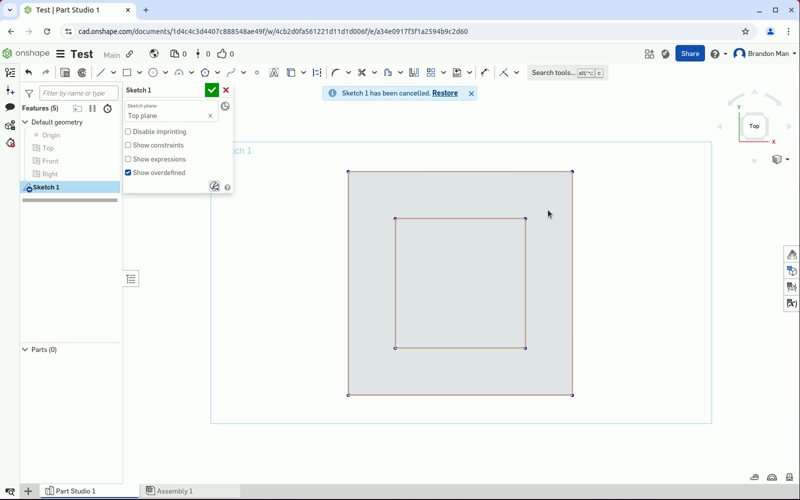
click(548, 209)
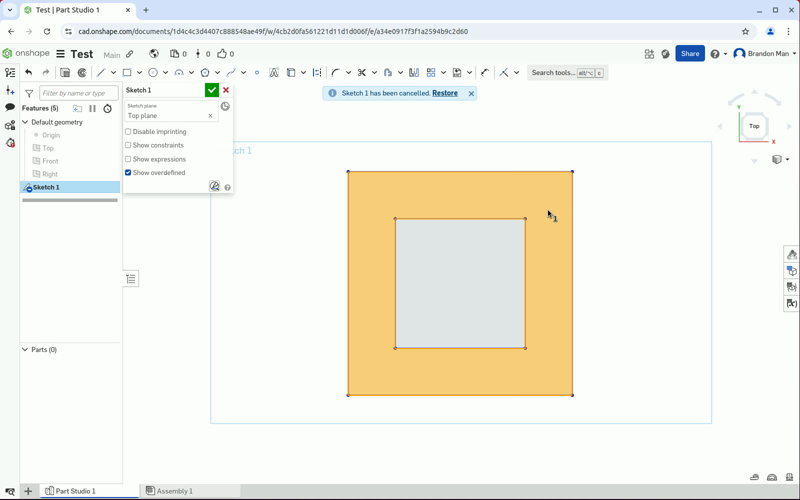
mouse_move(73, 352)
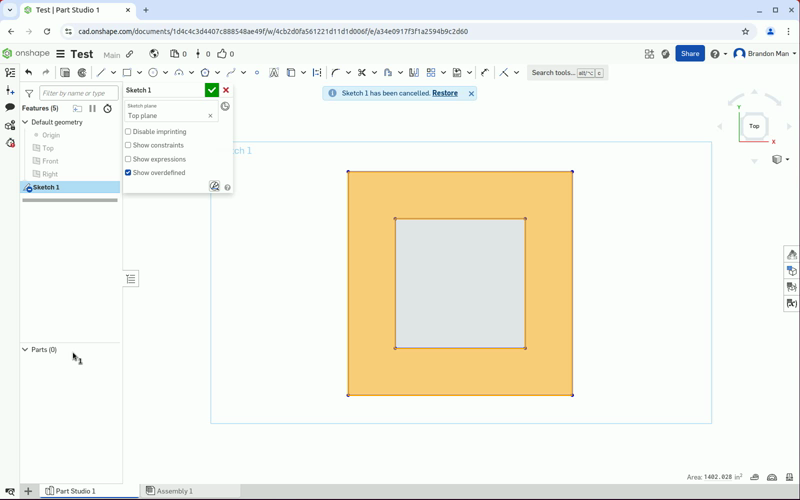
key(shift+y)
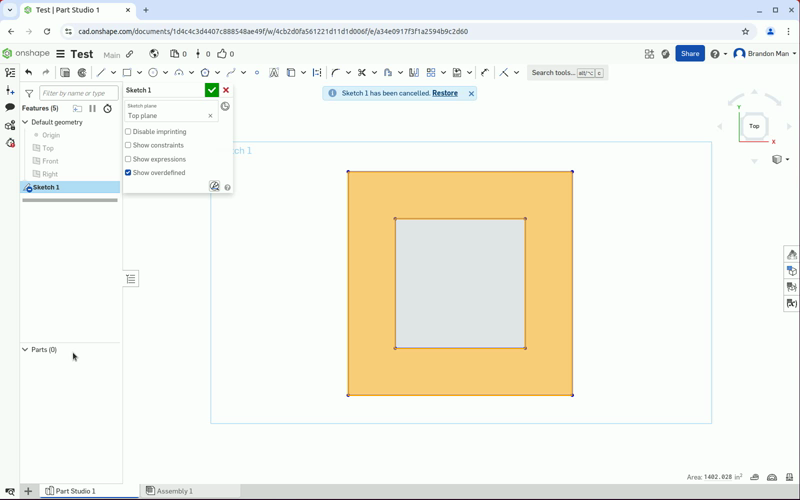
key(shift+e)
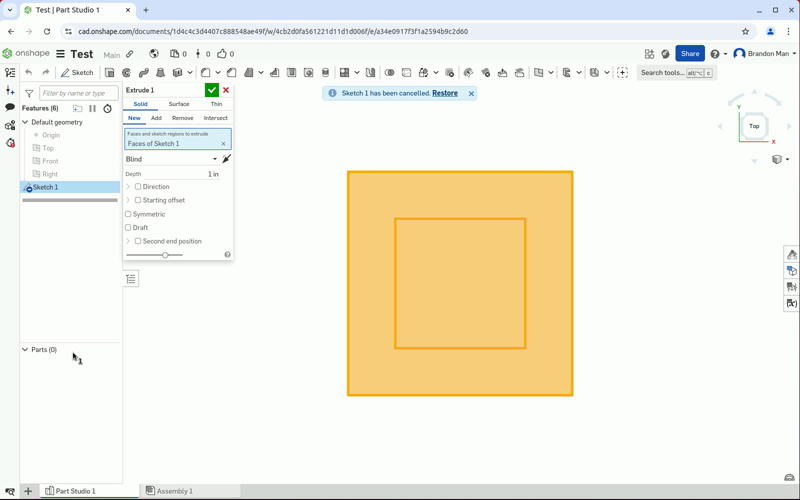
mouse_move(143, 106)
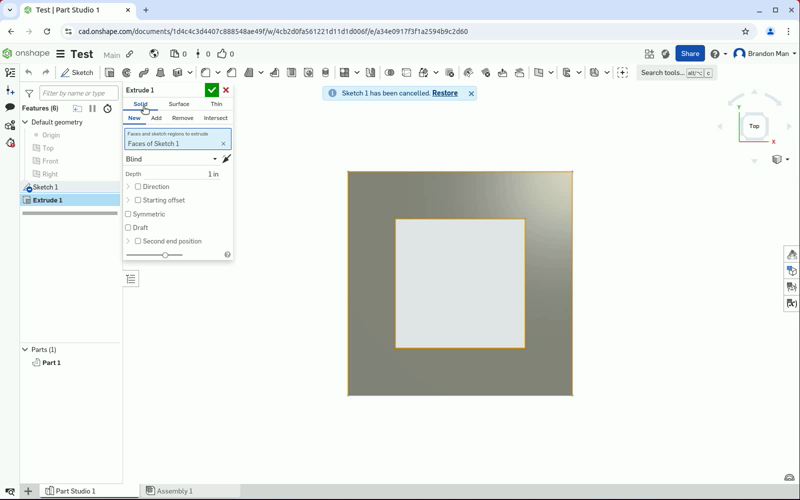
click(143, 106)
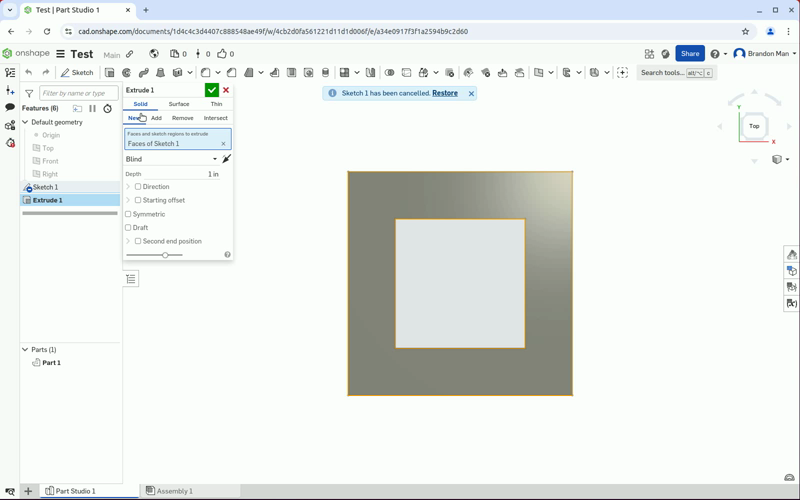
mouse_move(137, 120)
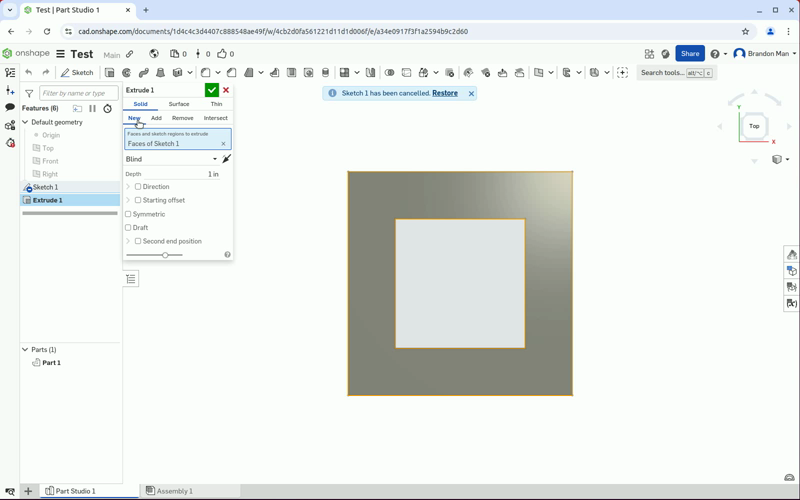
click(137, 120)
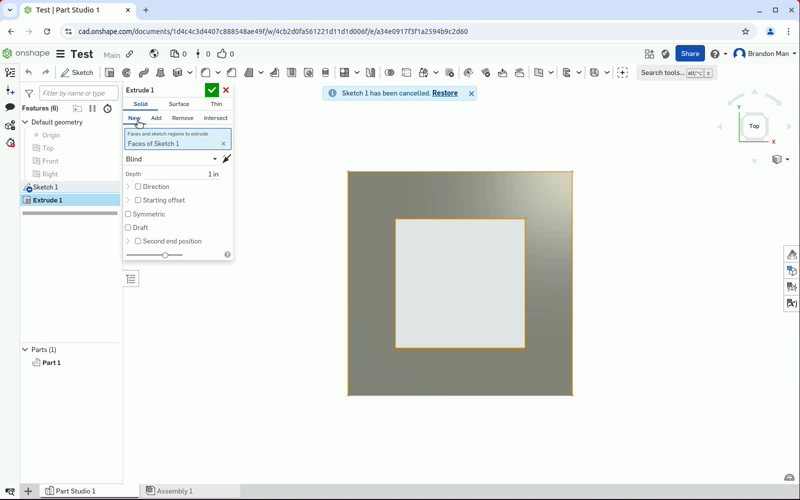
key(tab, 4)
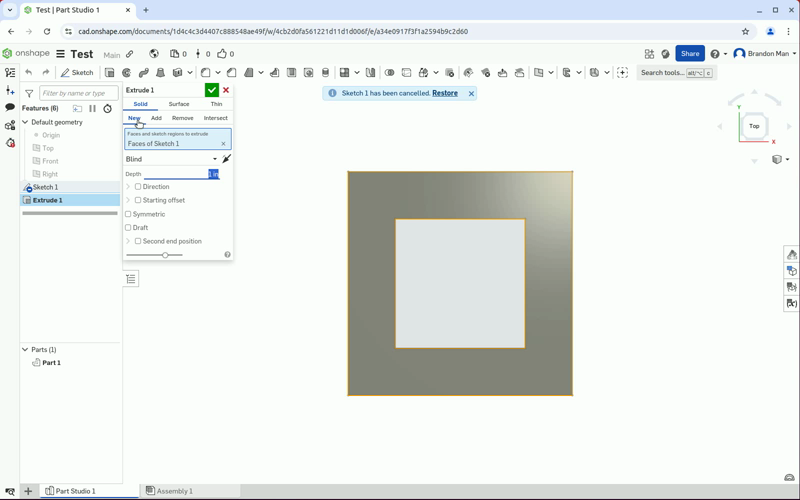
text(9.628)
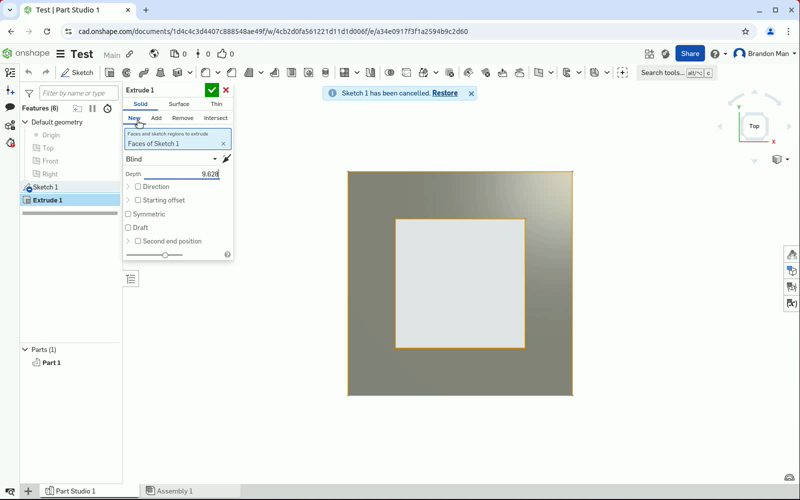
key(enter)
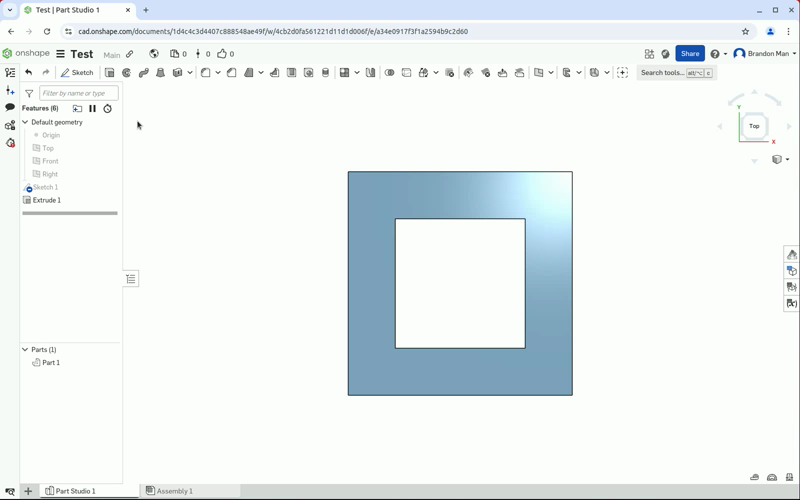
key(shift+h)
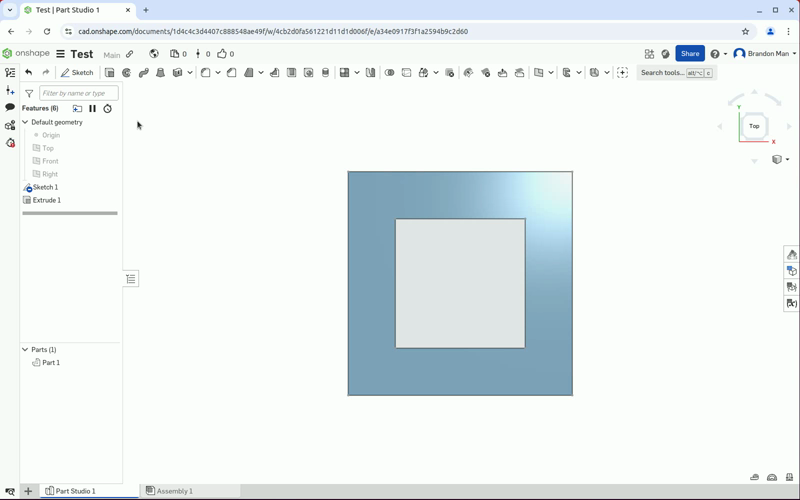
key(shift+h)
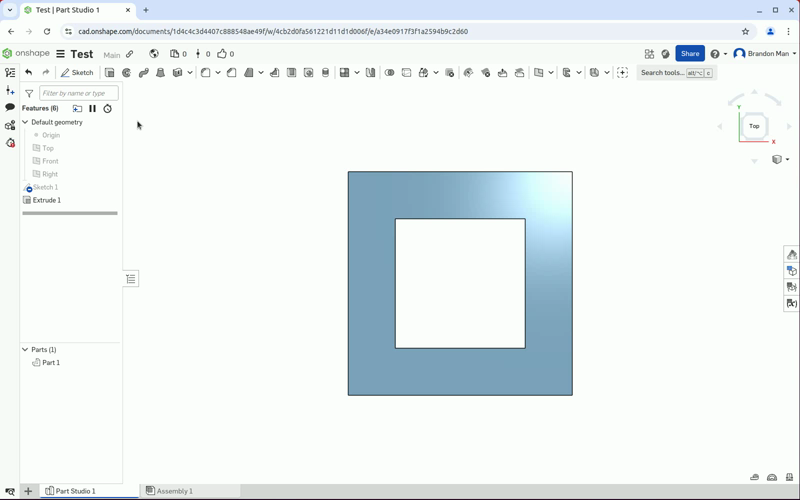
mouse_move(73, 189)
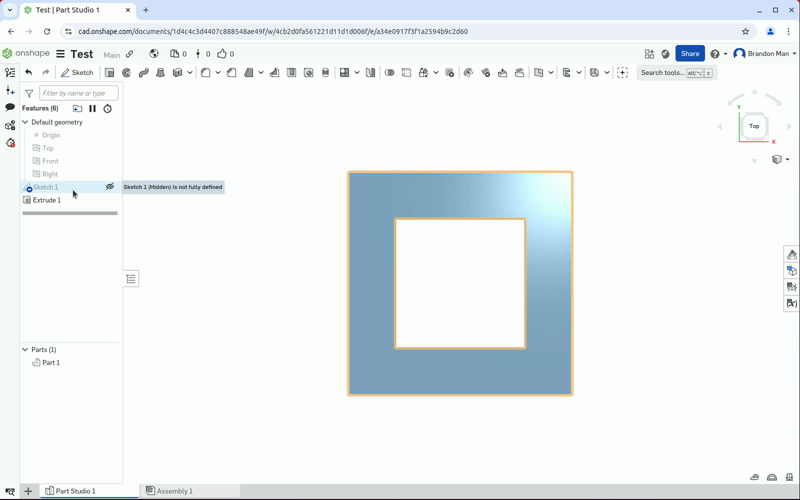
click(73, 189)
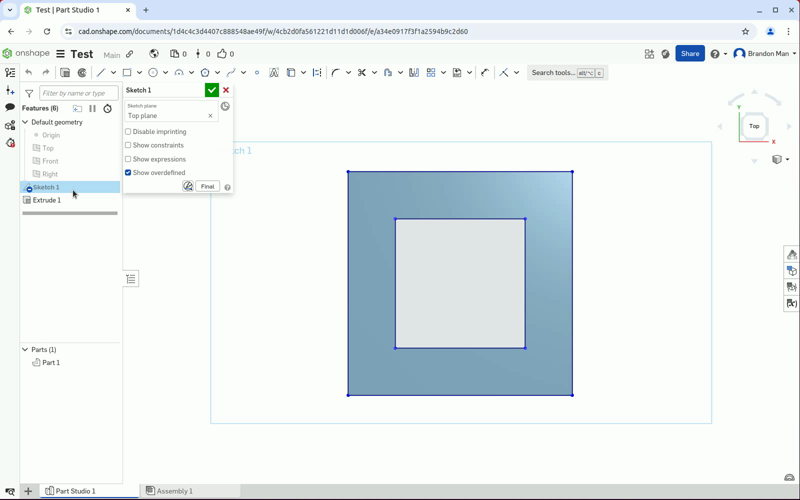
mouse_move(229, 92)
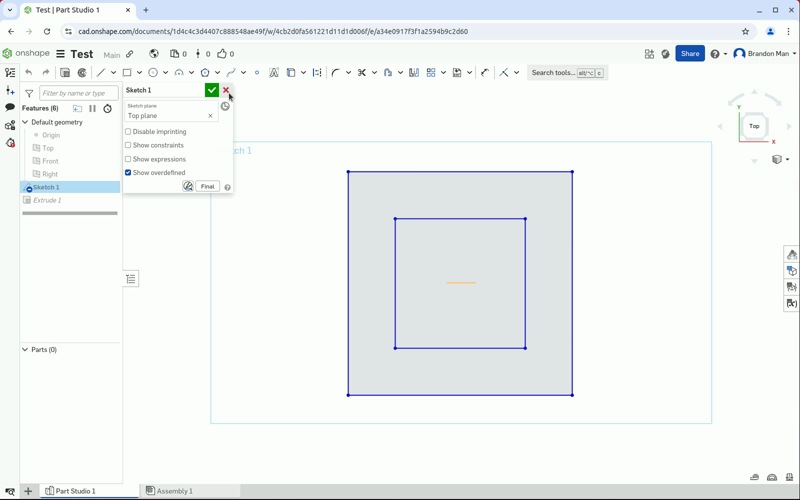
click(229, 92)
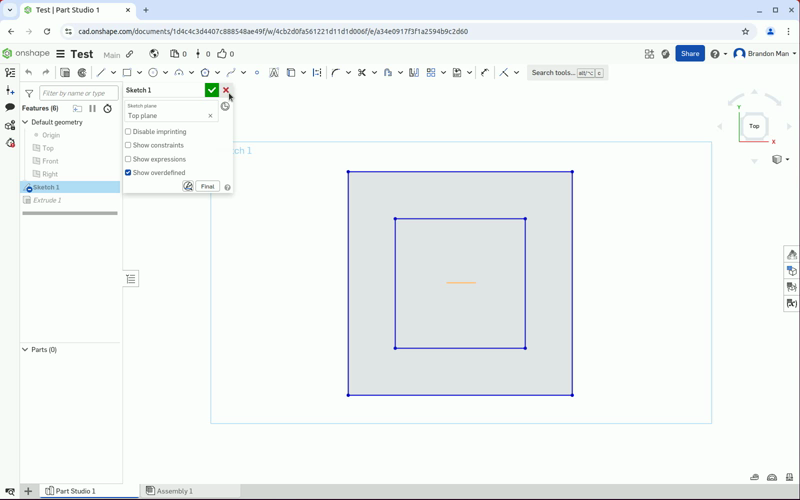
key(shift+s)
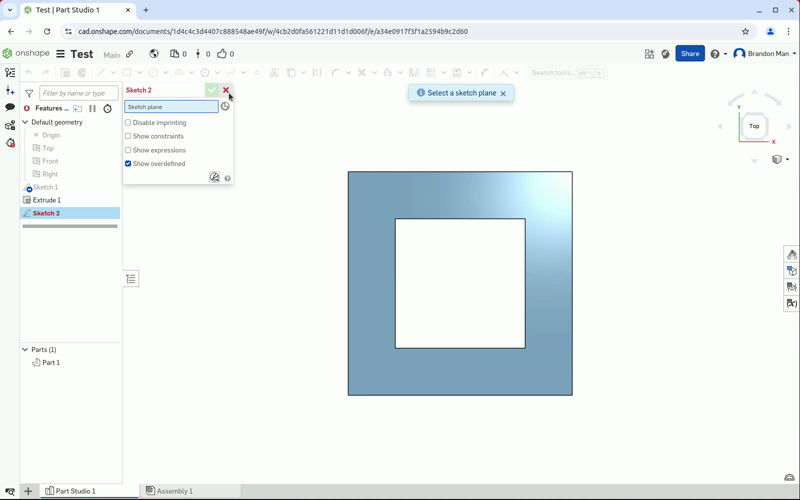
mouse_move(73, 150)
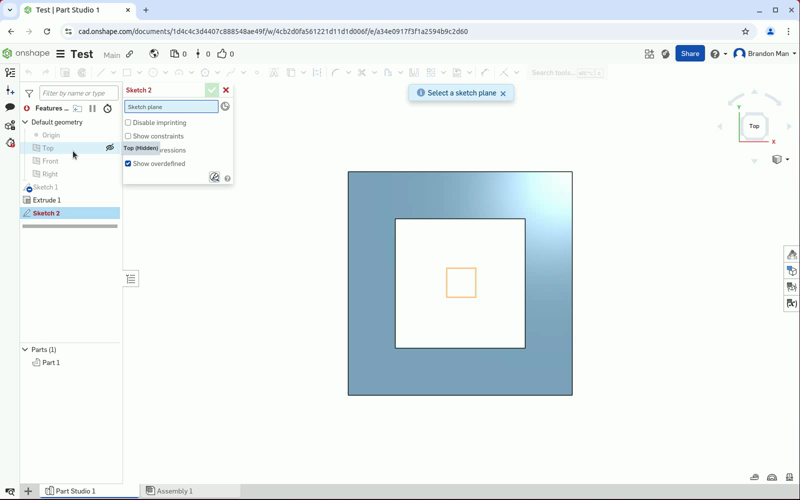
click(73, 150)
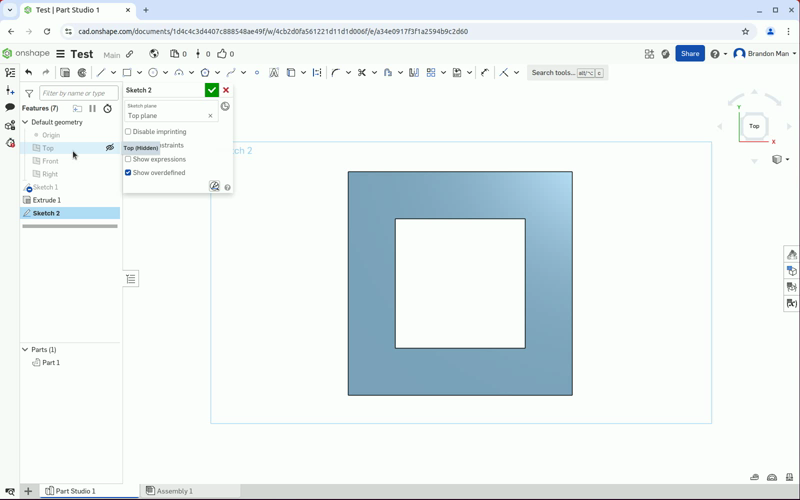
mouse_move(73, 352)
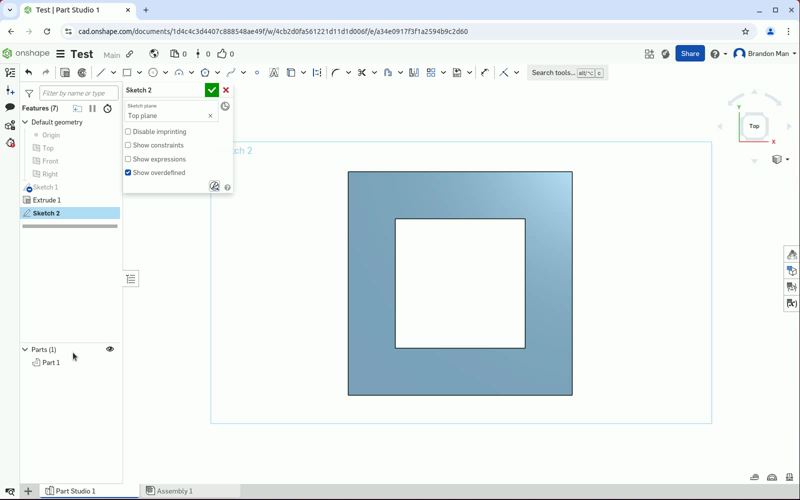
key(y)
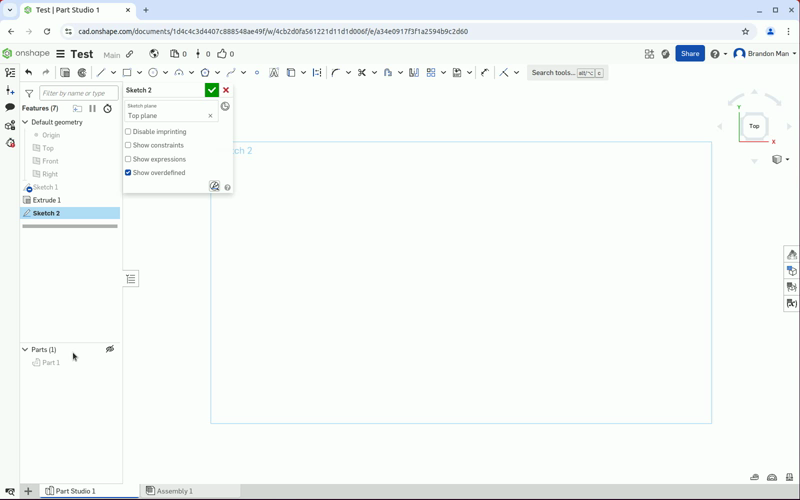
key(l)
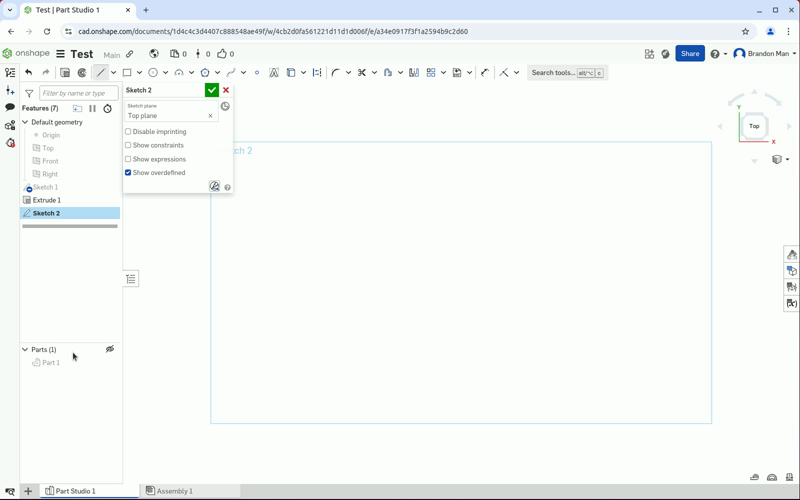
key_down(shift)
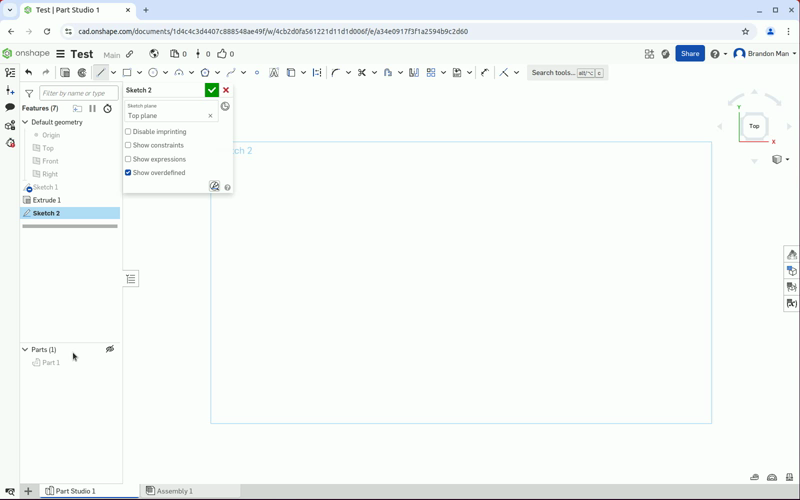
mouse_move(395, 348)
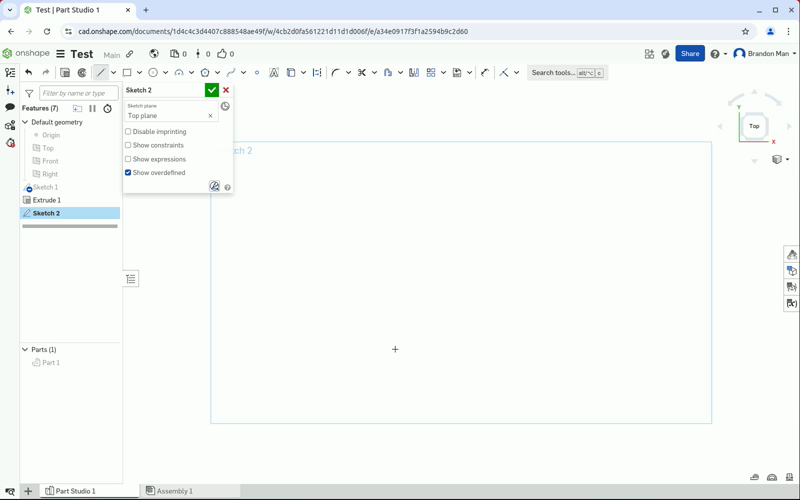
click(395, 348)
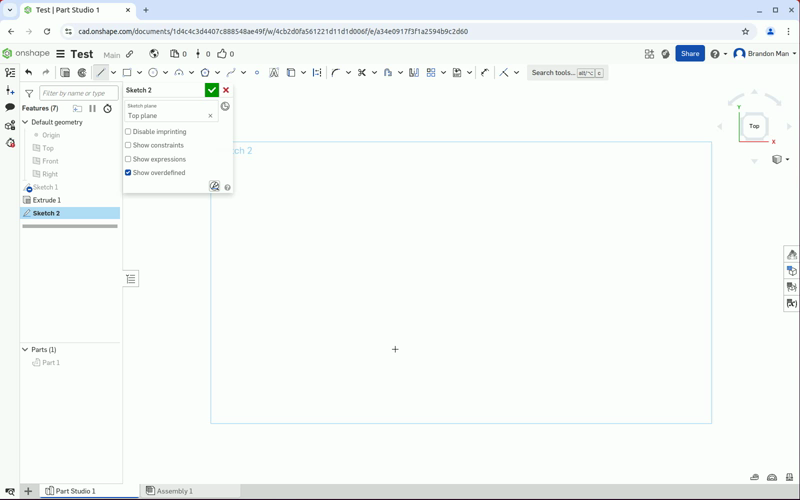
key_up(shift)
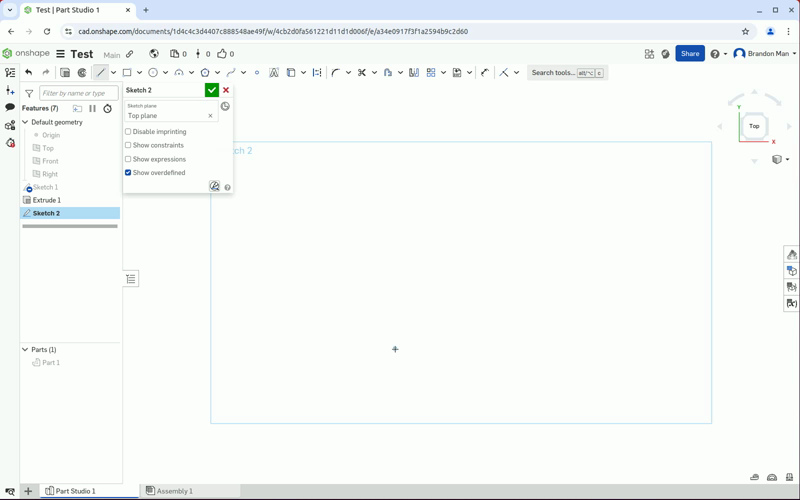
key_down(shift)
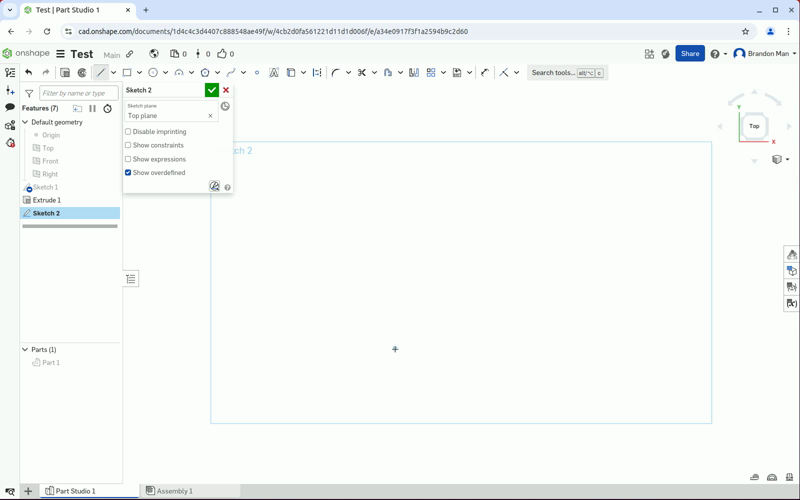
mouse_move(525, 348)
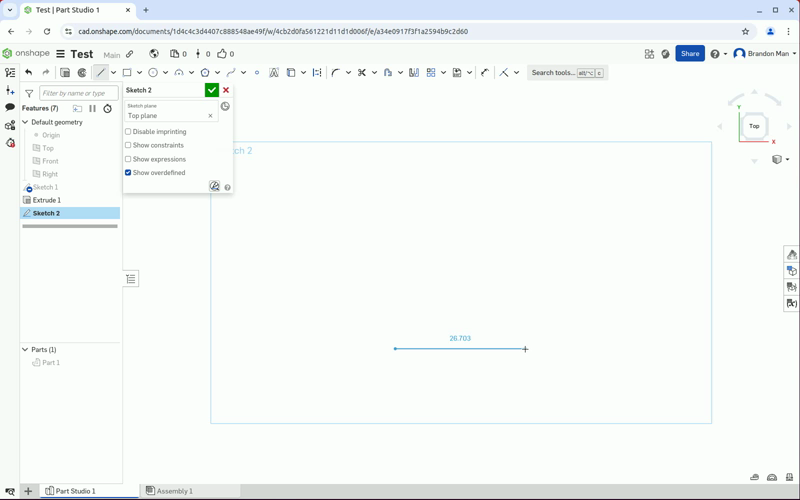
click(525, 348)
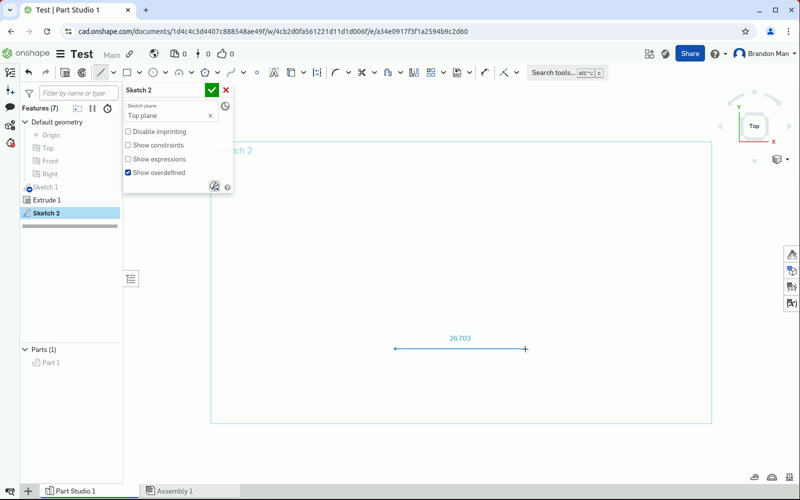
key_up(shift)
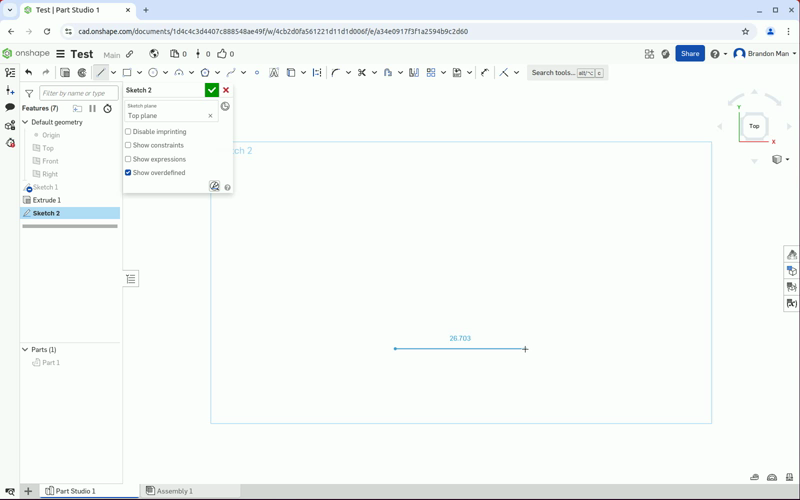
key_down(shift)
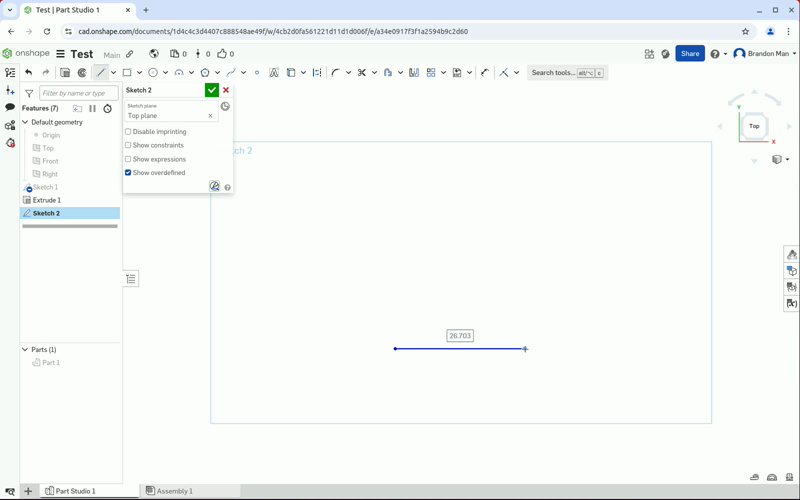
mouse_move(525, 218)
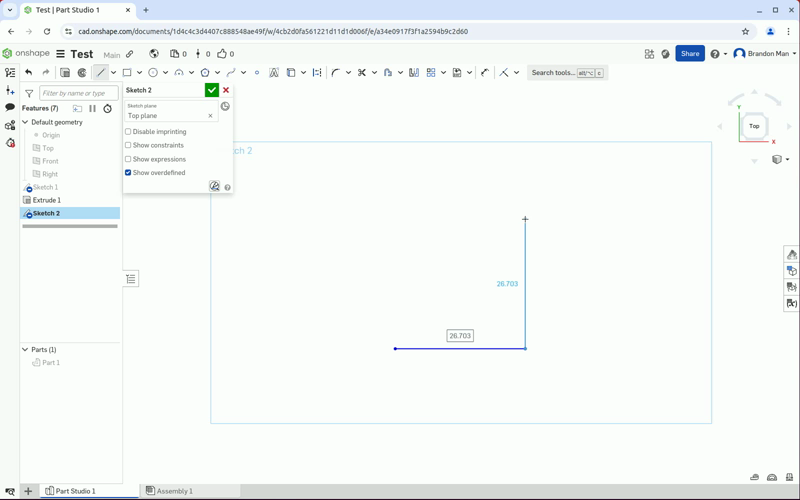
click(525, 218)
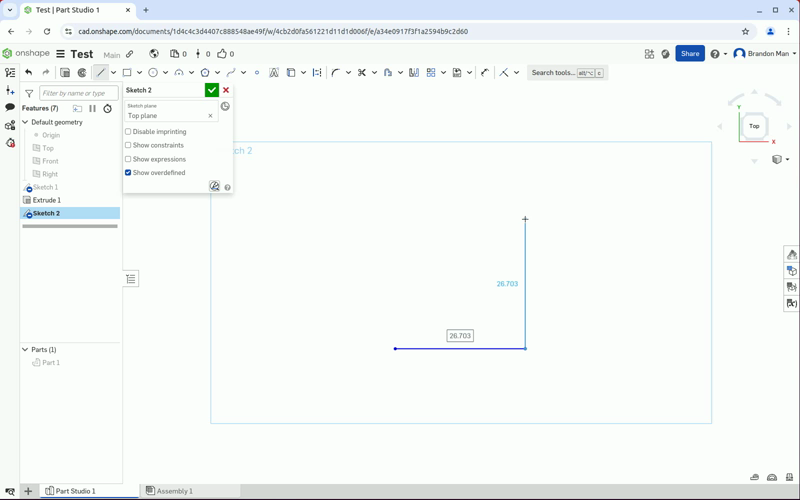
key_up(shift)
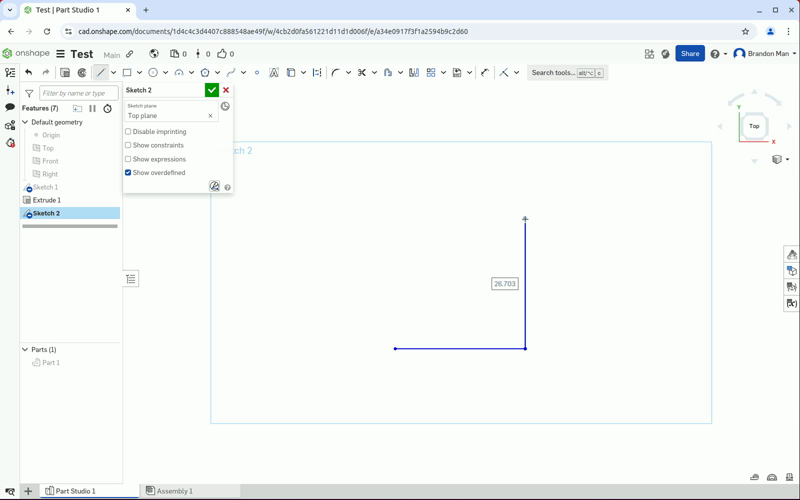
key_down(shift)
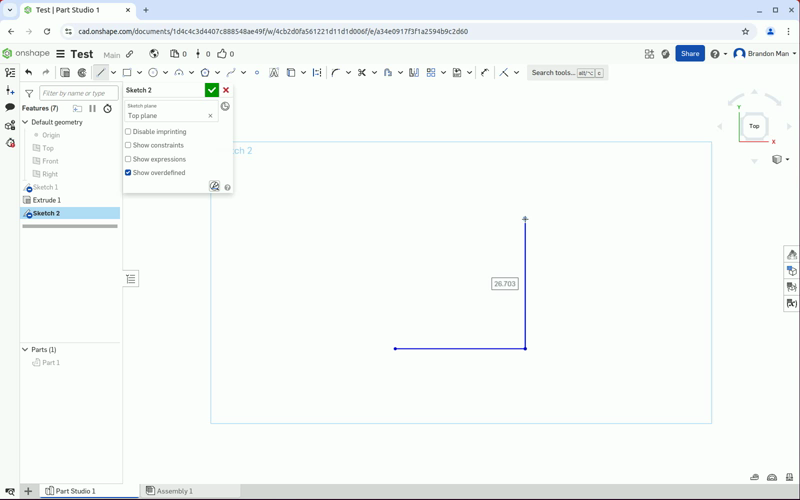
mouse_move(395, 218)
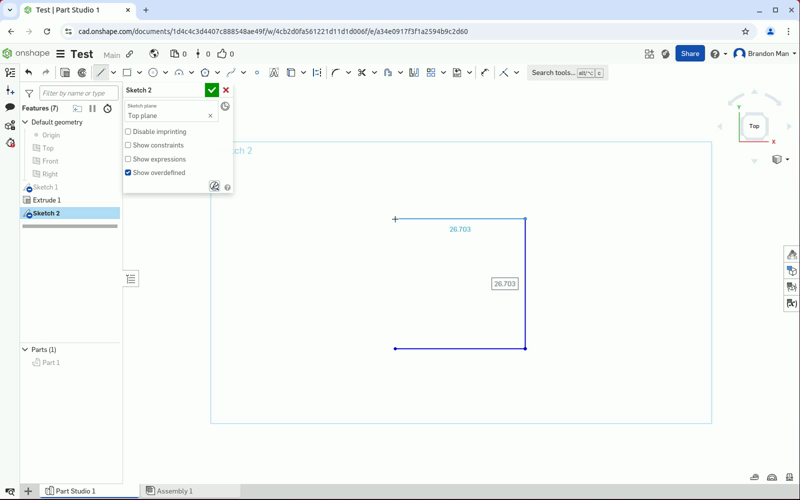
click(395, 218)
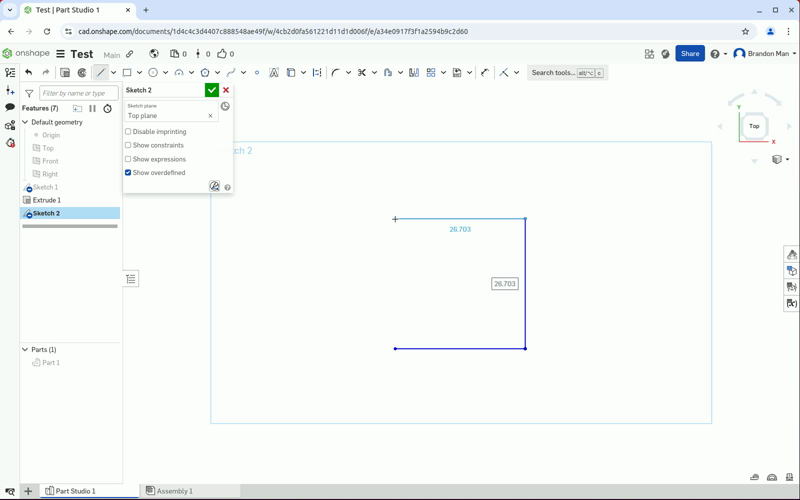
key_up(shift)
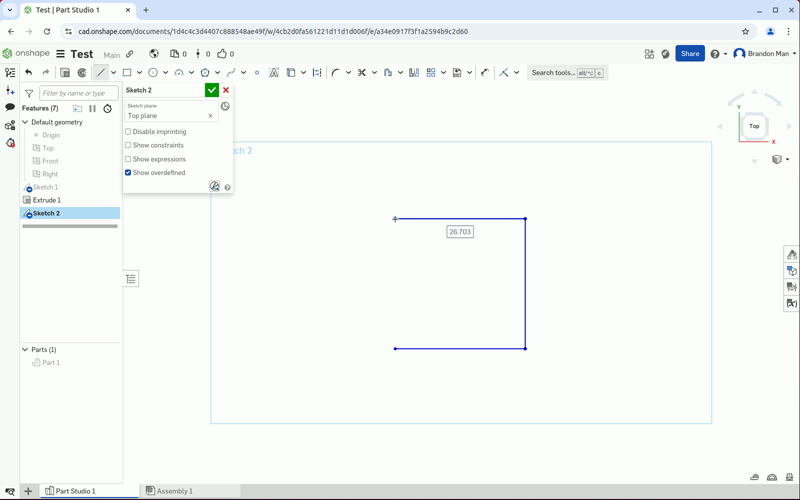
key_down(shift)
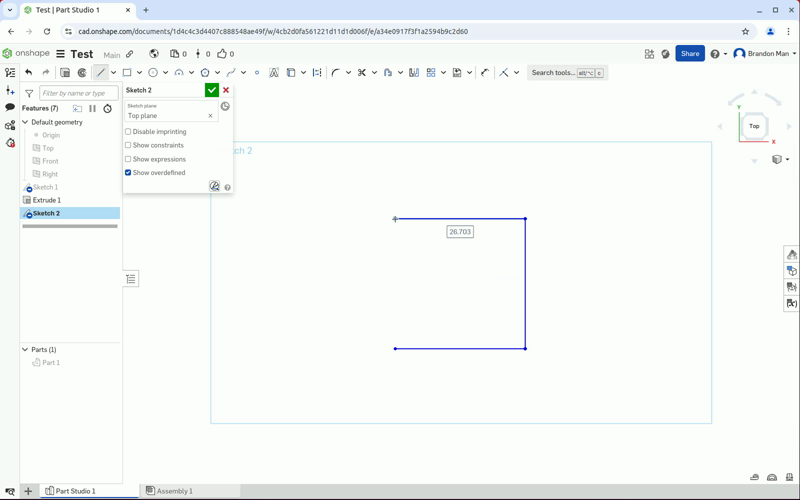
mouse_move(395, 348)
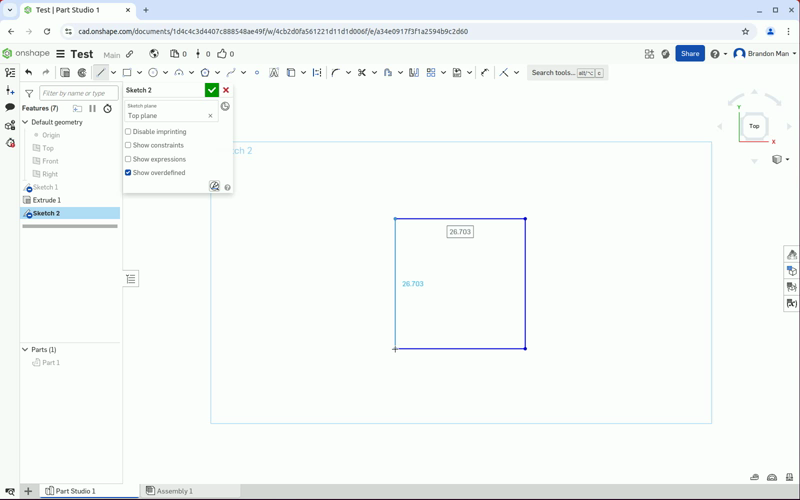
key_up(shift)
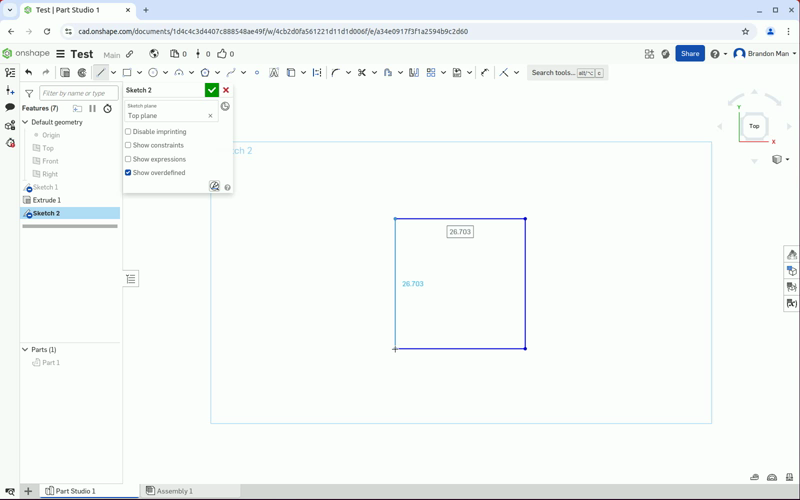
click(395, 348)
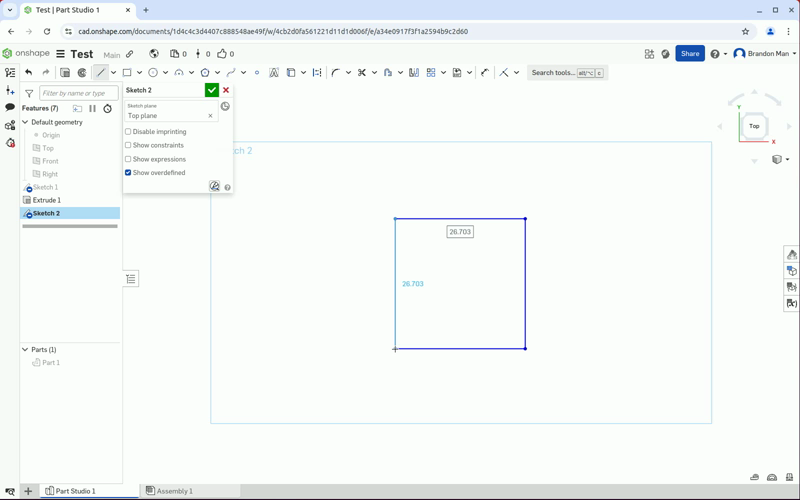
key(esc)
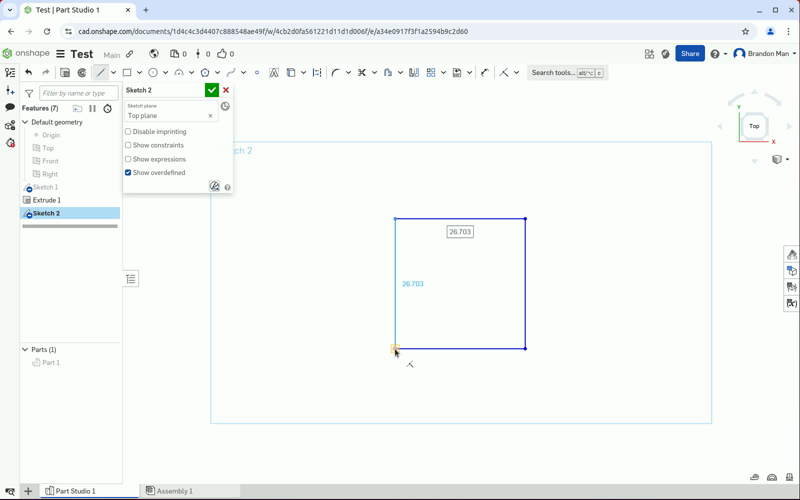
key(l)
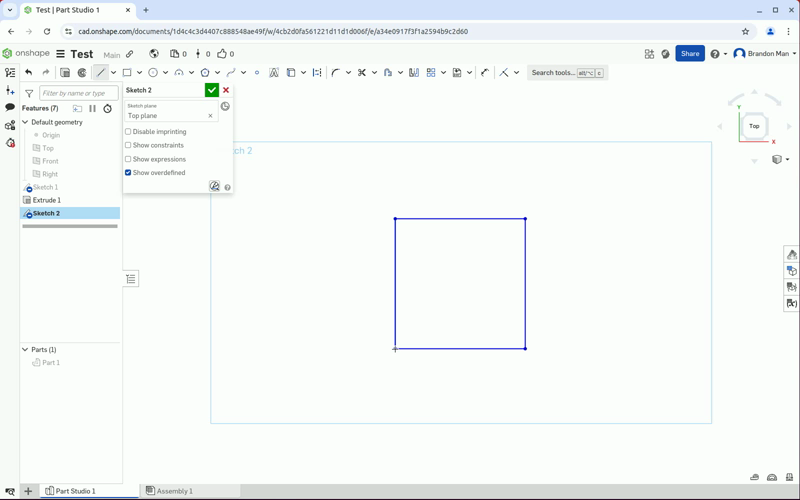
key_down(shift)
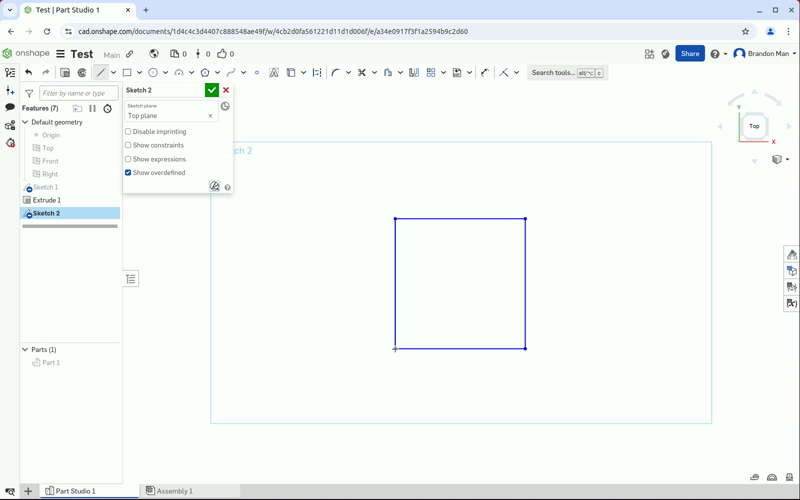
mouse_move(443, 300)
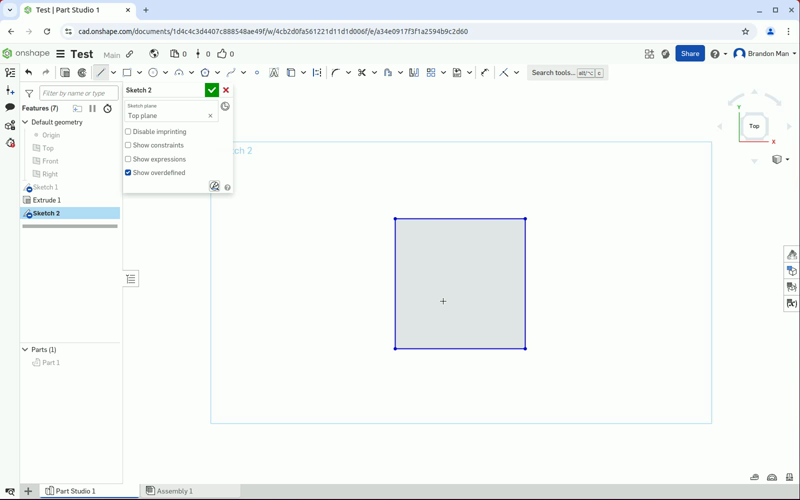
click(443, 300)
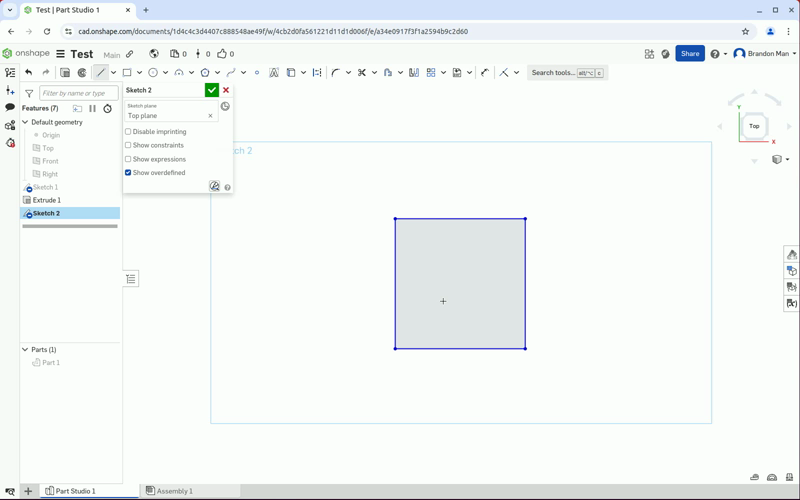
key_up(shift)
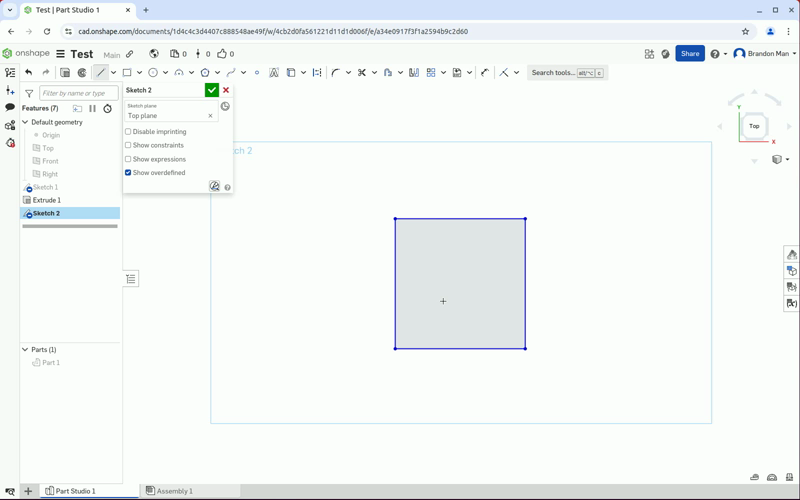
key_down(shift)
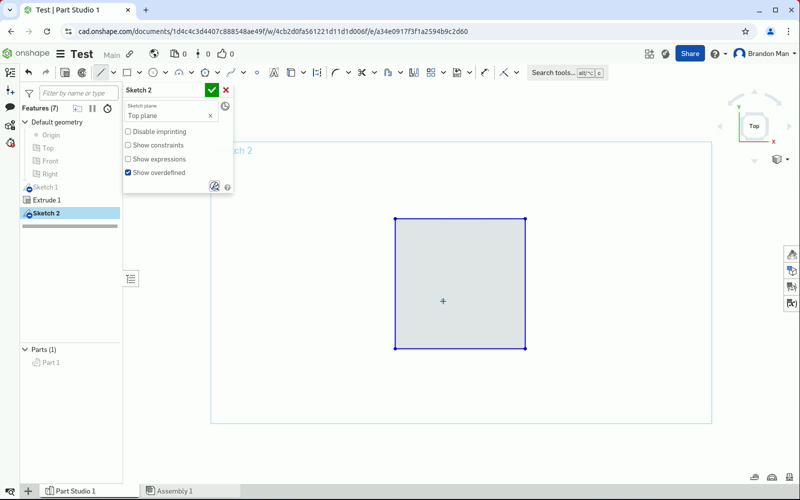
mouse_move(473, 300)
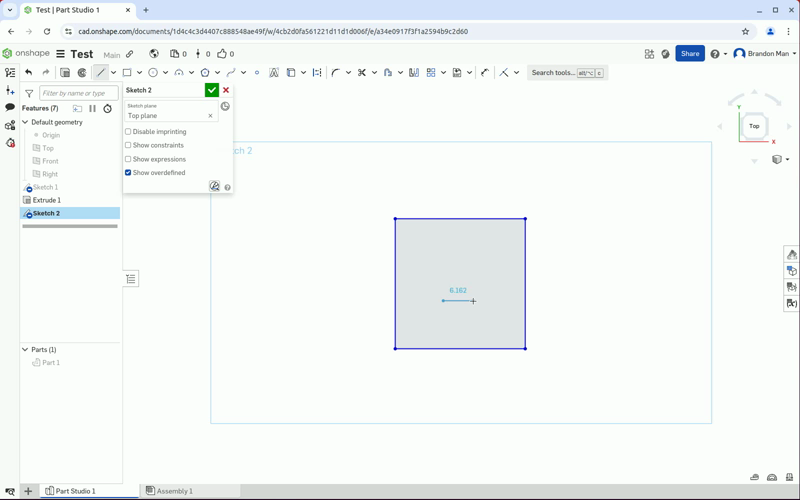
mouse_move(477, 300)
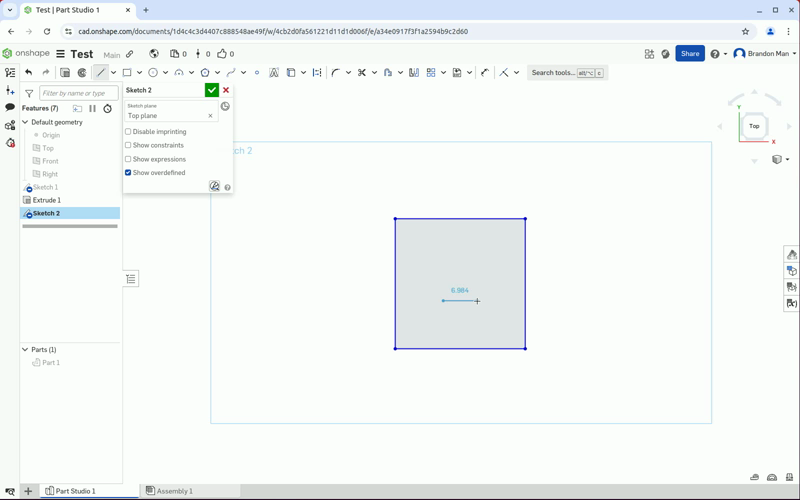
click(477, 300)
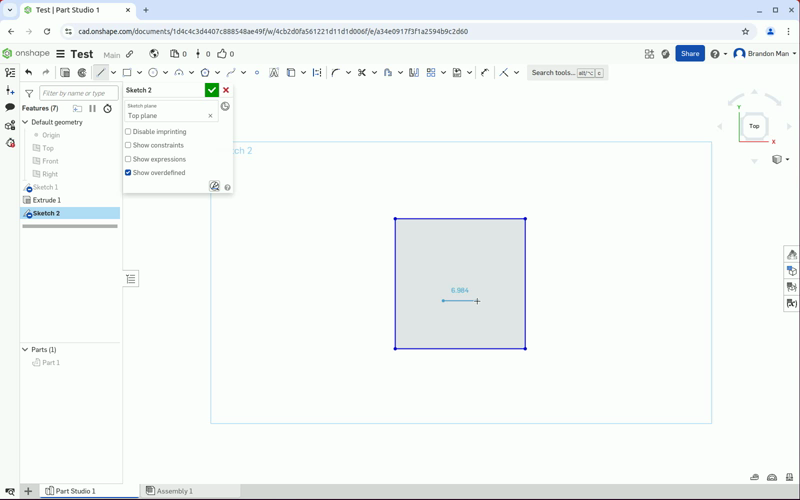
key_up(shift)
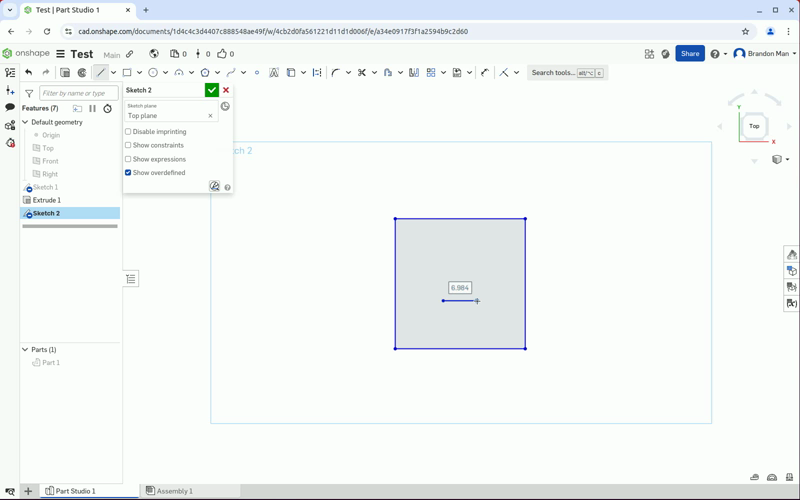
key_down(shift)
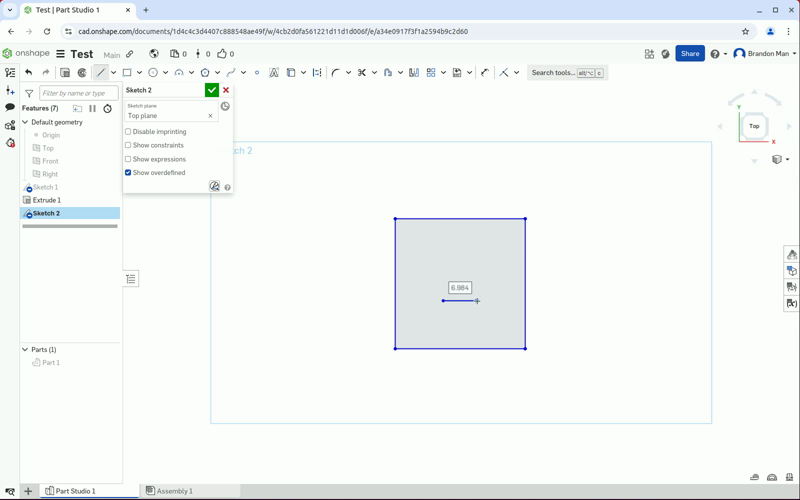
mouse_move(507, 300)
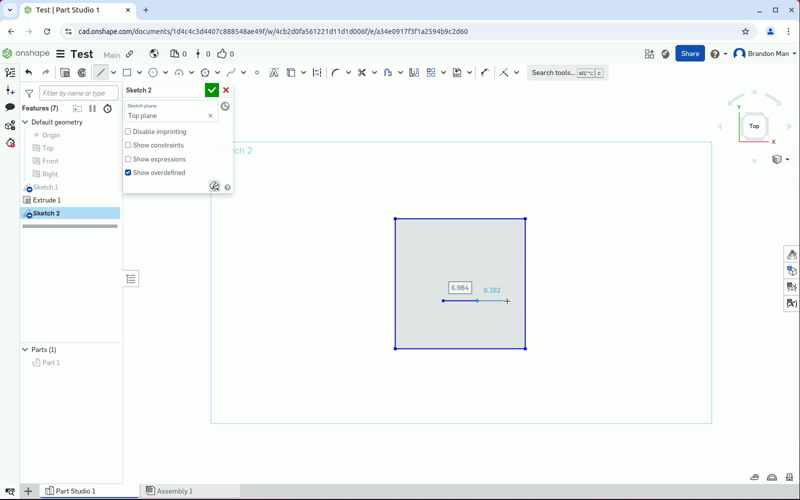
mouse_move(477, 266)
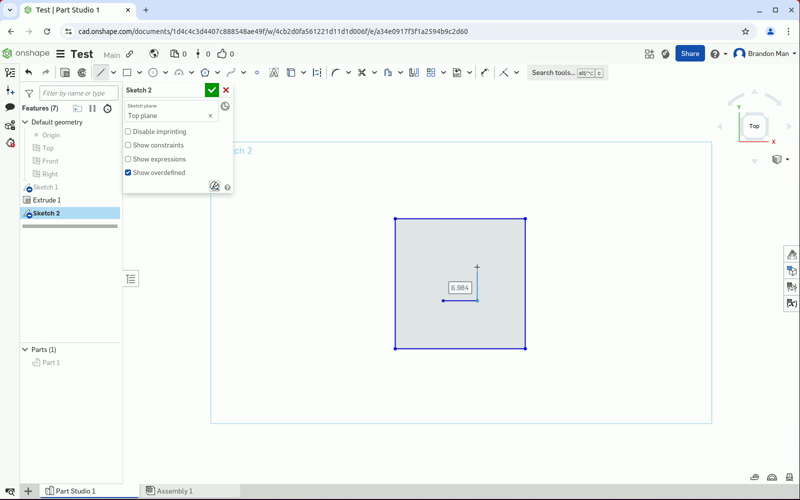
click(477, 266)
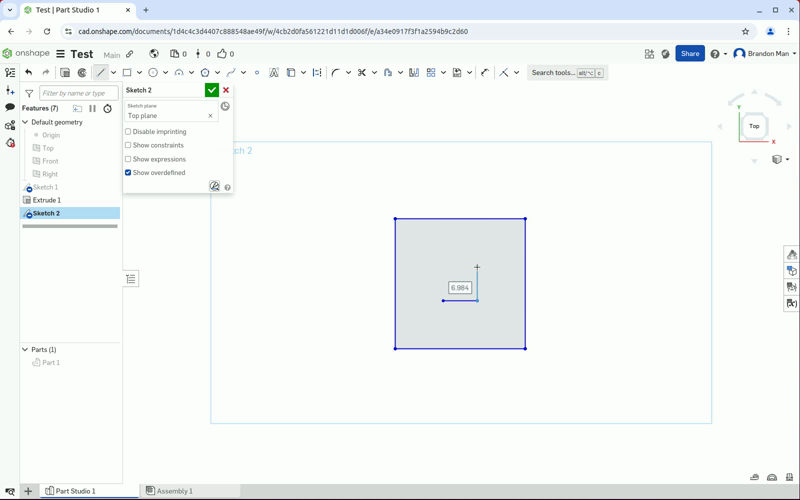
key_up(shift)
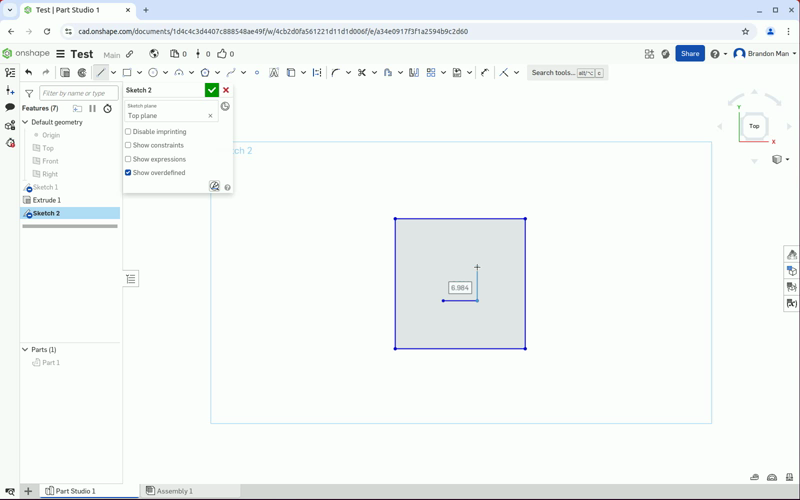
key_down(shift)
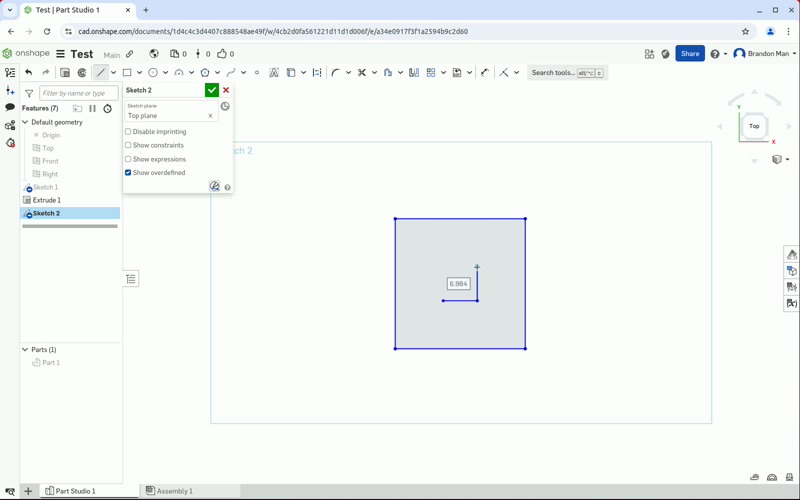
mouse_move(507, 266)
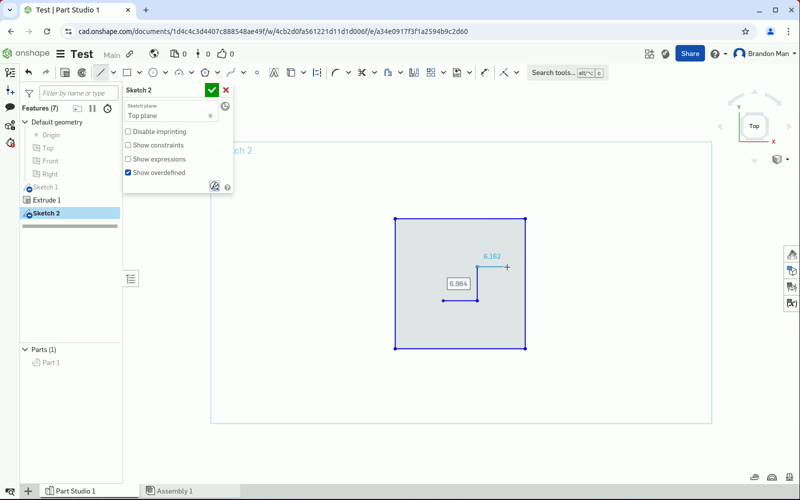
mouse_move(443, 266)
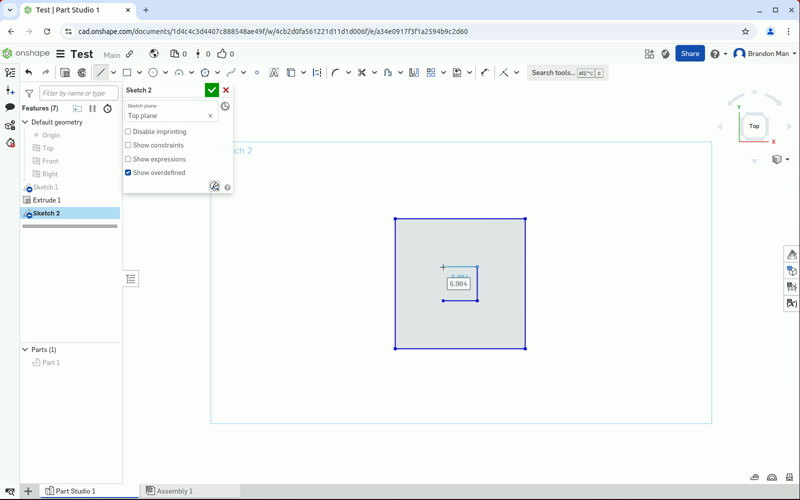
click(443, 266)
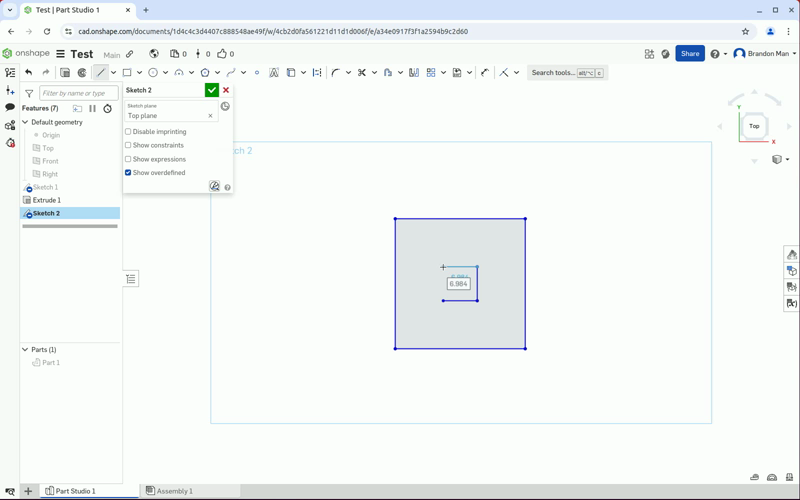
key_up(shift)
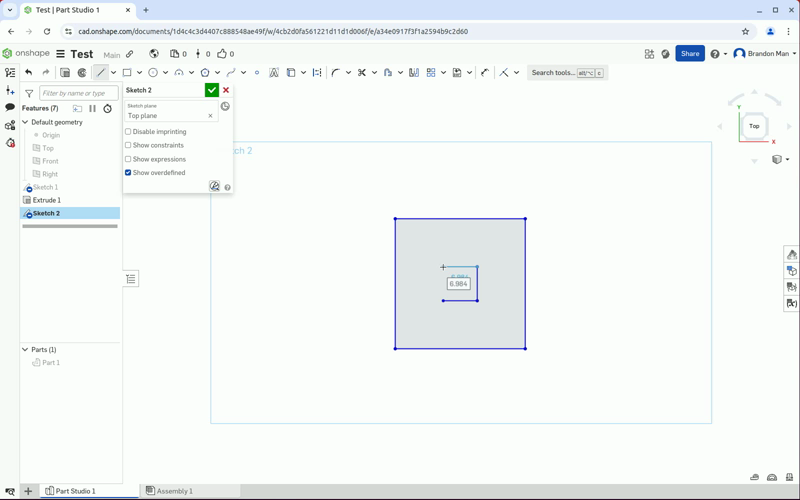
mouse_move(473, 266)
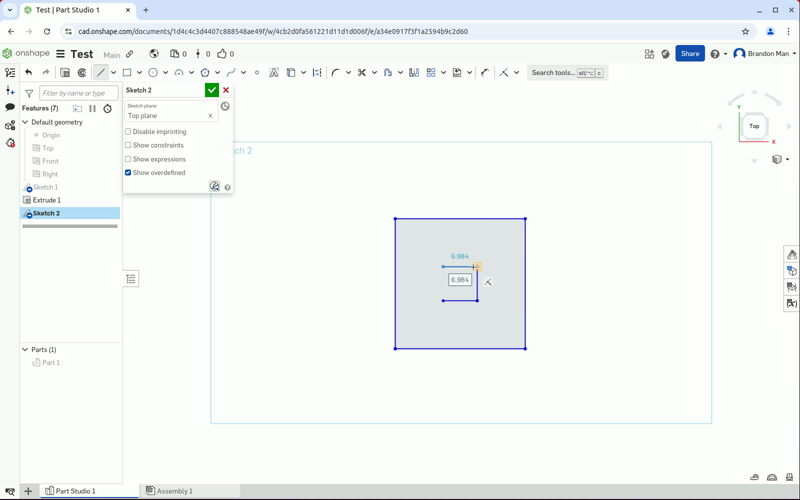
key_down(shift)
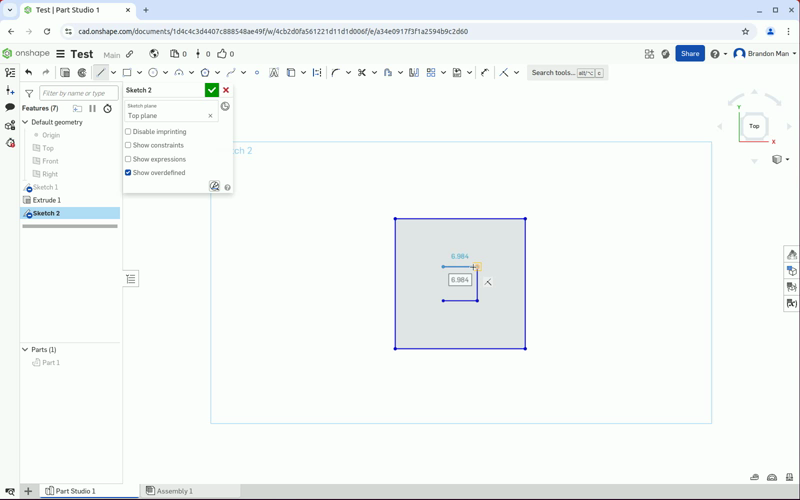
mouse_move(443, 300)
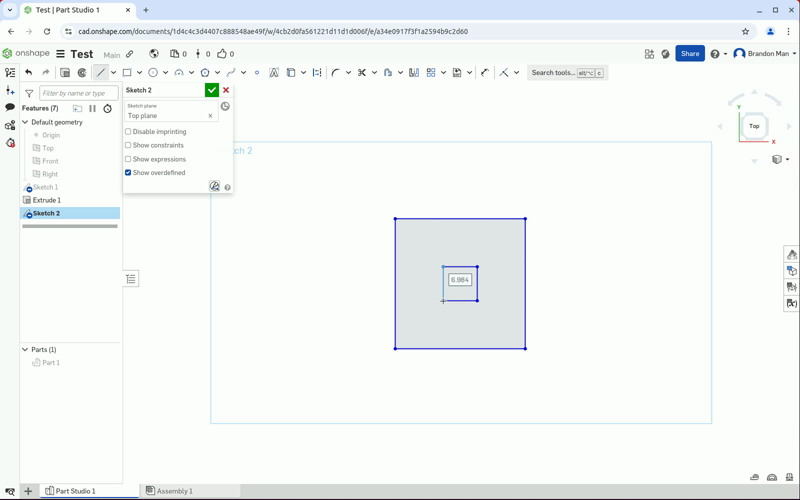
key_up(shift)
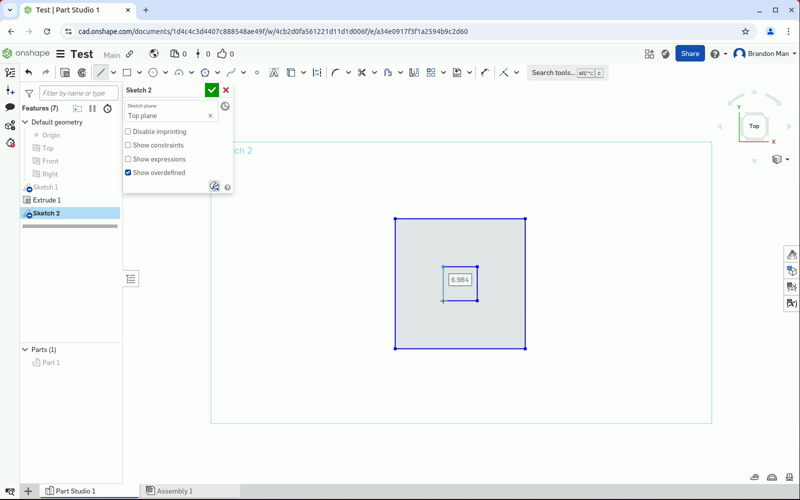
click(443, 300)
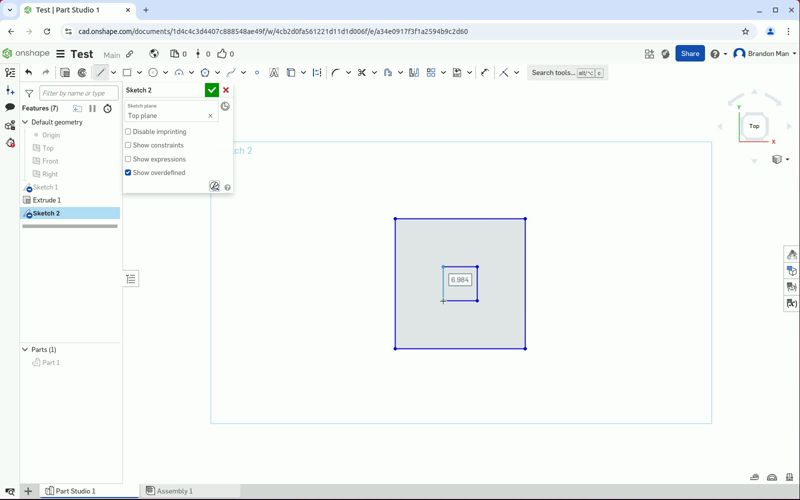
key(esc)
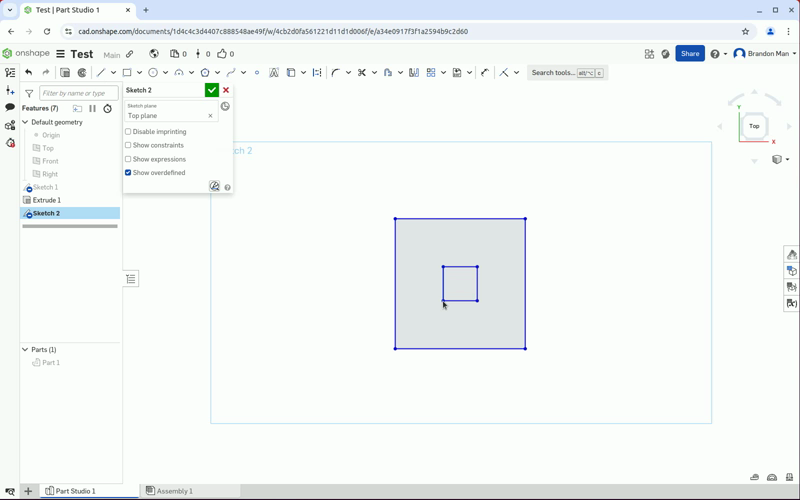
mouse_move(434, 259)
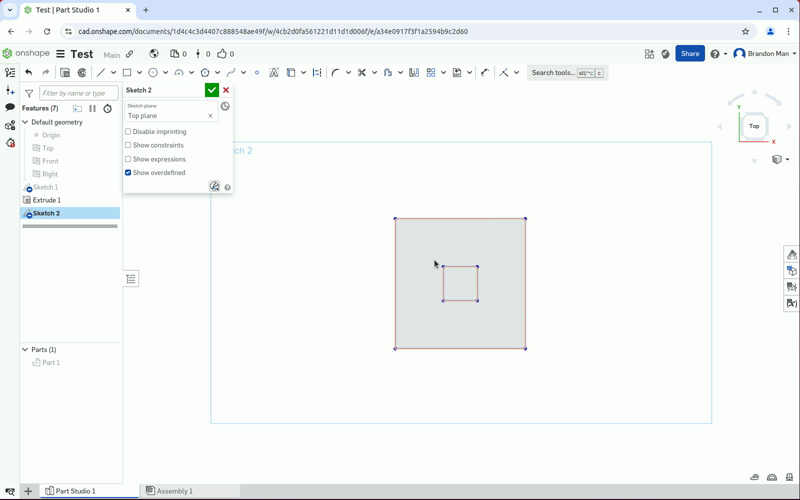
click(434, 259)
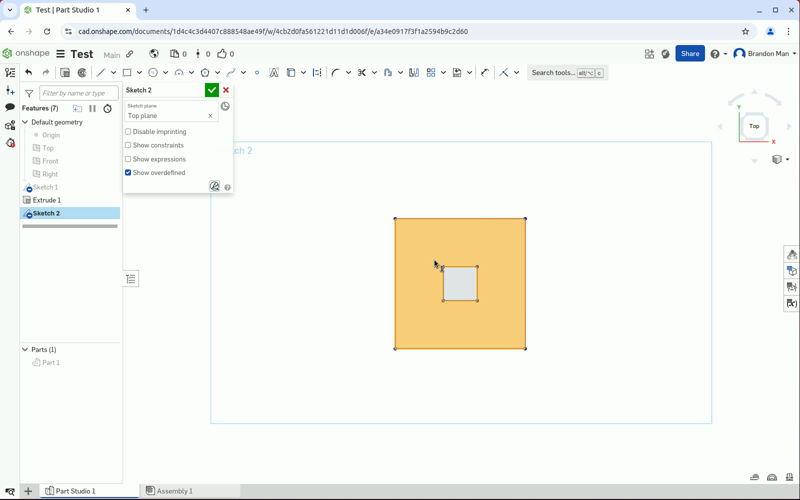
mouse_move(73, 352)
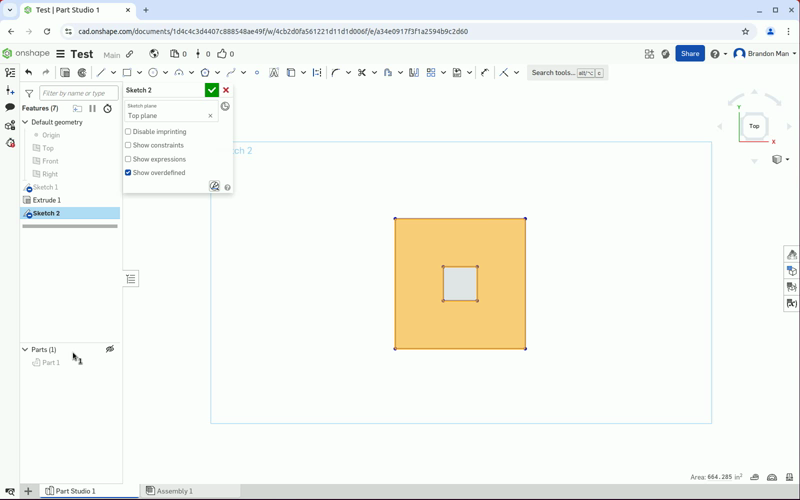
key(shift+y)
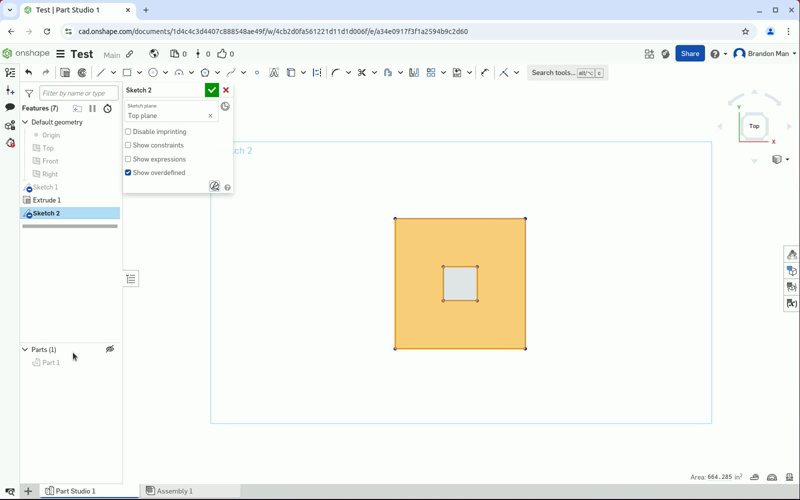
key(shift+e)
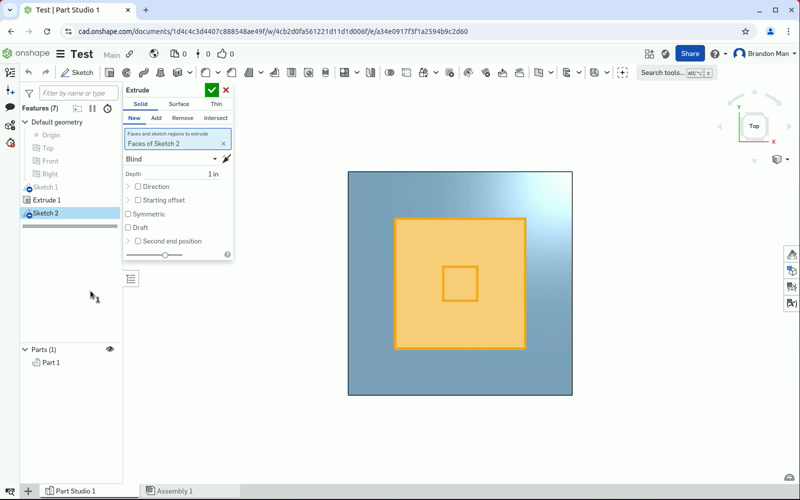
mouse_move(143, 106)
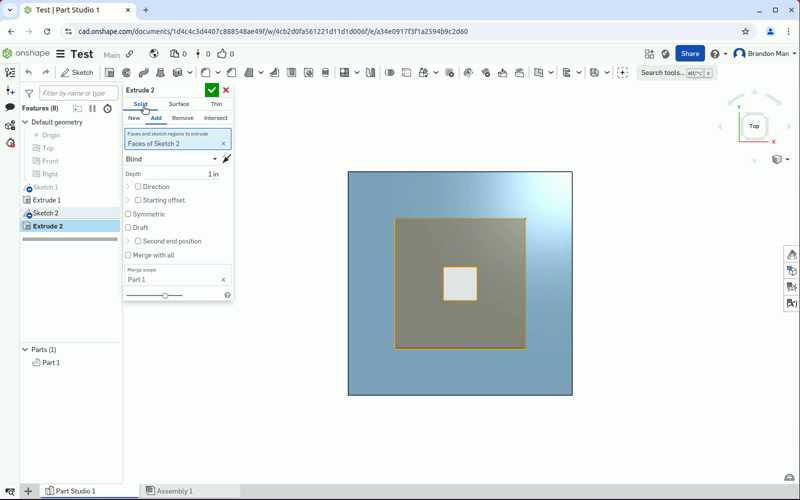
click(143, 106)
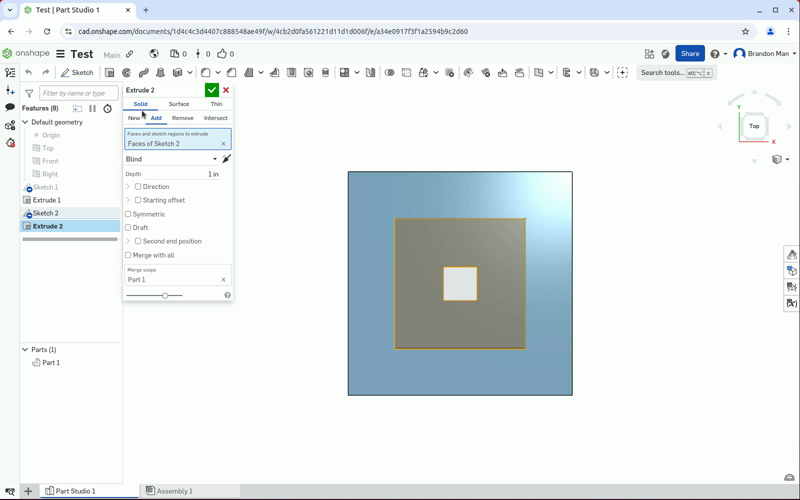
mouse_move(137, 120)
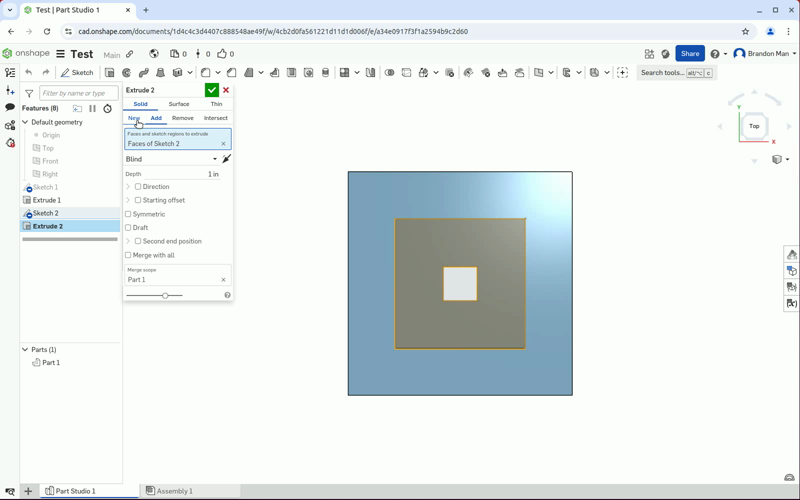
click(137, 120)
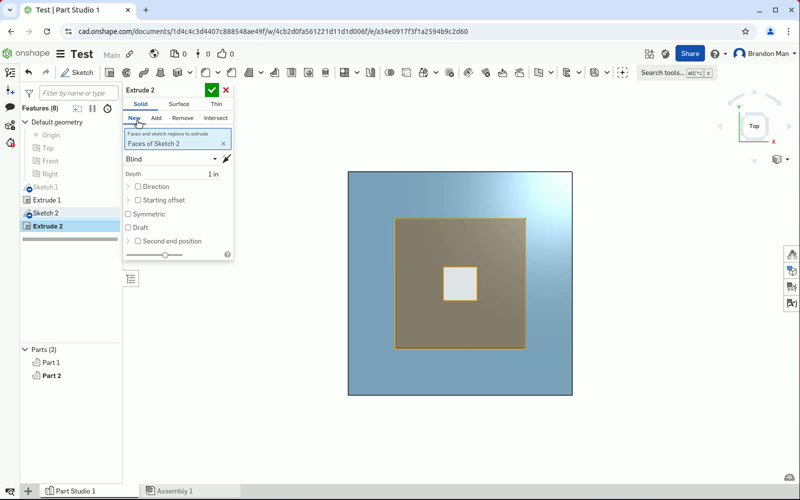
key(tab, 4)
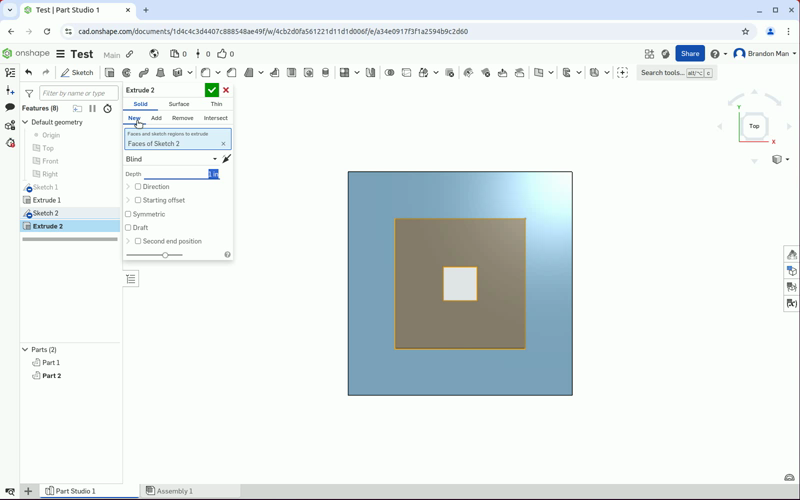
text(19.498)
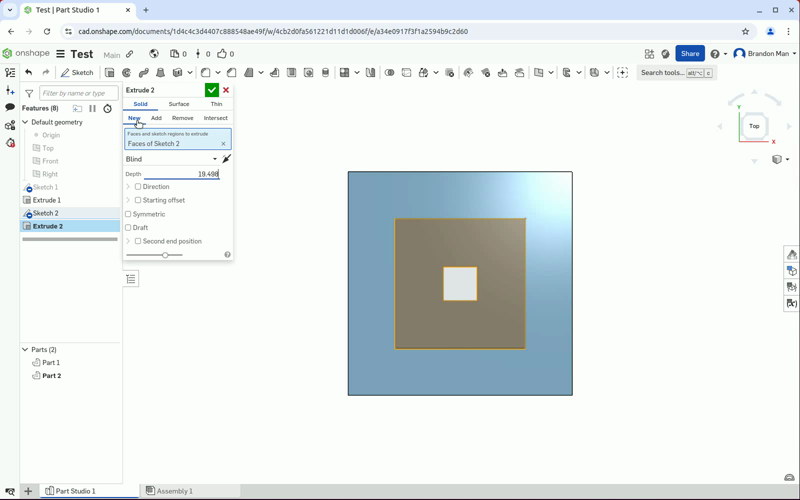
key(enter)
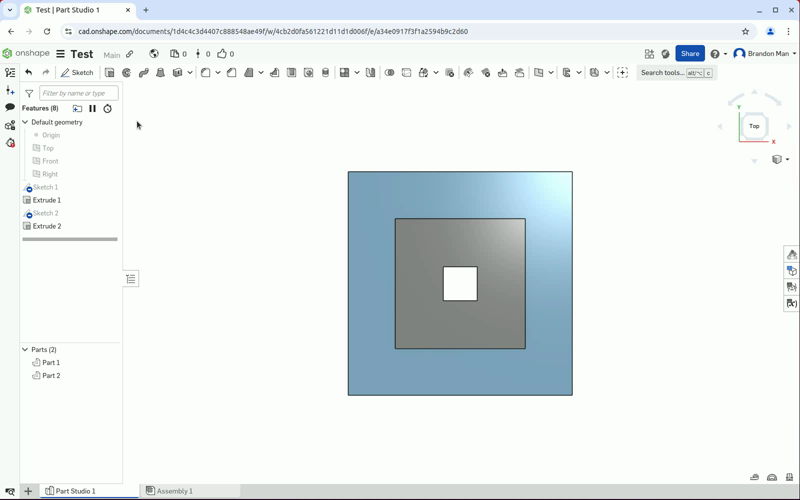
key(shift+h)
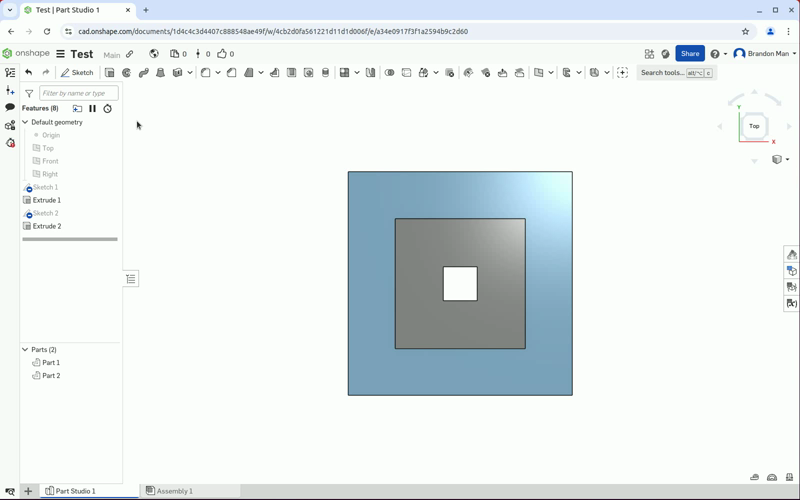
key(shift+h)
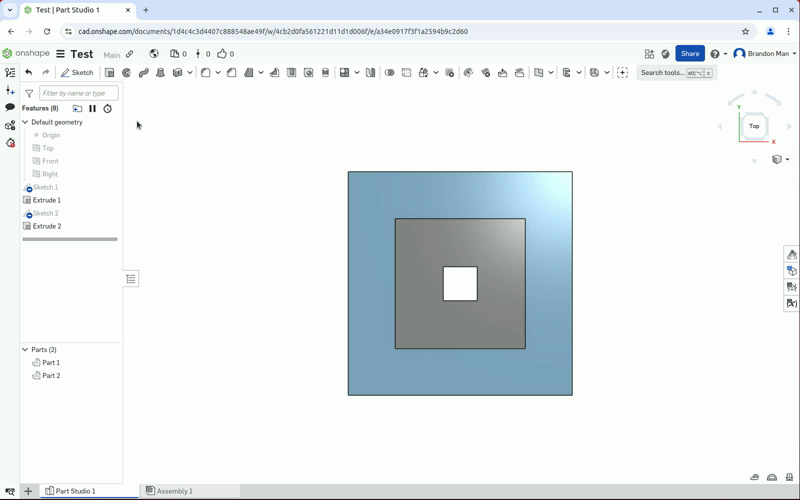
mouse_move(73, 189)
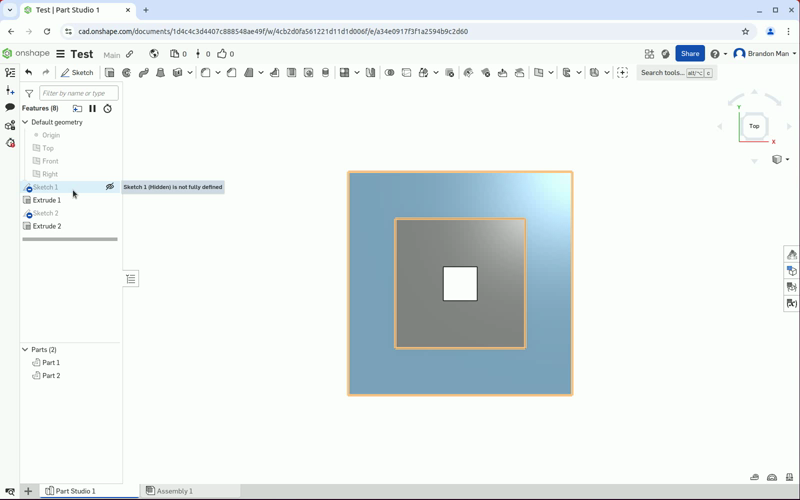
click(73, 189)
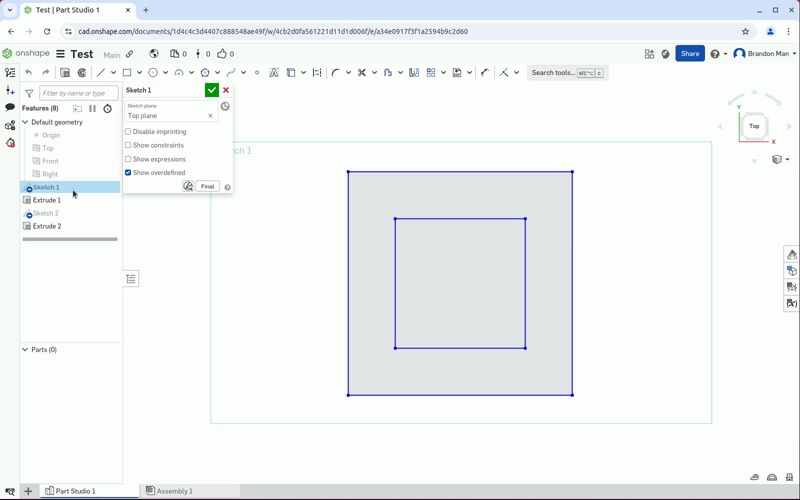
mouse_move(229, 92)
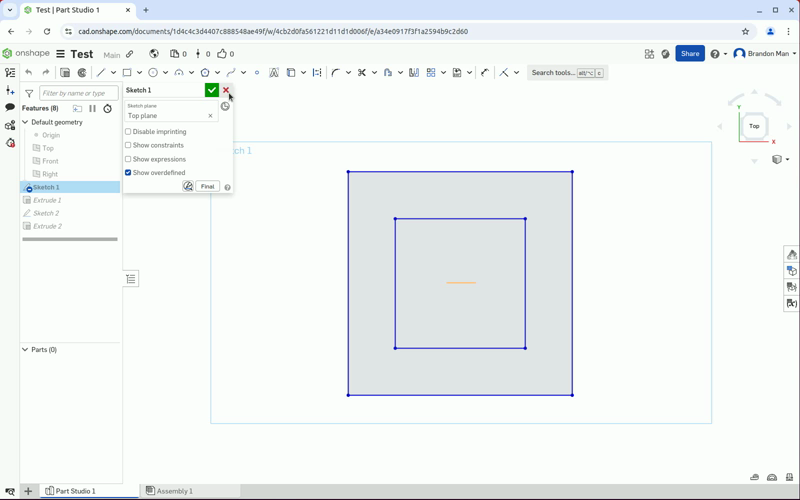
click(229, 92)
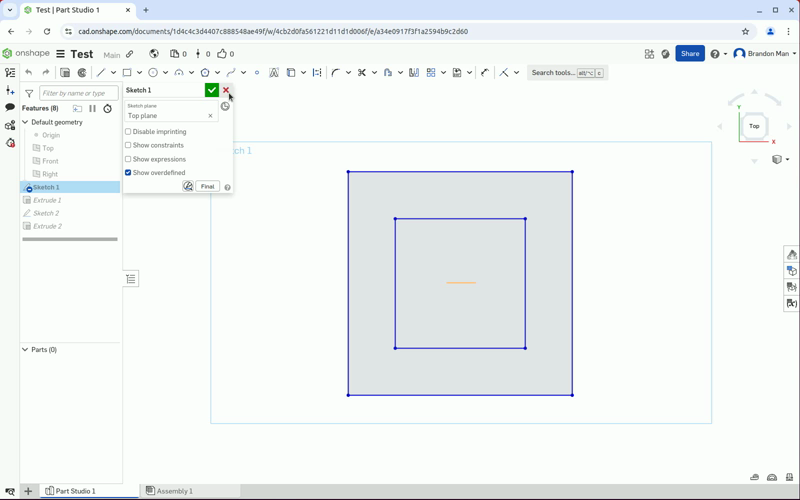
key(shift+s)
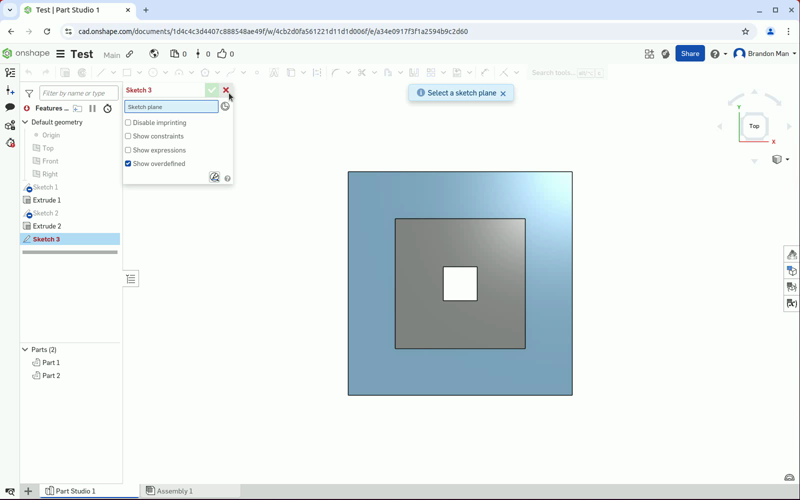
mouse_move(73, 150)
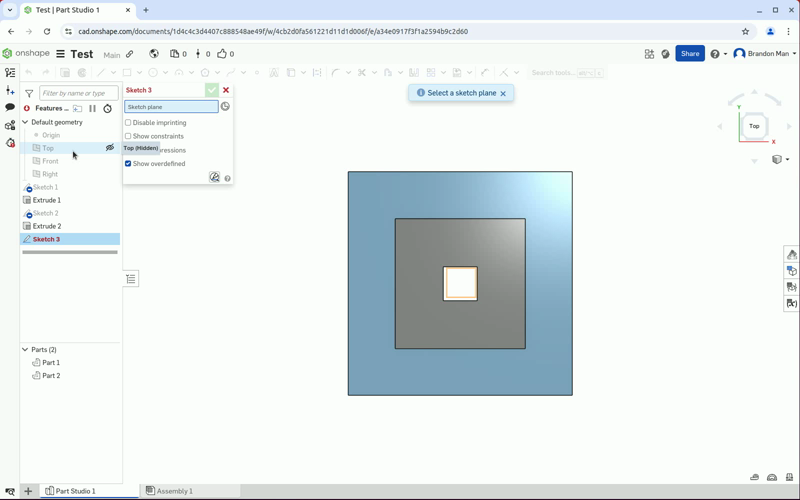
click(73, 150)
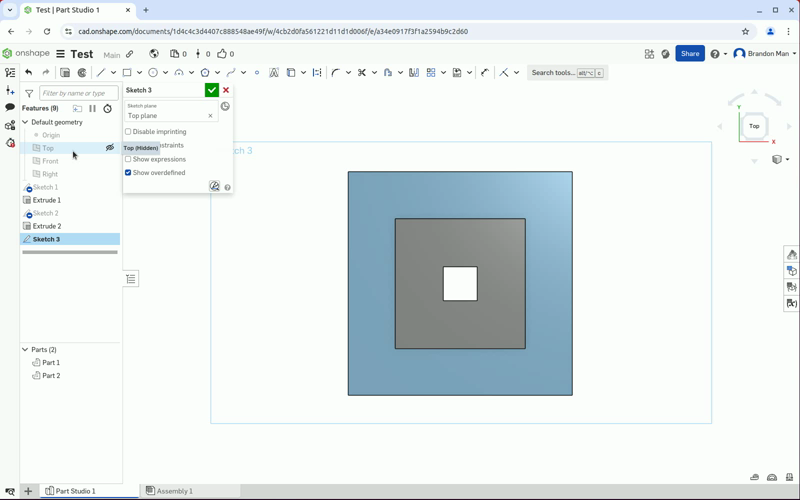
mouse_move(73, 352)
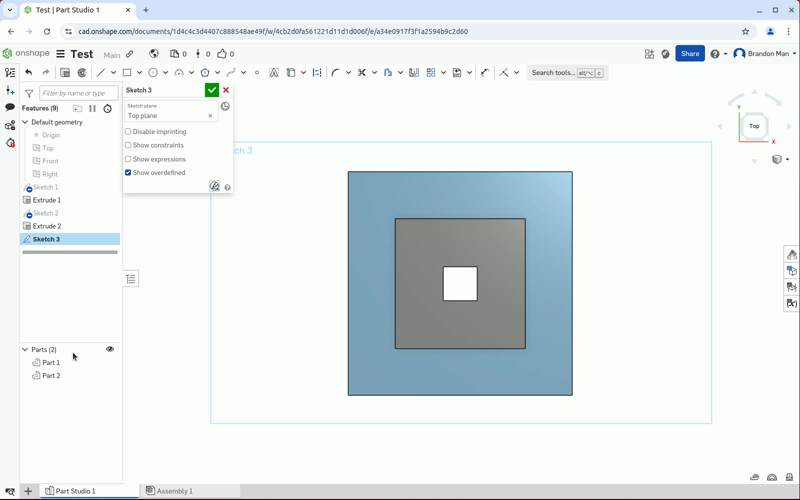
key(y)
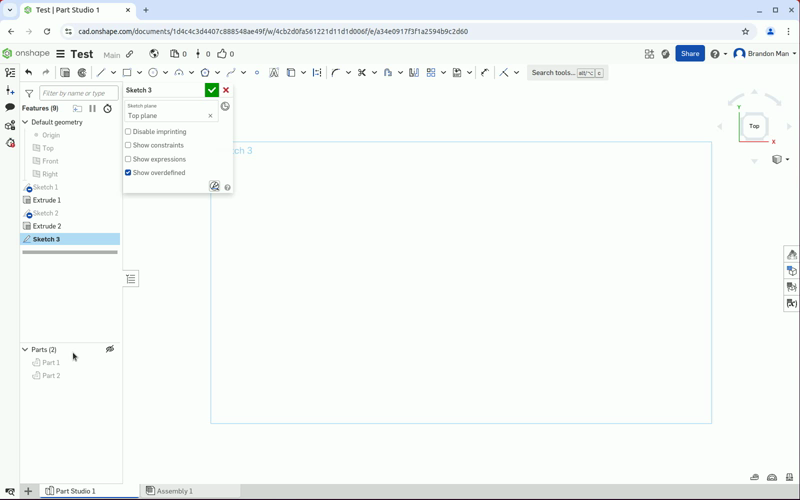
key(l)
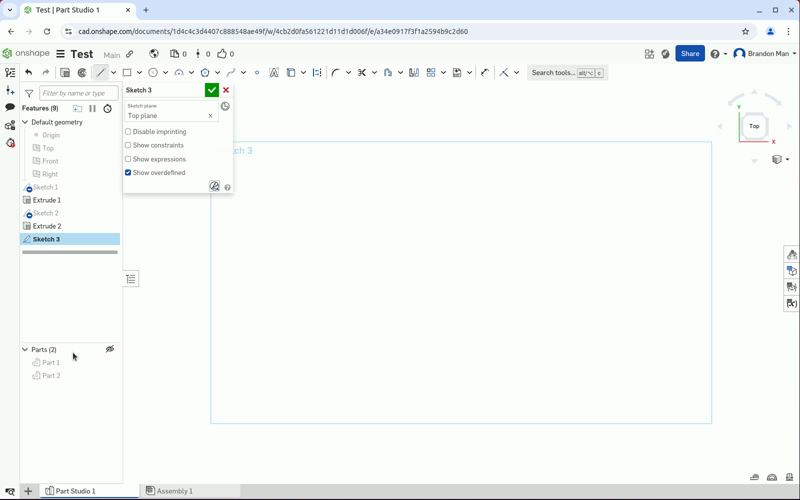
key_down(shift)
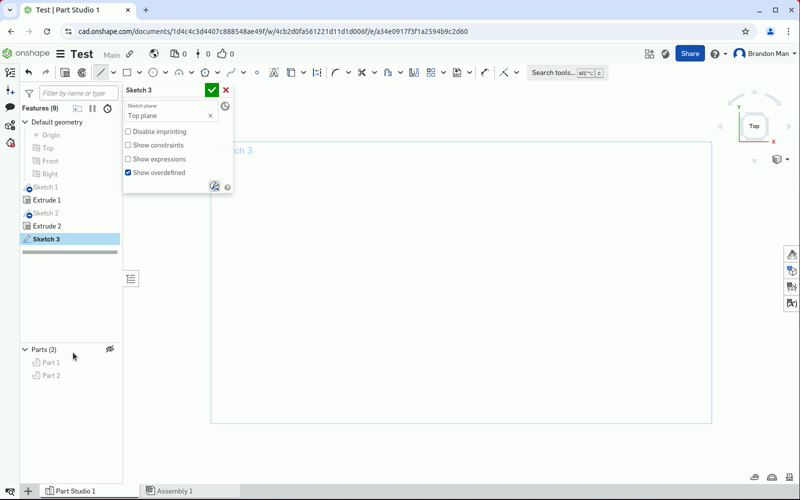
mouse_move(443, 300)
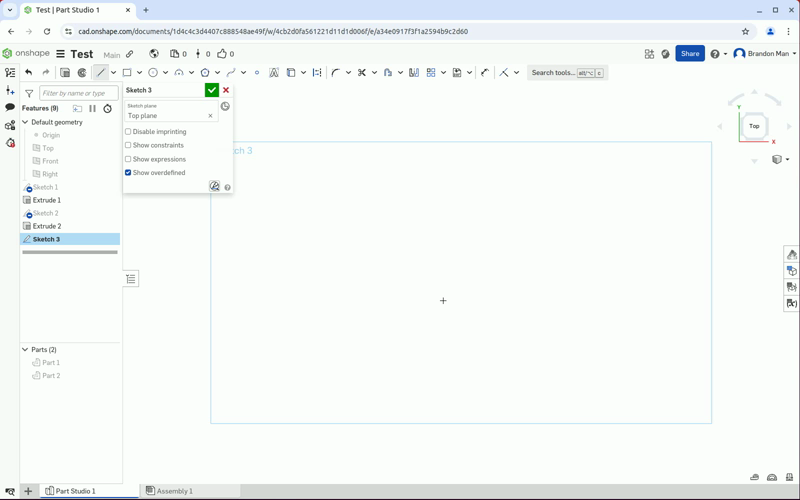
click(443, 300)
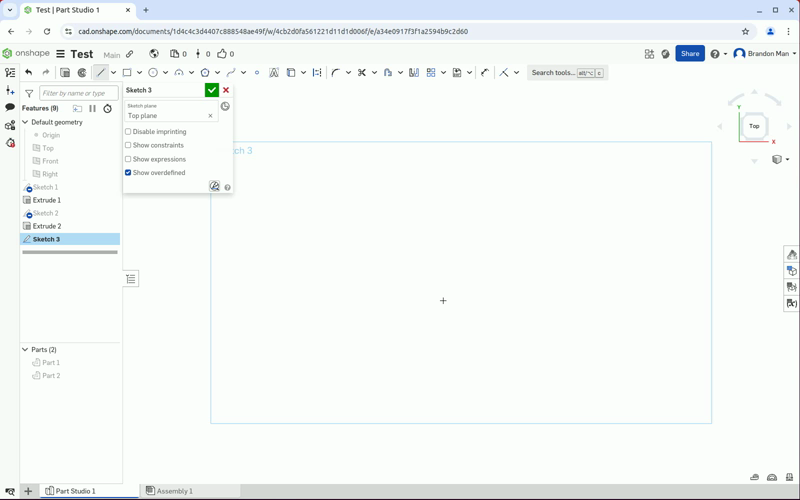
key_up(shift)
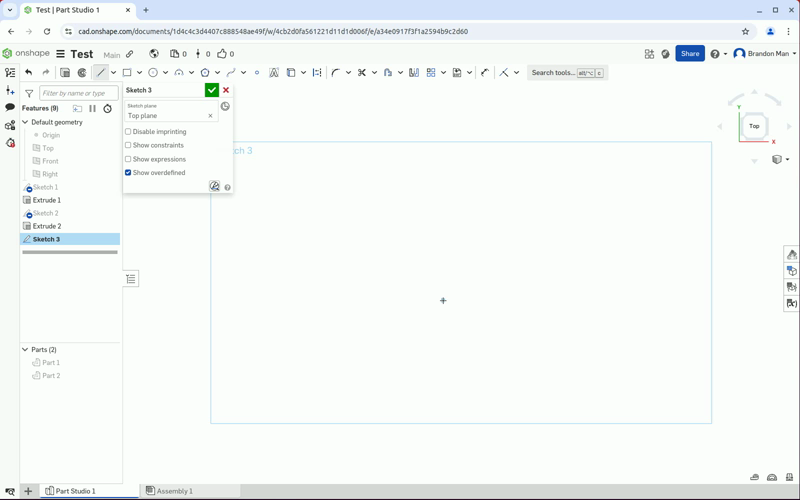
key_down(shift)
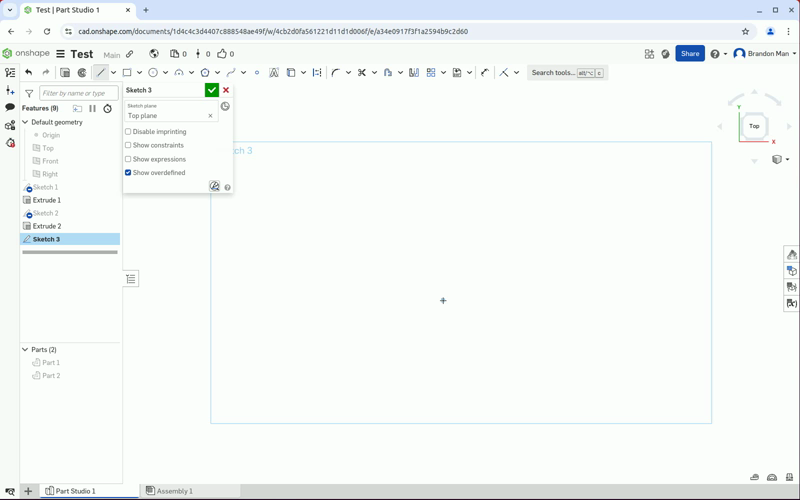
mouse_move(473, 300)
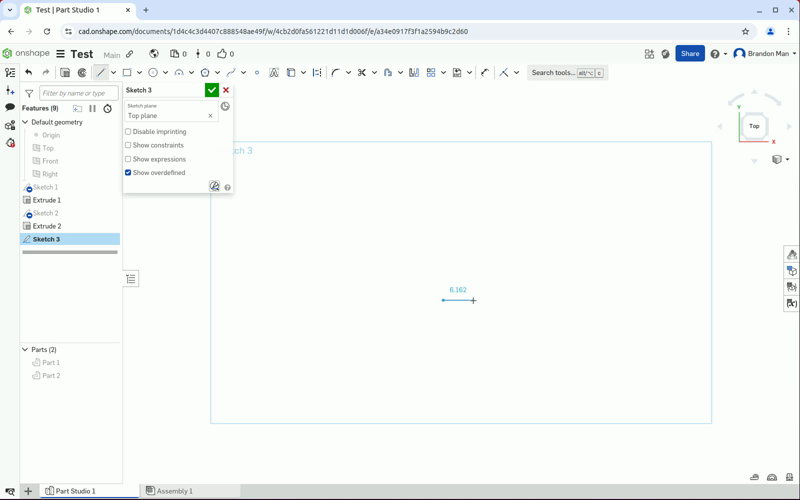
mouse_move(479, 300)
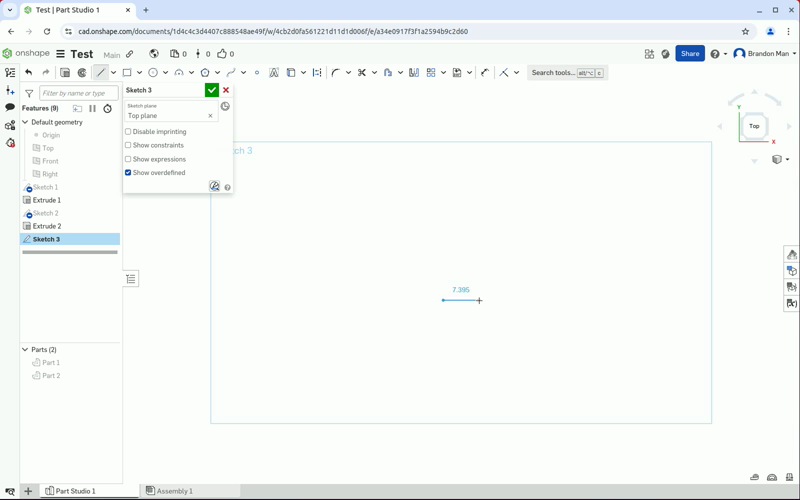
click(479, 300)
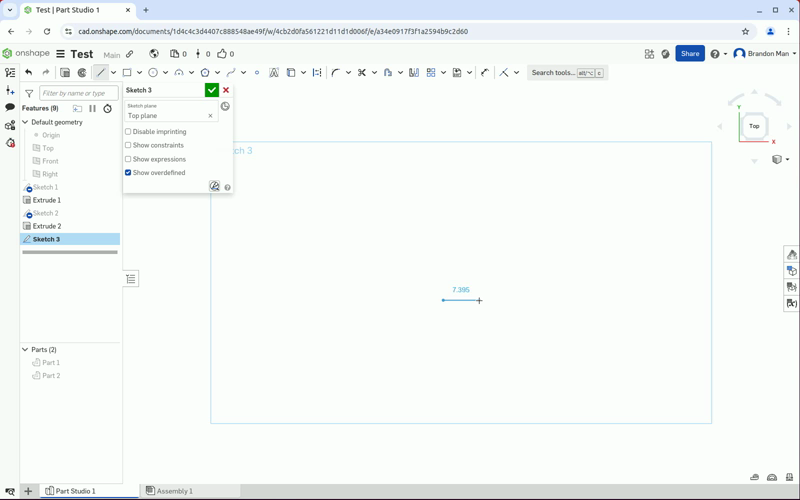
key_up(shift)
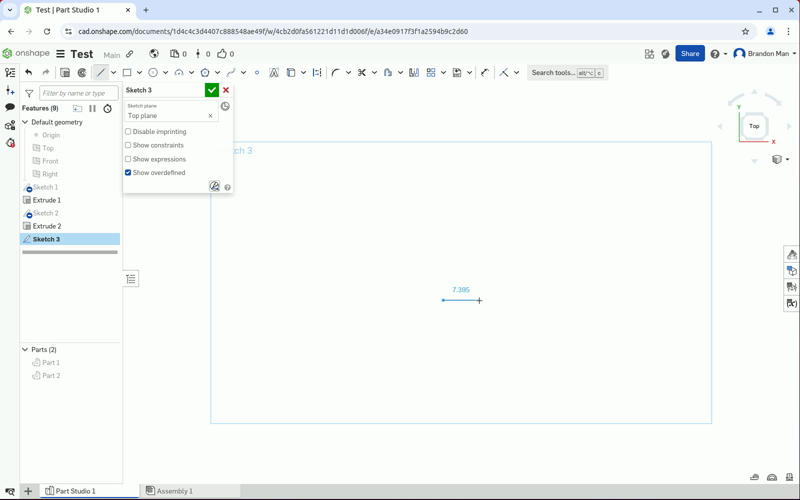
key_down(shift)
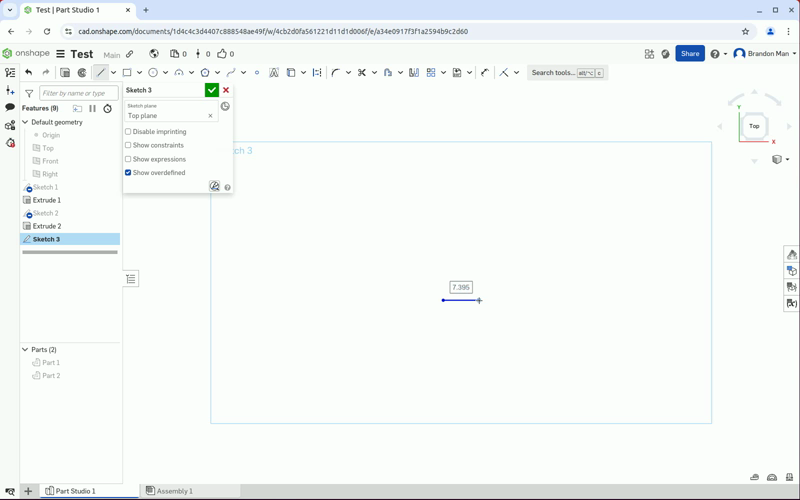
mouse_move(509, 300)
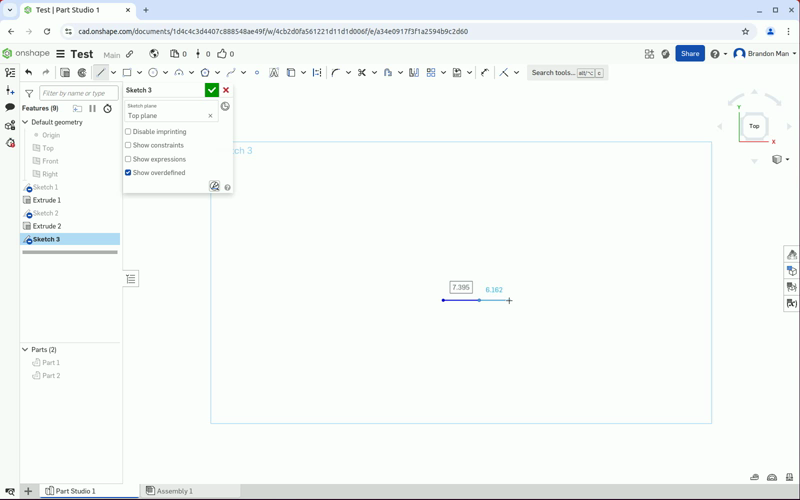
mouse_move(479, 264)
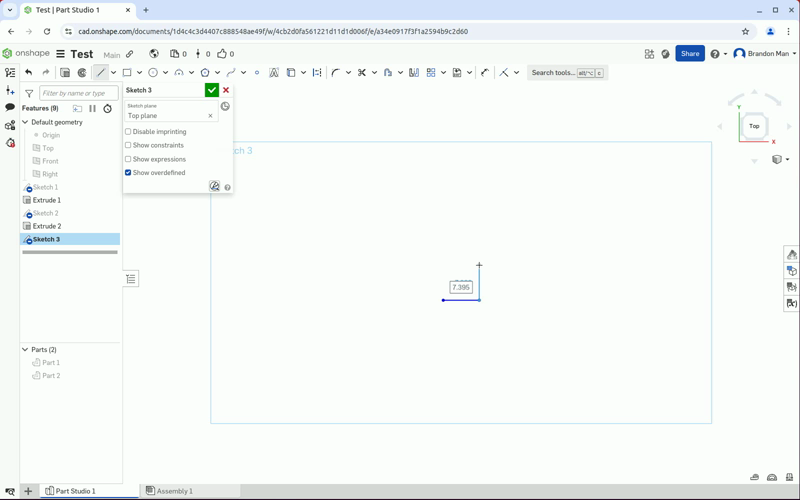
click(479, 264)
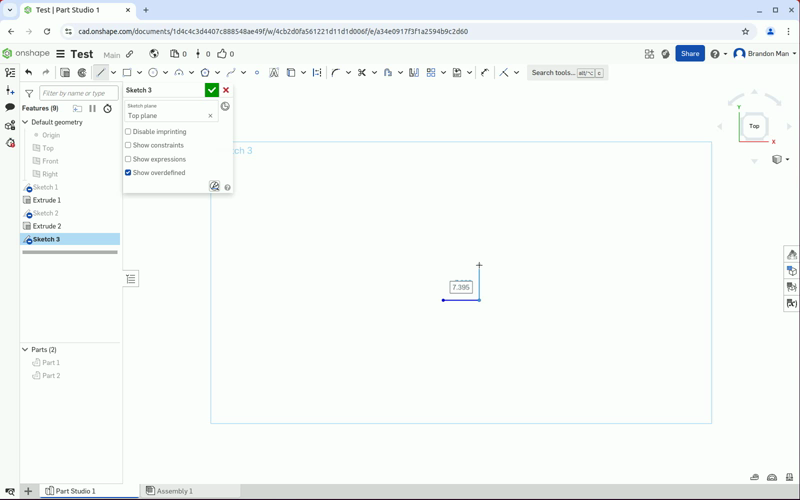
key_up(shift)
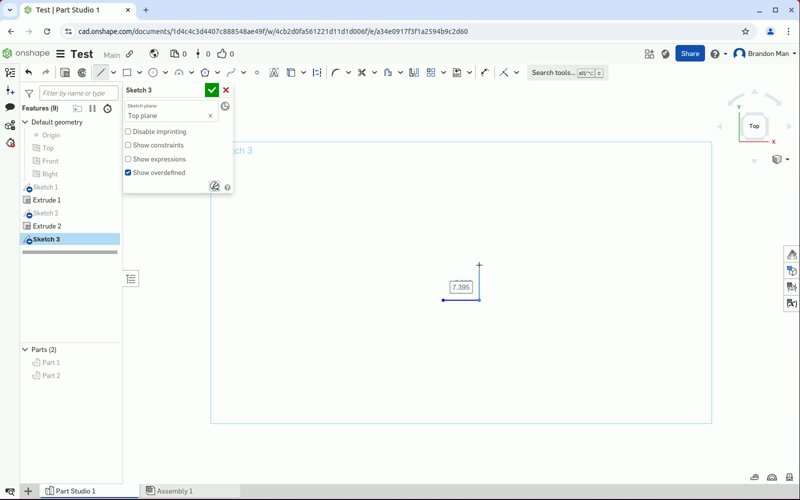
key_down(shift)
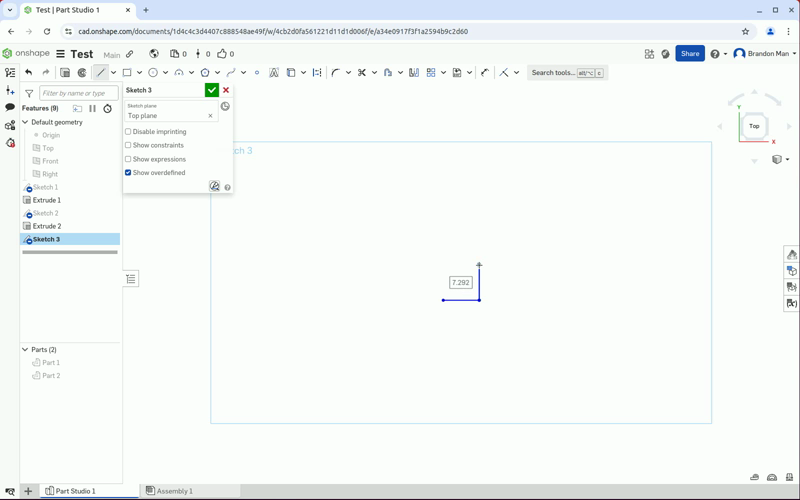
mouse_move(509, 264)
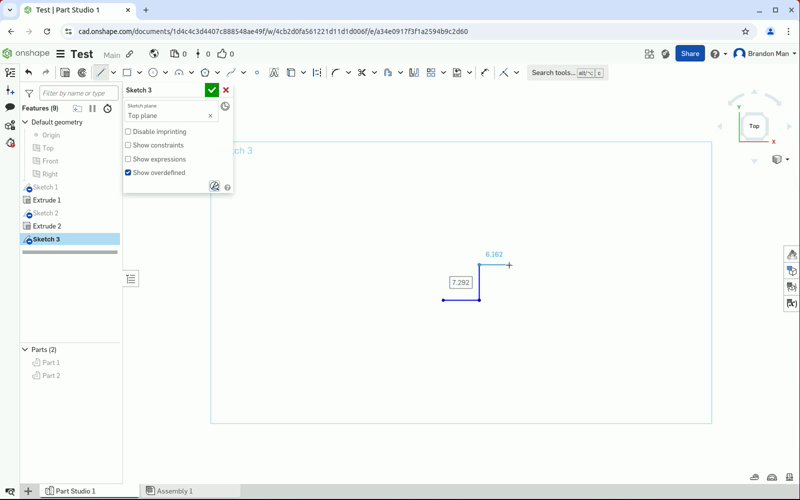
mouse_move(443, 264)
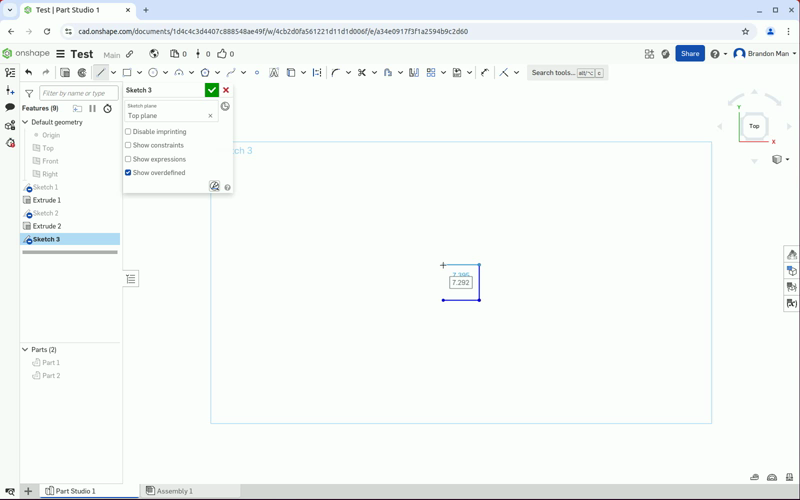
click(443, 264)
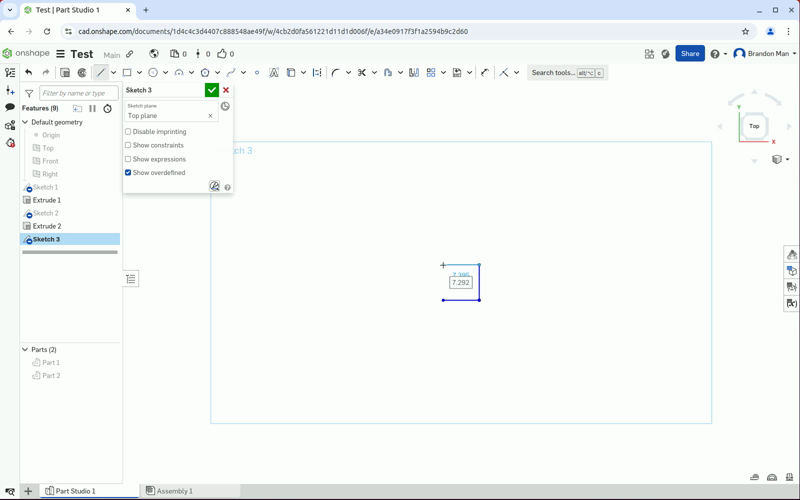
key_up(shift)
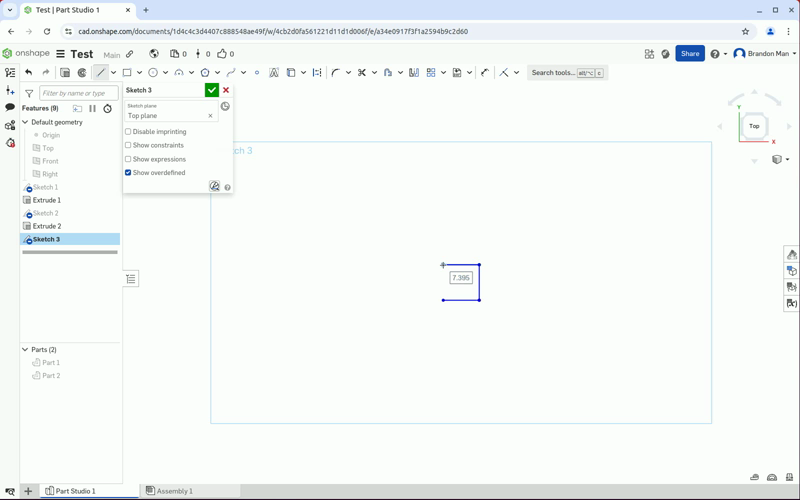
mouse_move(473, 264)
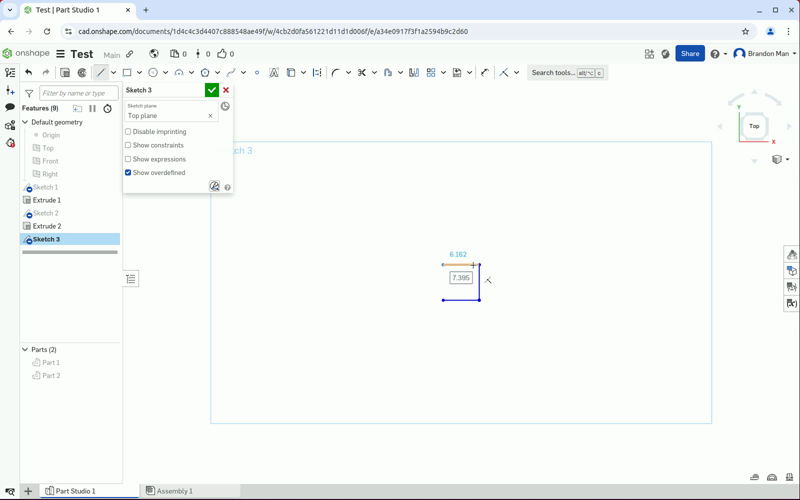
key_down(shift)
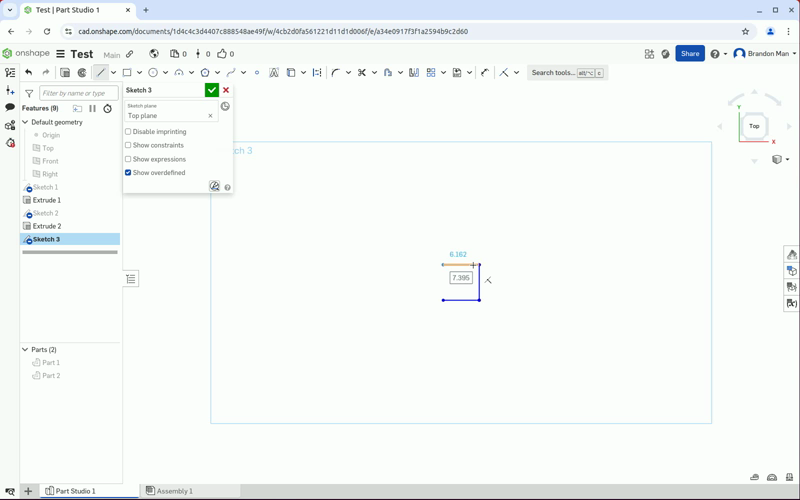
mouse_move(443, 300)
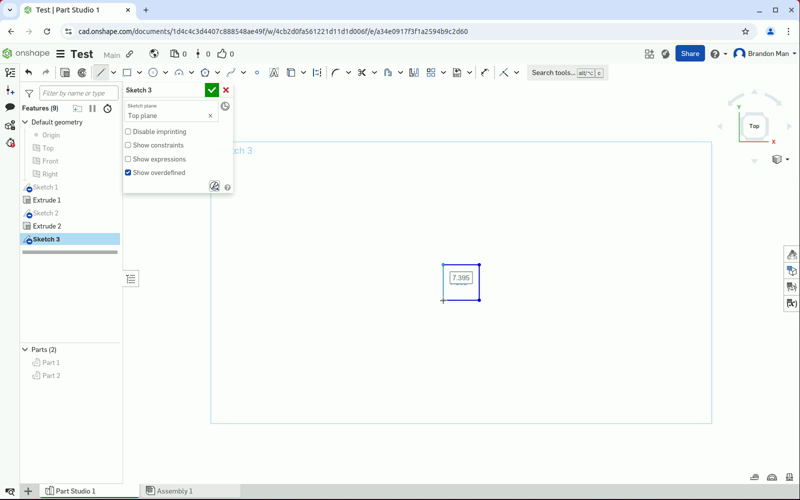
key_up(shift)
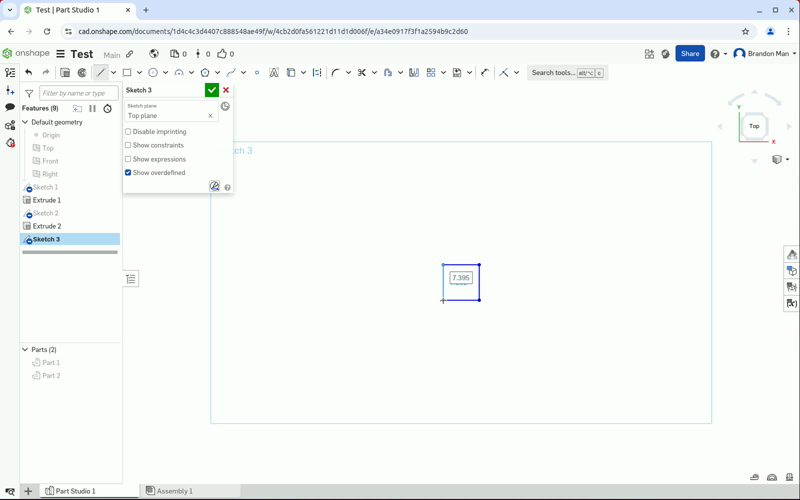
click(443, 300)
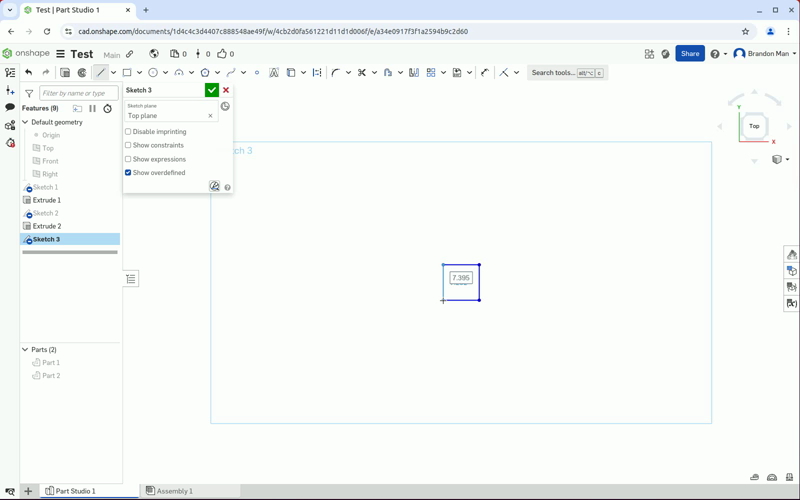
key(esc)
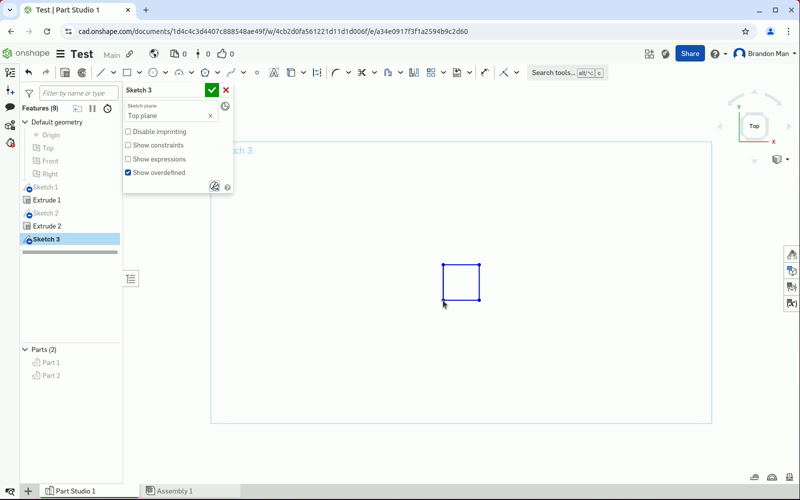
mouse_move(464, 281)
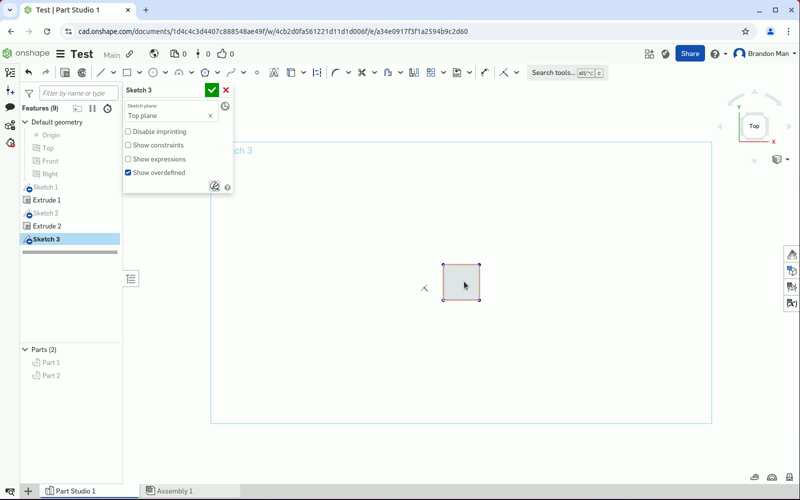
scroll(6)
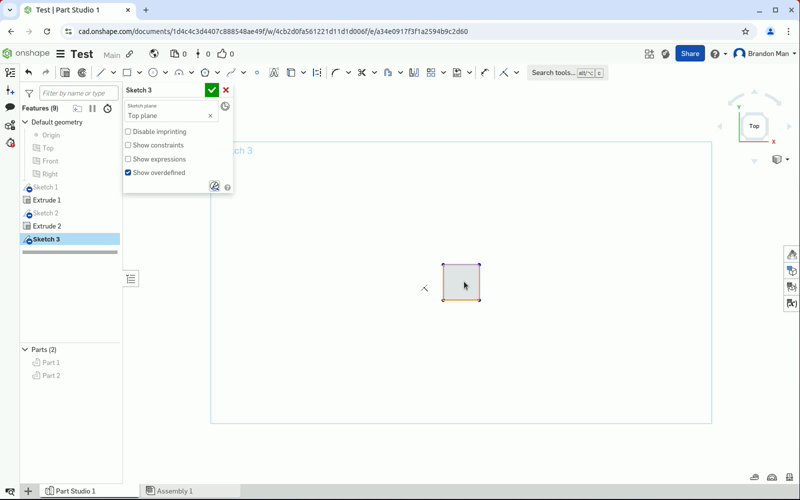
scroll(6)
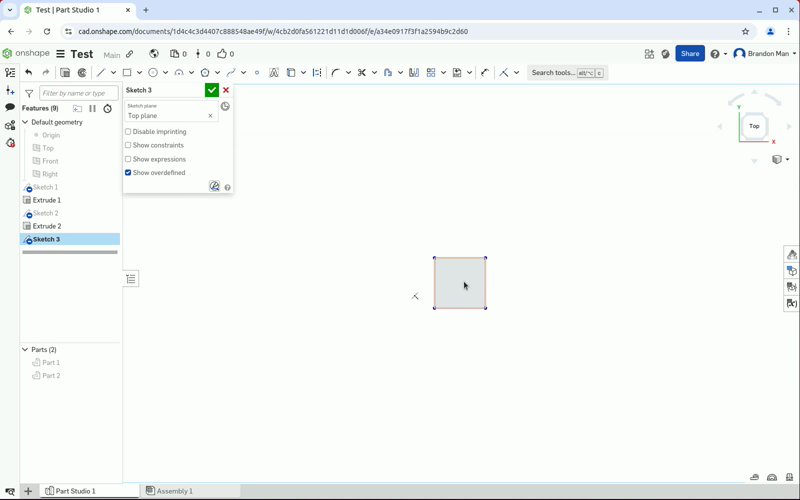
scroll(6)
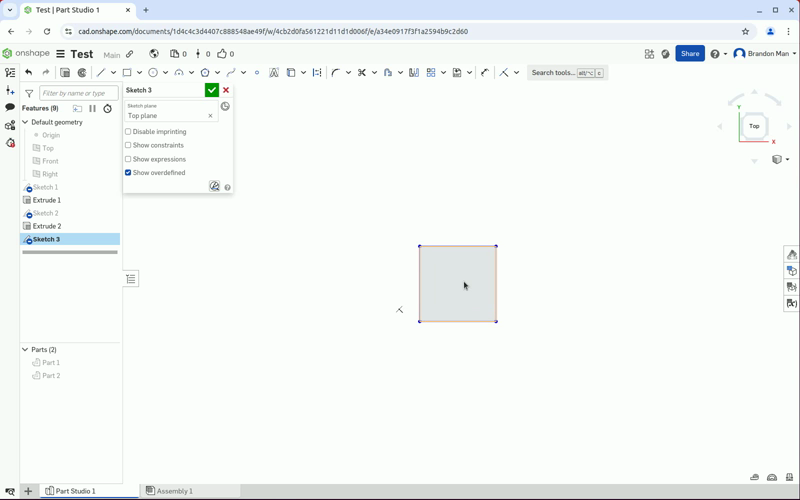
scroll(6)
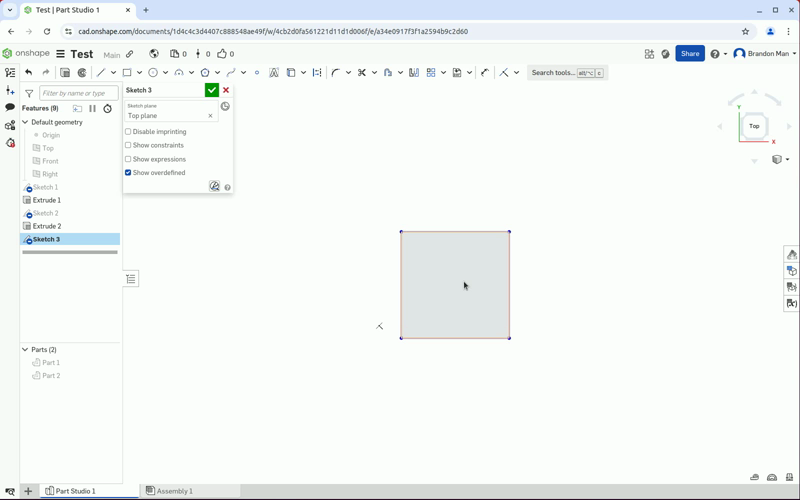
scroll(6)
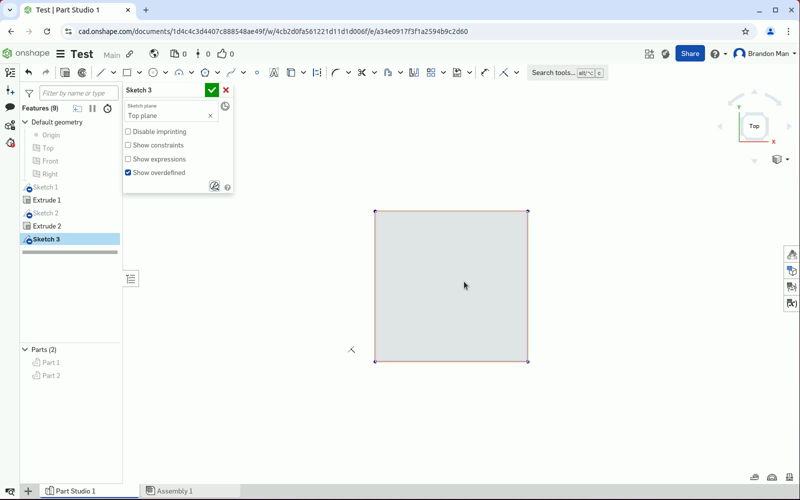
scroll(6)
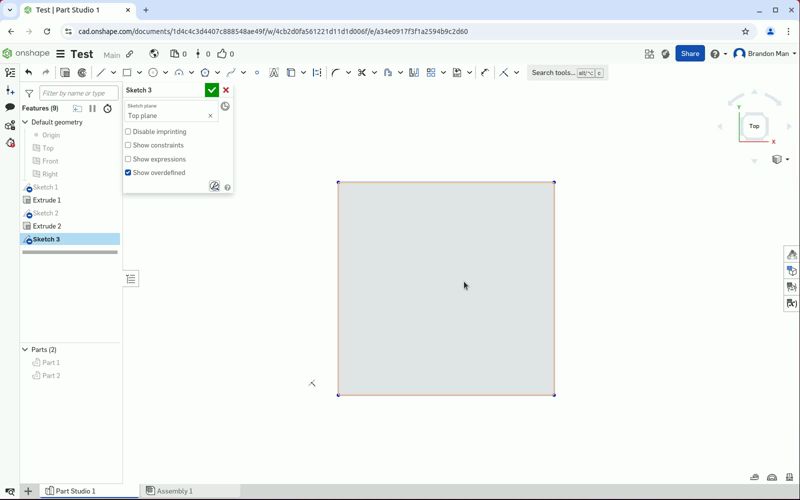
scroll(6)
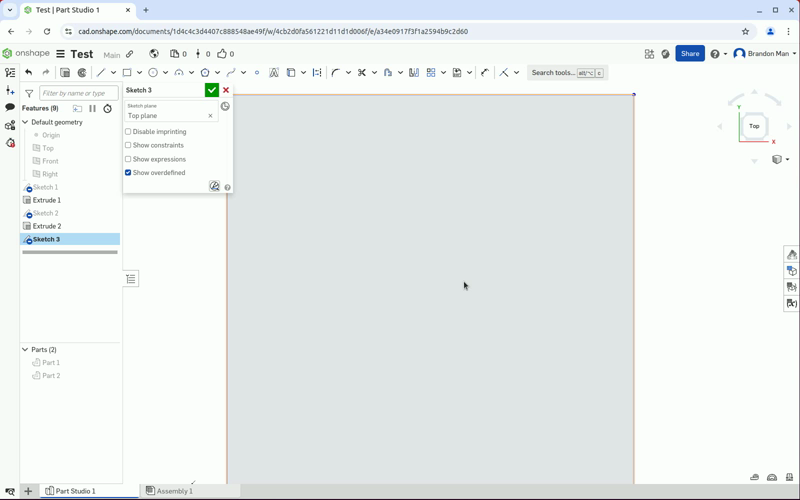
click(464, 281)
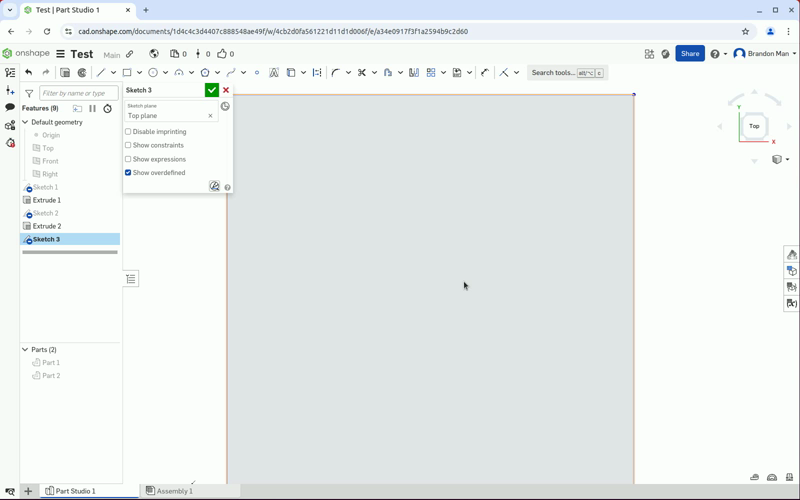
scroll(-6)
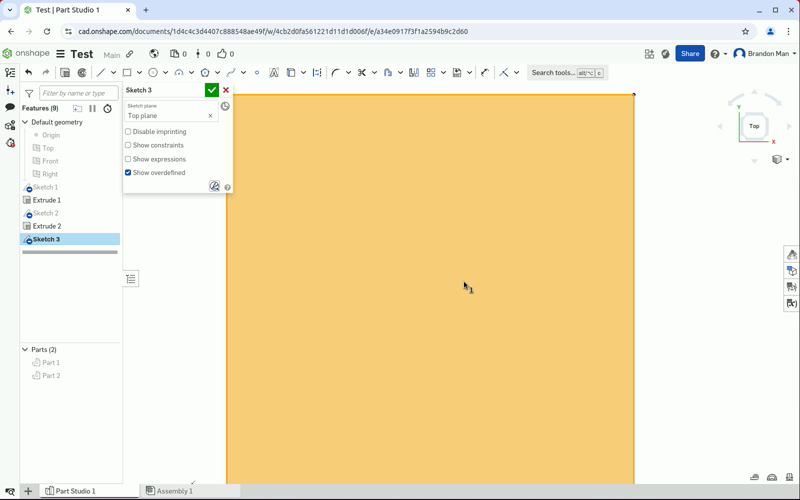
scroll(-6)
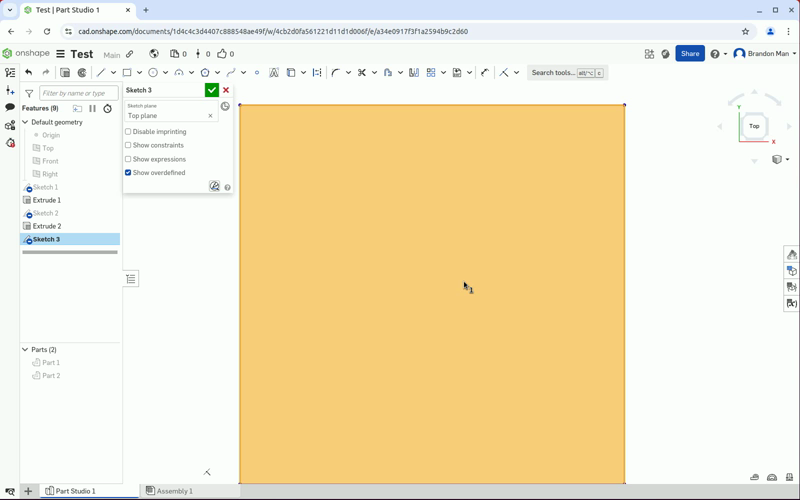
scroll(-6)
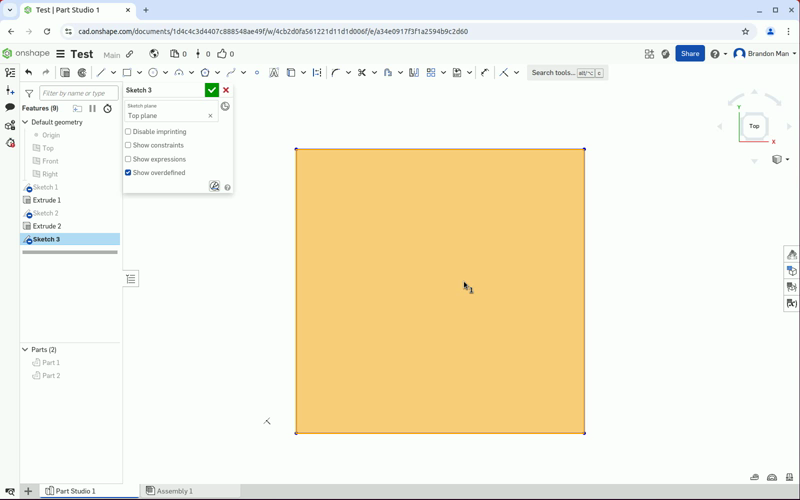
scroll(-6)
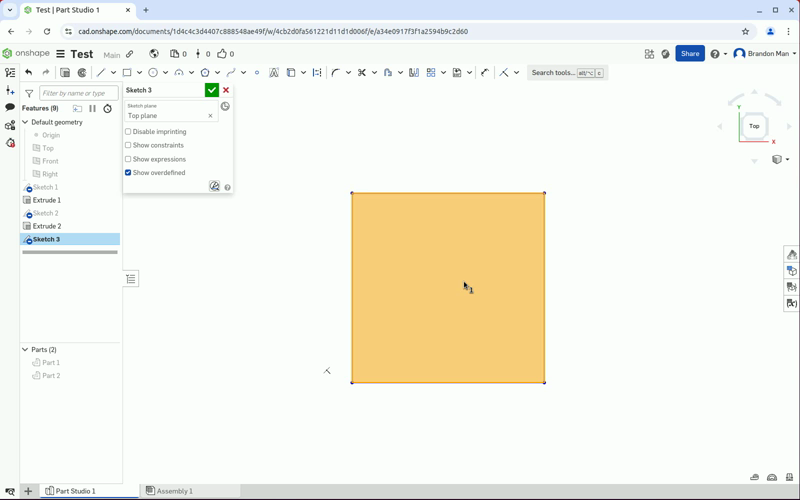
scroll(-6)
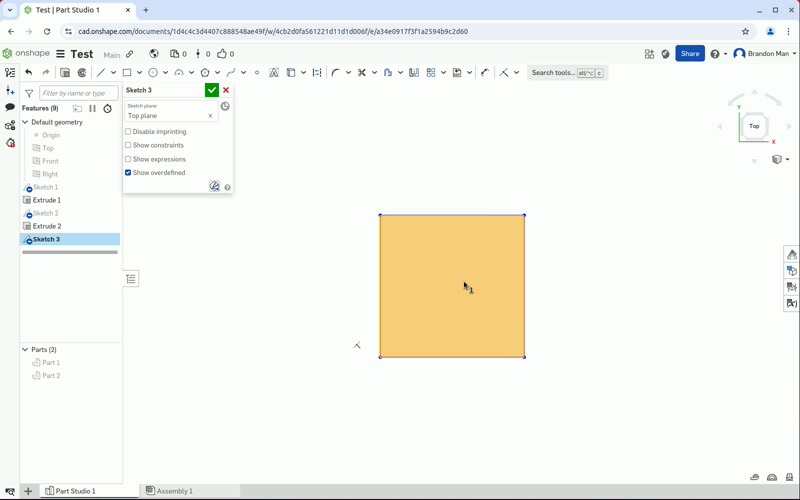
scroll(-6)
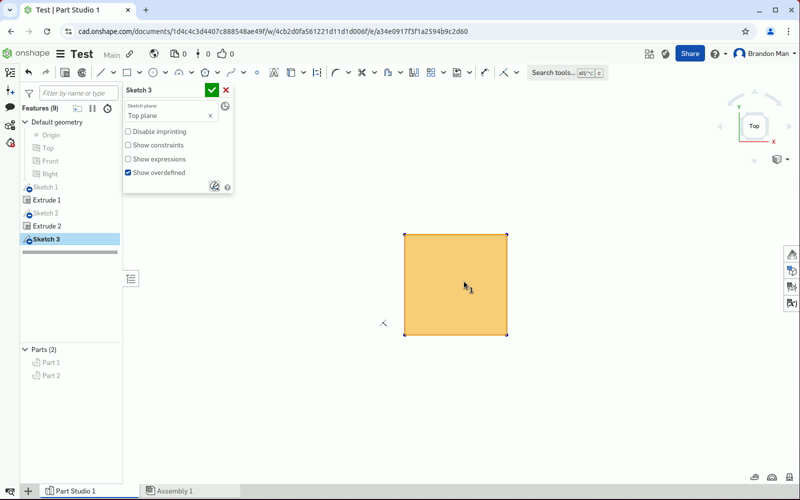
scroll(-6)
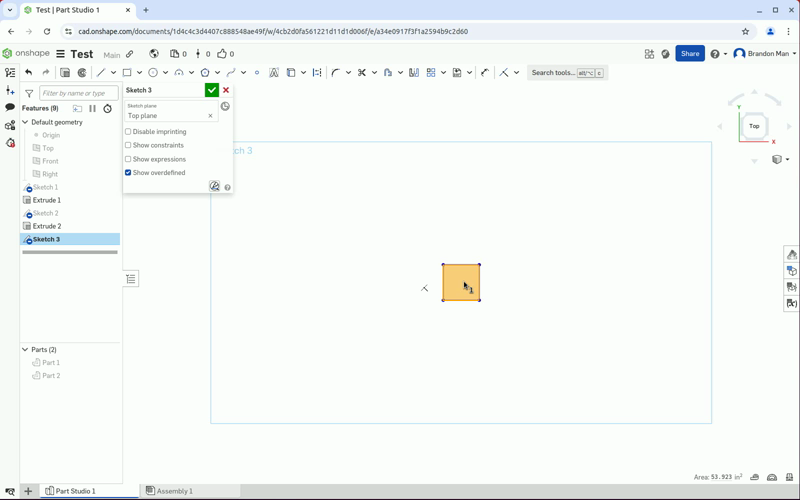
mouse_move(73, 352)
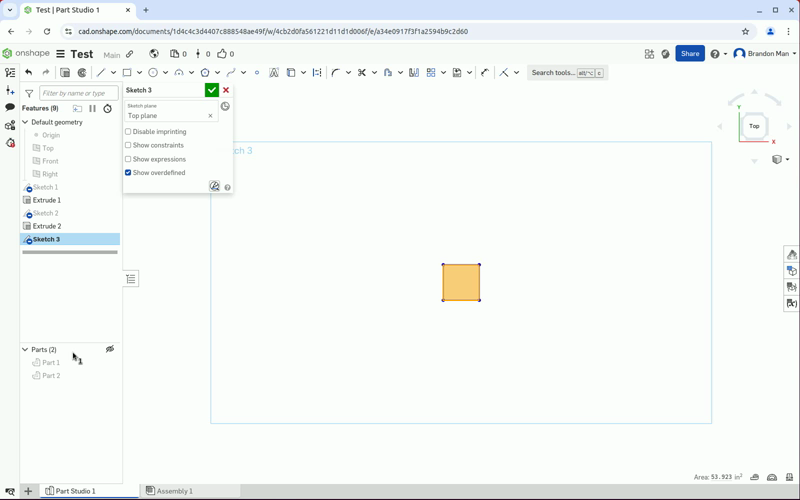
key(shift+y)
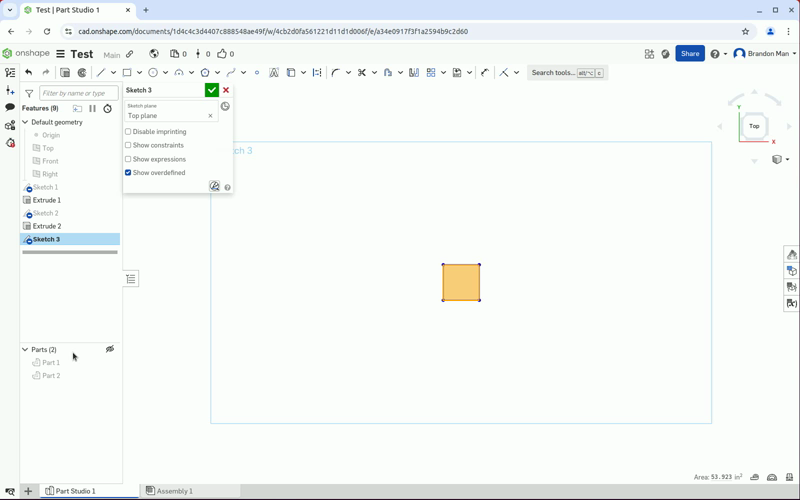
key(shift+e)
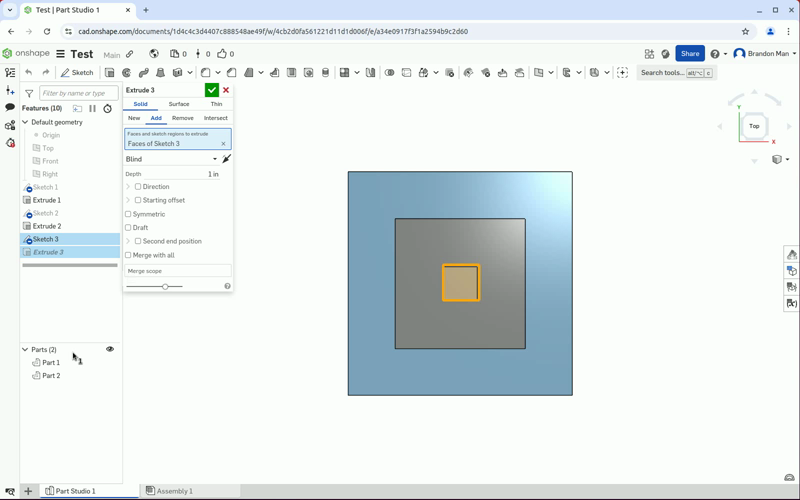
mouse_move(143, 106)
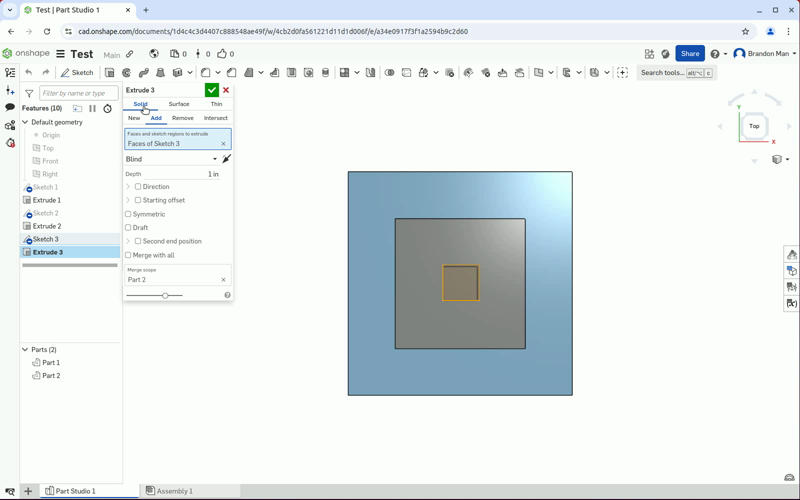
click(143, 106)
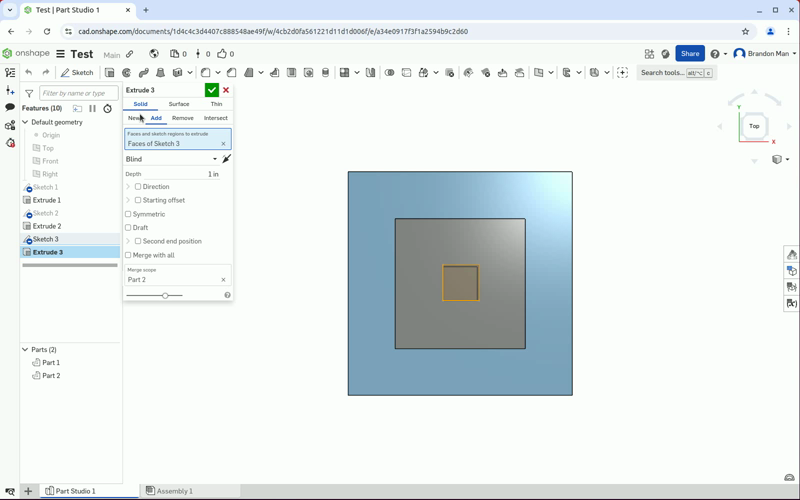
mouse_move(137, 120)
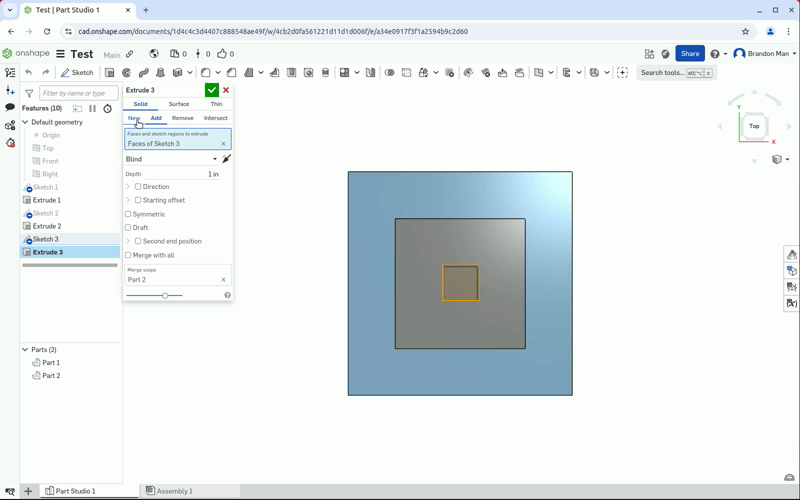
click(137, 120)
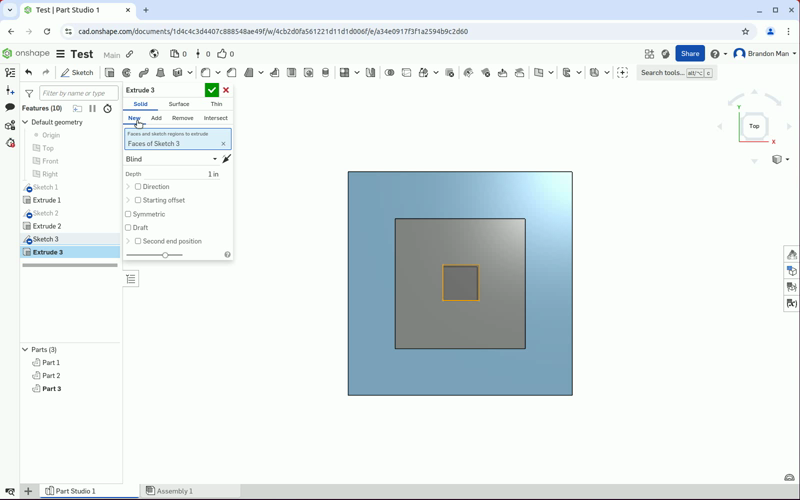
key(tab, 4)
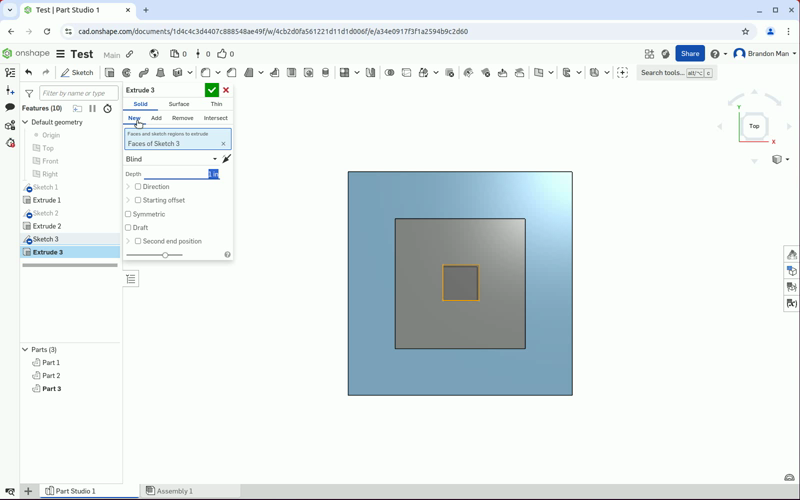
text(6.499)
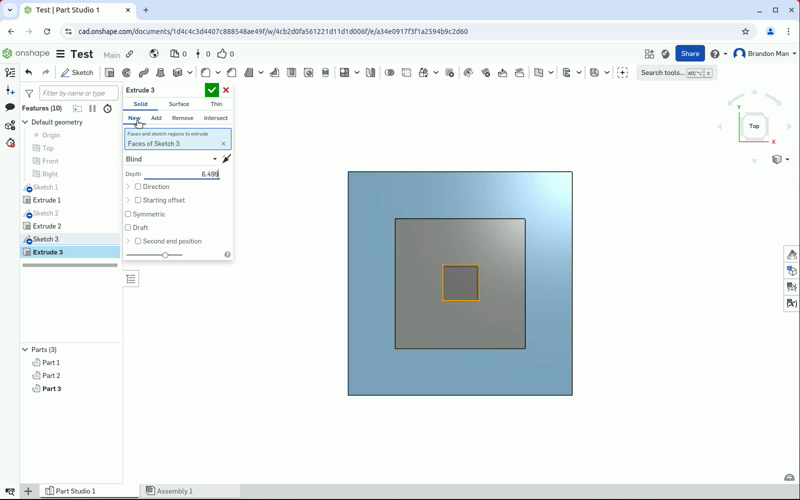
key(enter)
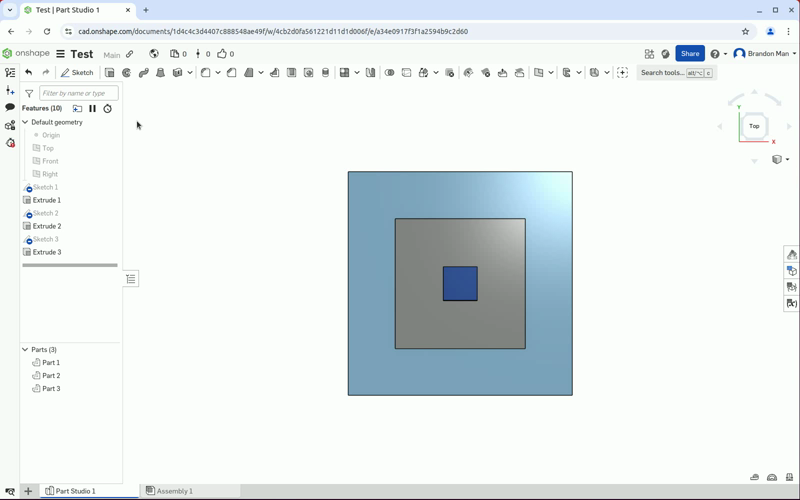
key(shift+h)
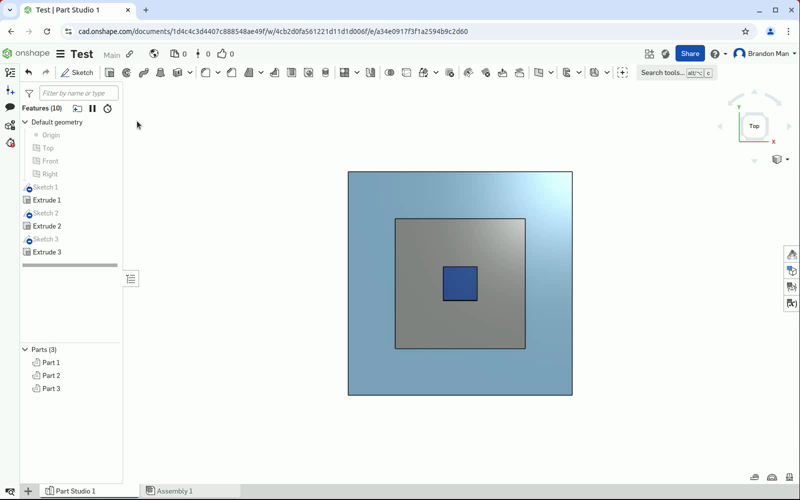
key(shift+h)
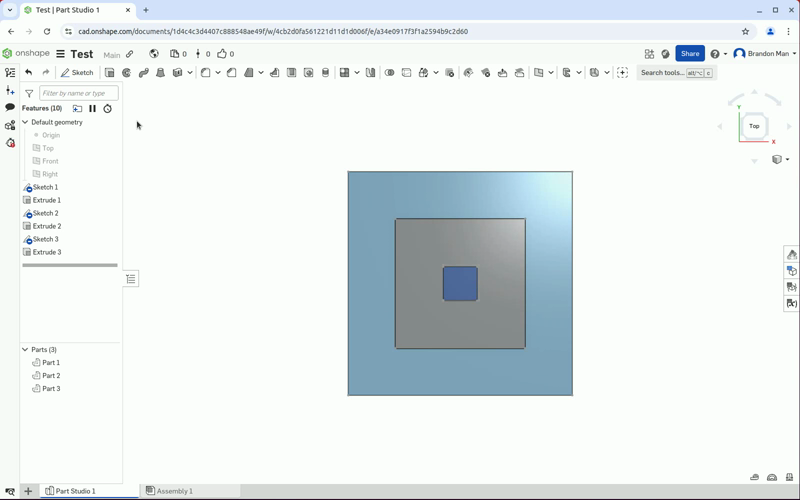
key(shift+7)
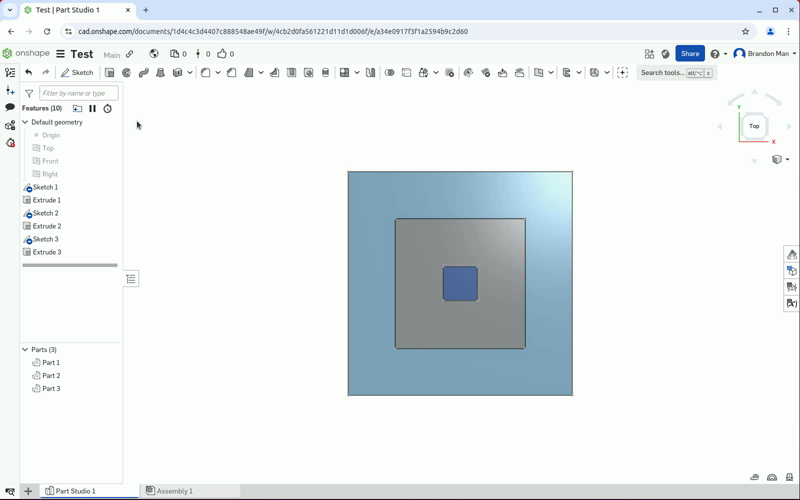
key(up, 3)
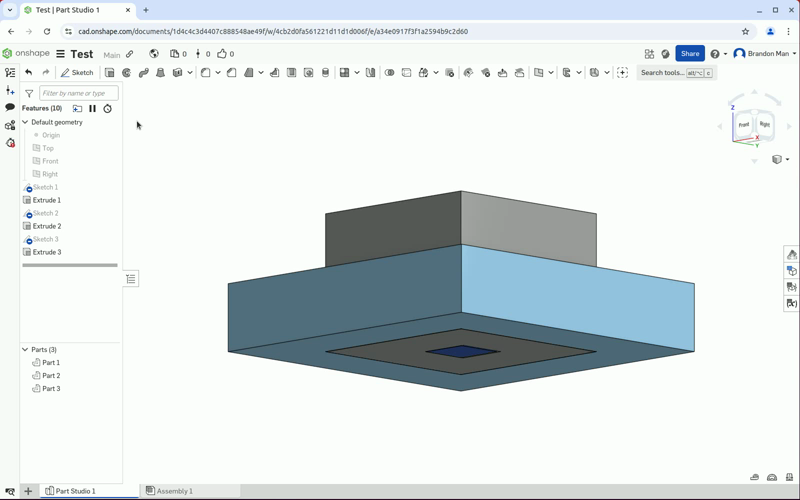
key(left, 3)
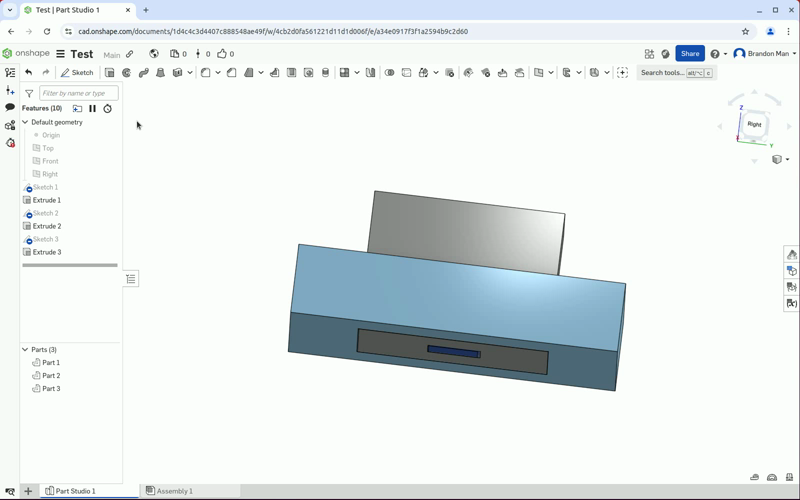
key(right, 3)
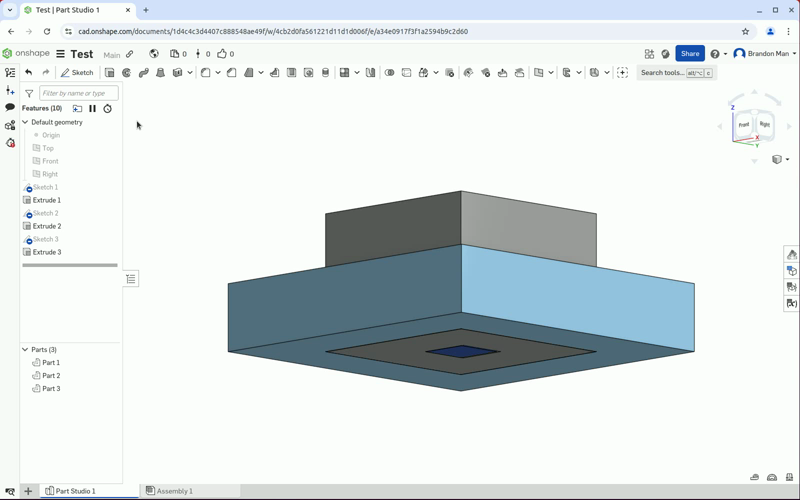
key(down, 3)
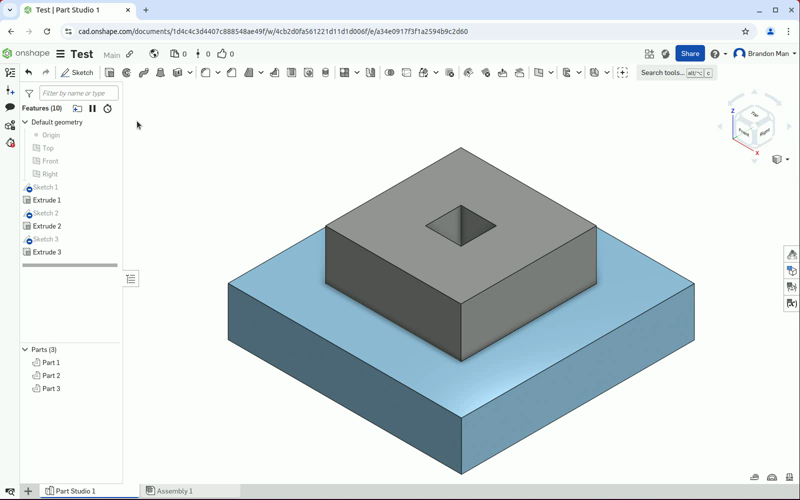
mouse_move(73, 189)
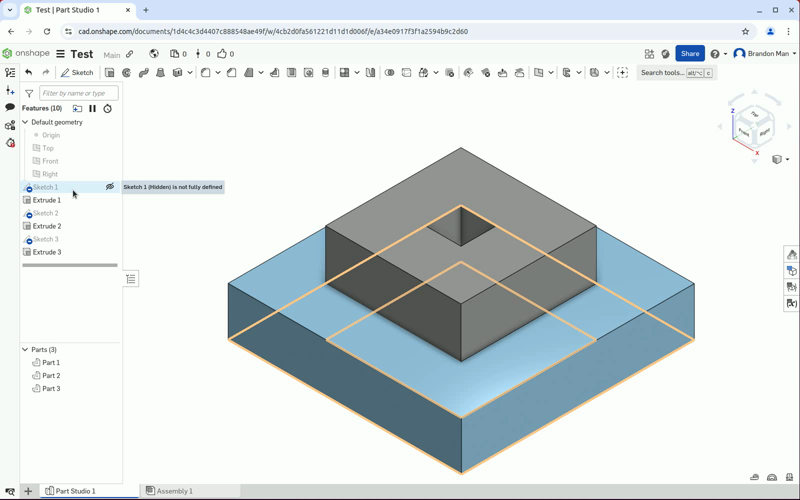
click(73, 189)